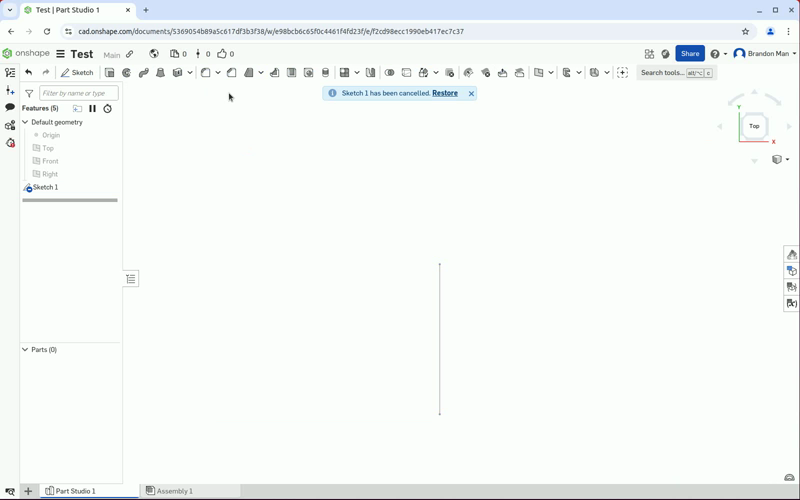
key(shift+h)
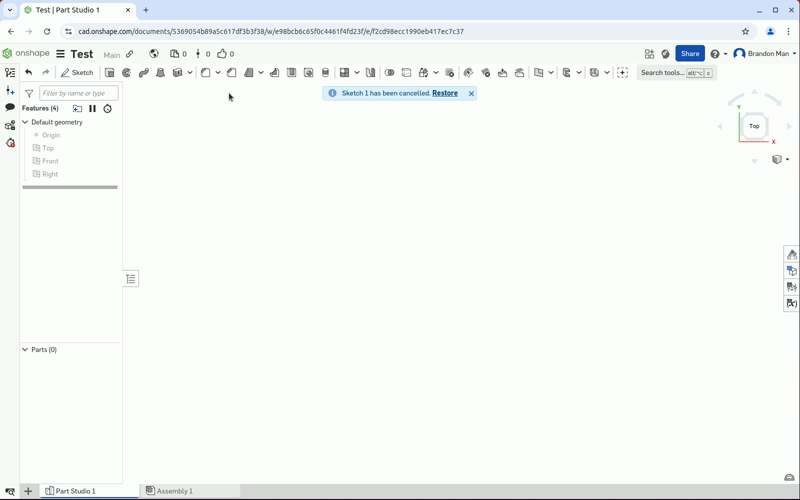
mouse_move(73, 352)
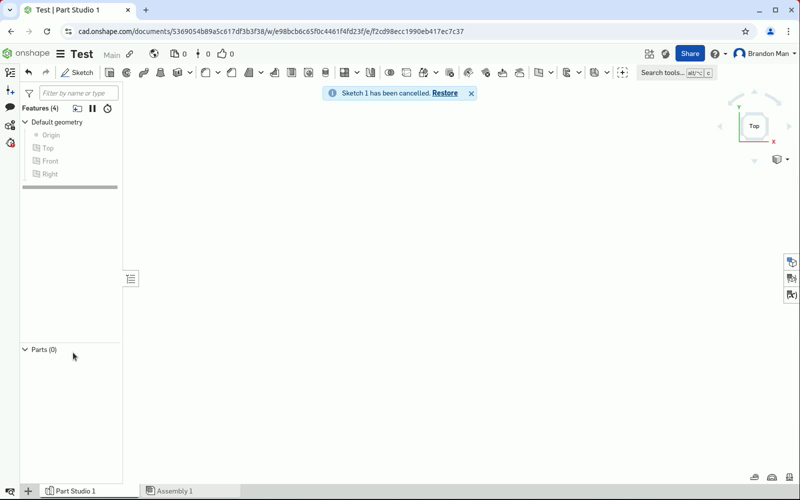
key(y)
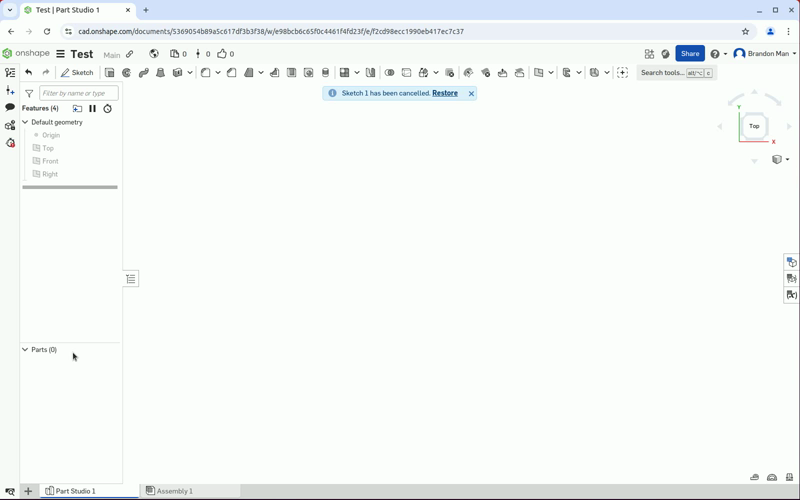
key(shift+p)
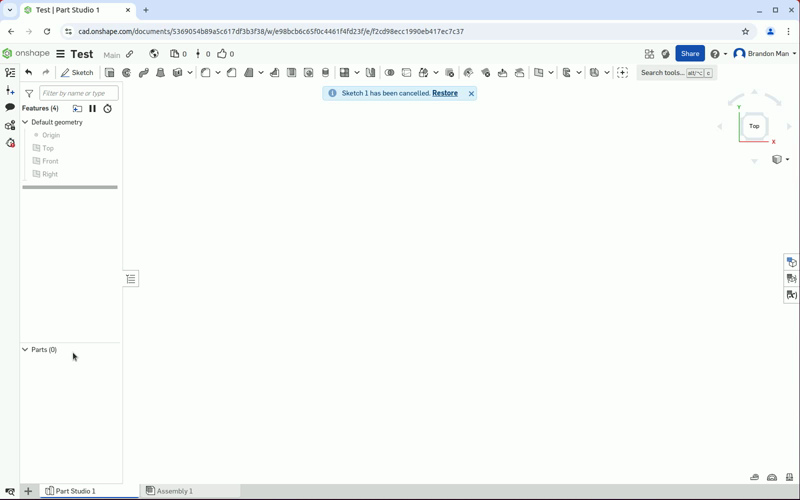
key(space)
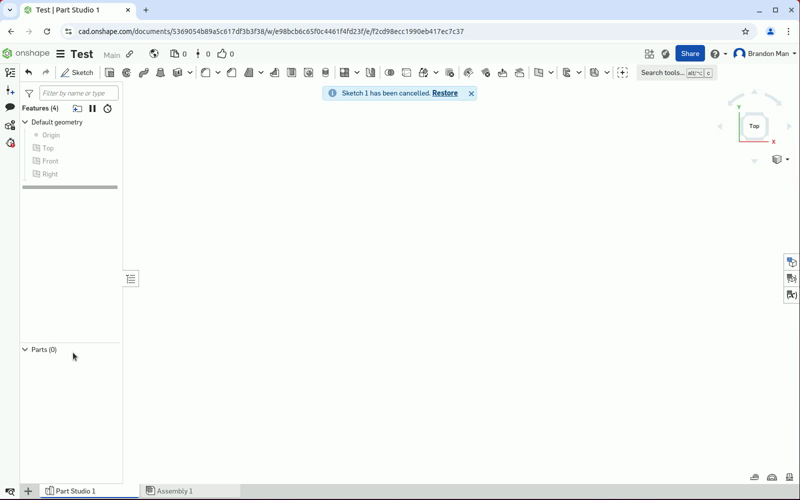
key_down(shift)
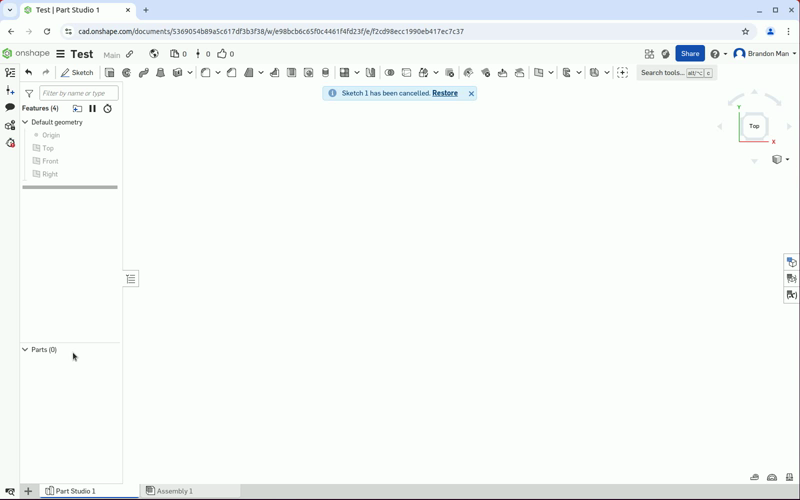
key(up)
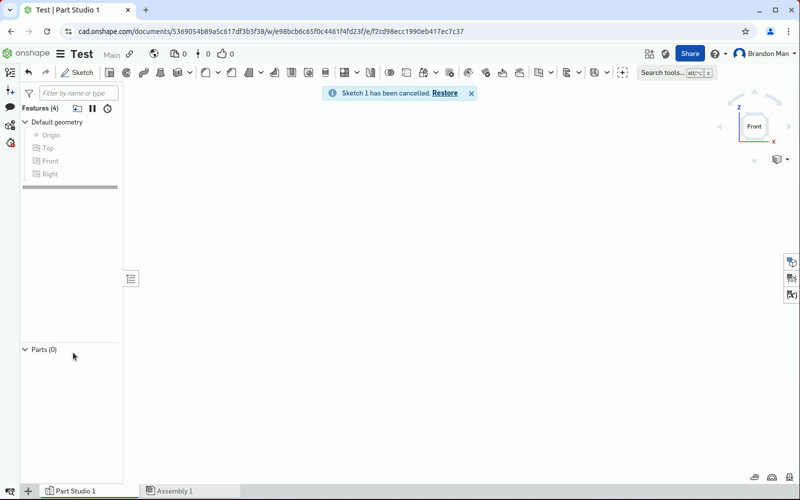
key_up(shift)
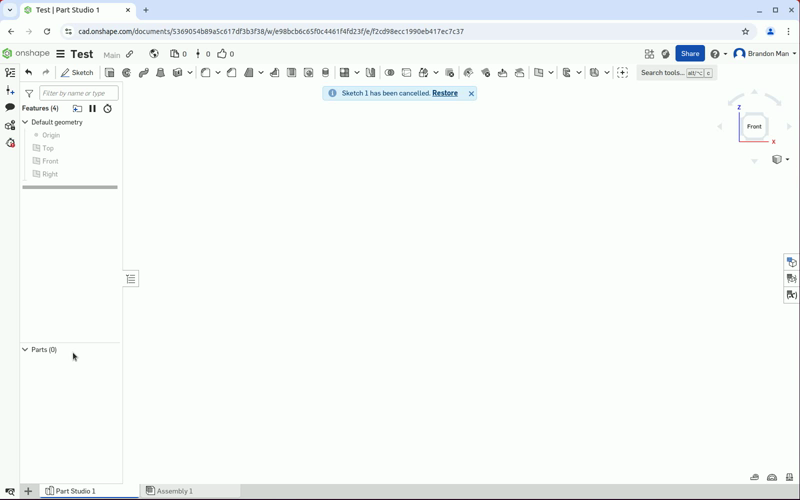
mouse_move(73, 352)
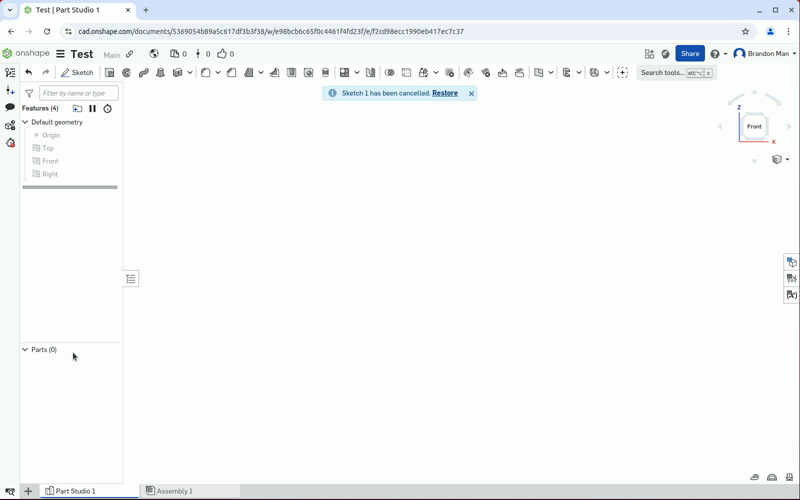
key(shift+y)
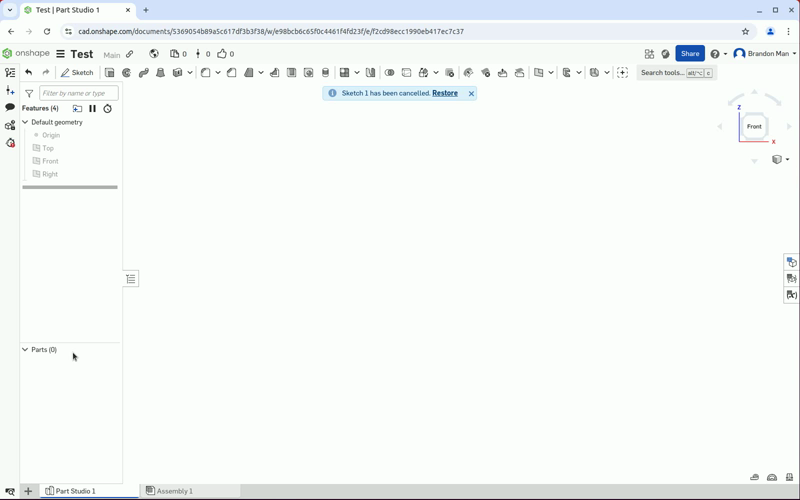
key(shift+s)
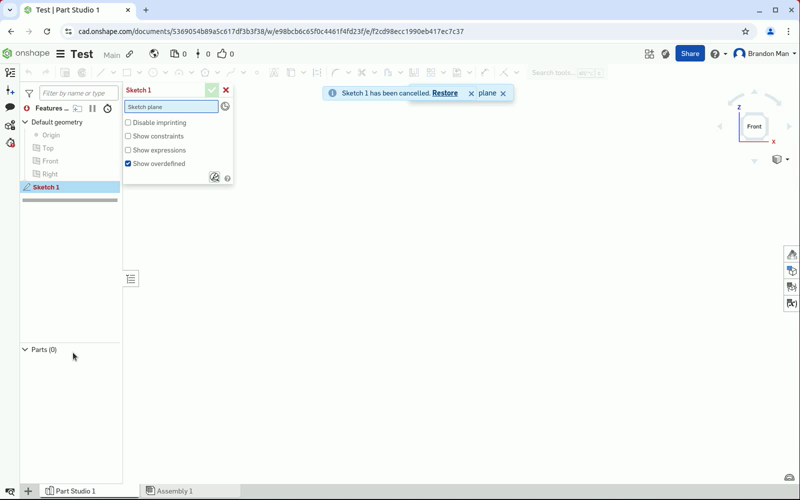
mouse_move(73, 163)
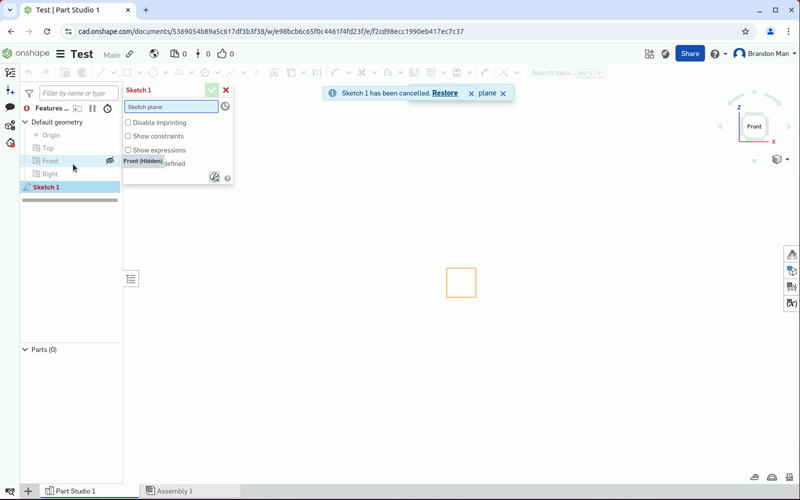
click(73, 163)
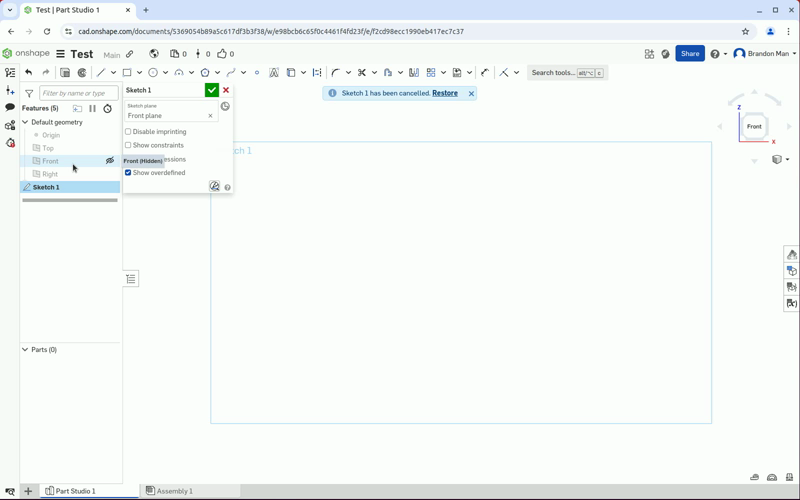
mouse_move(73, 352)
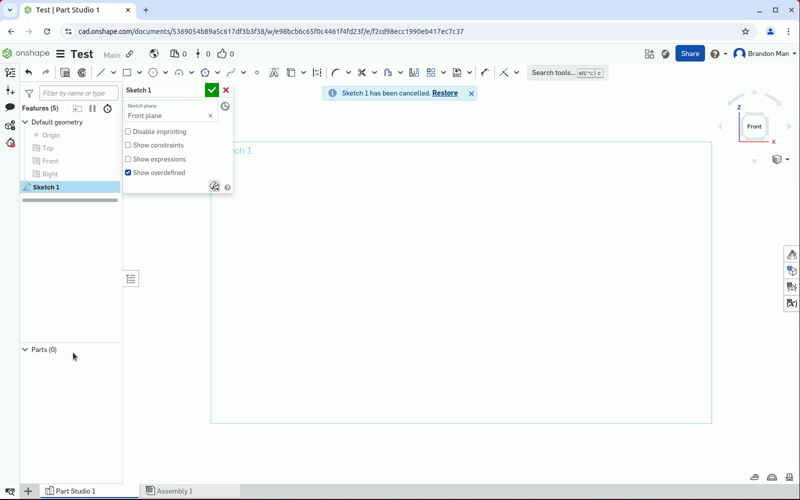
key(y)
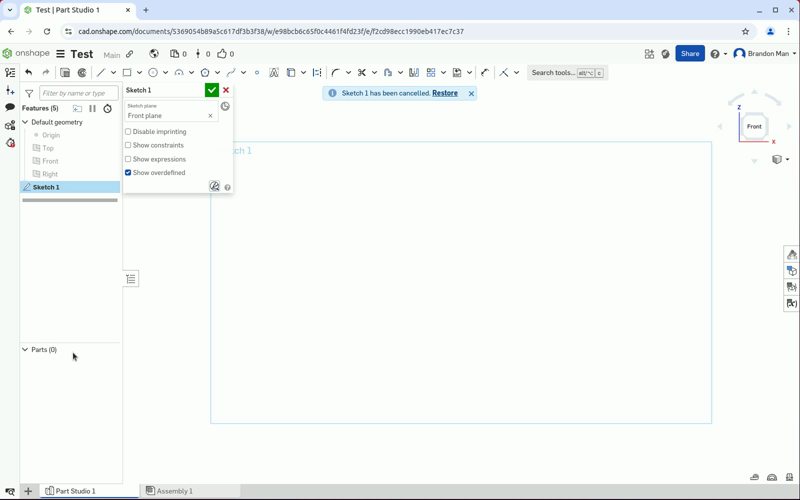
key(l)
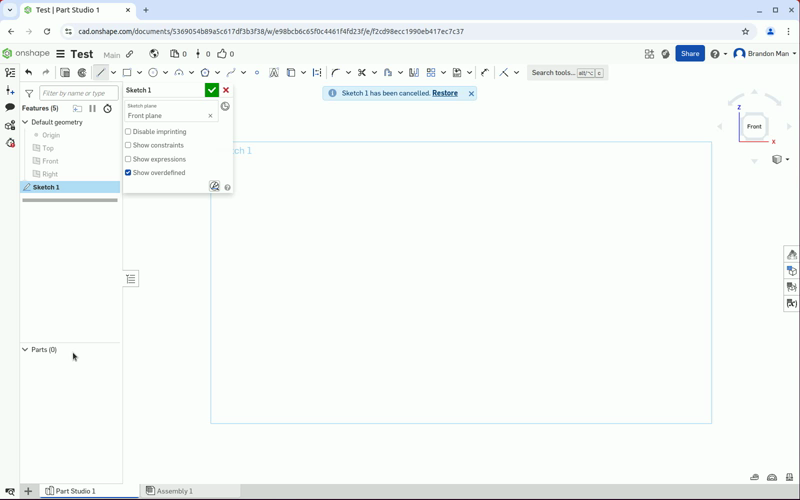
key_down(shift)
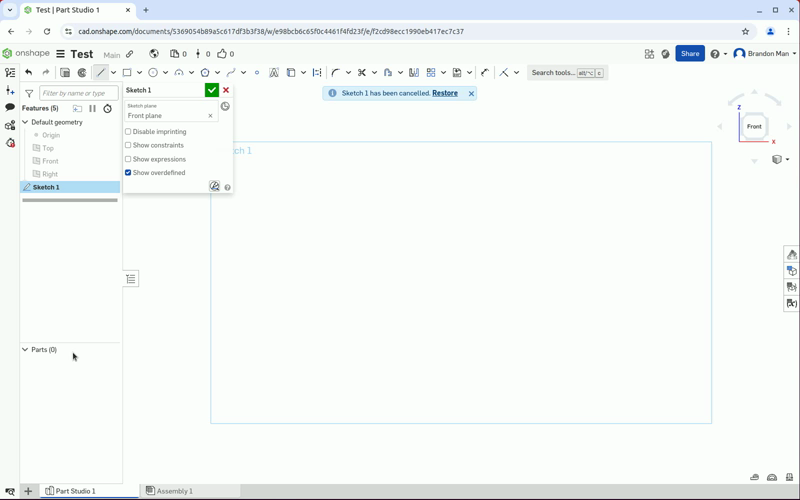
mouse_move(460, 282)
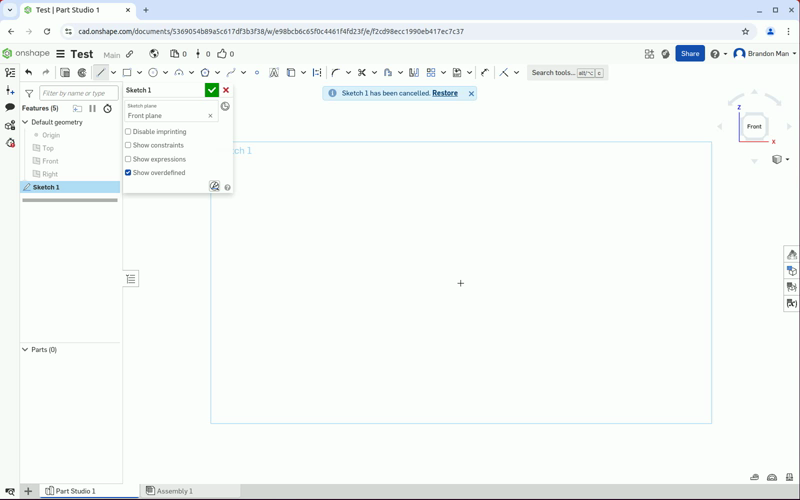
click(460, 282)
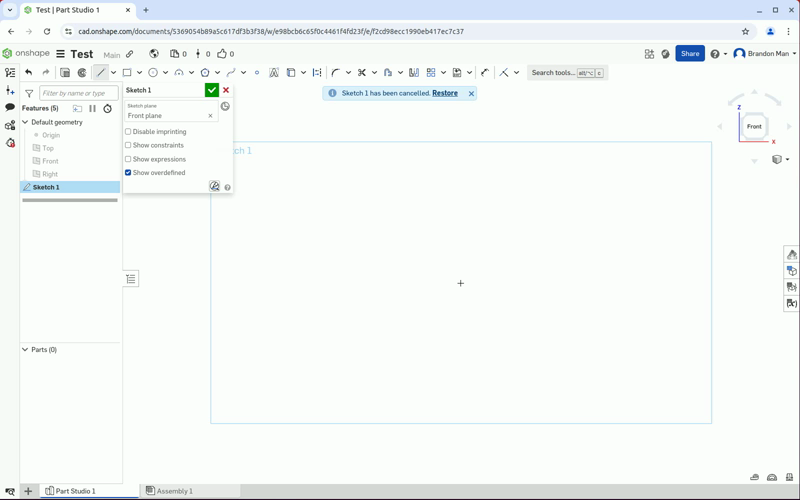
key_up(shift)
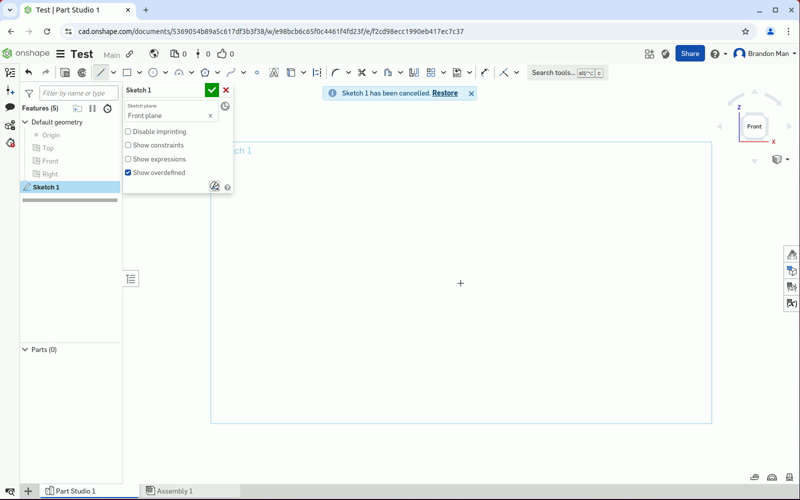
key_down(shift)
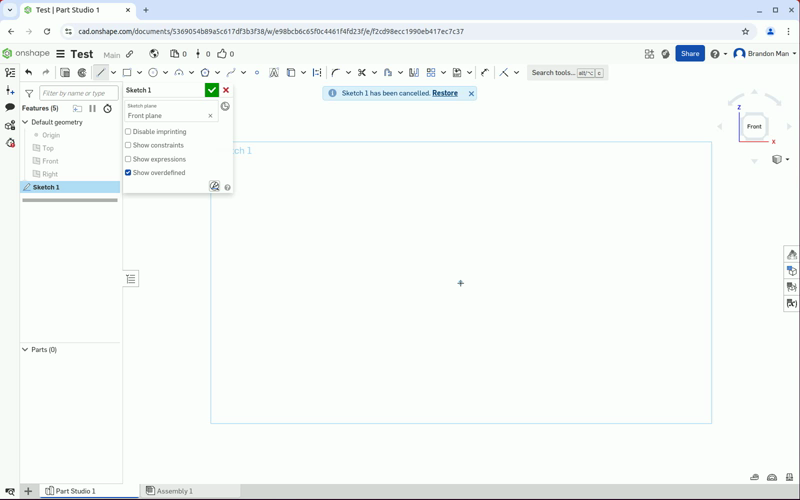
mouse_move(490, 282)
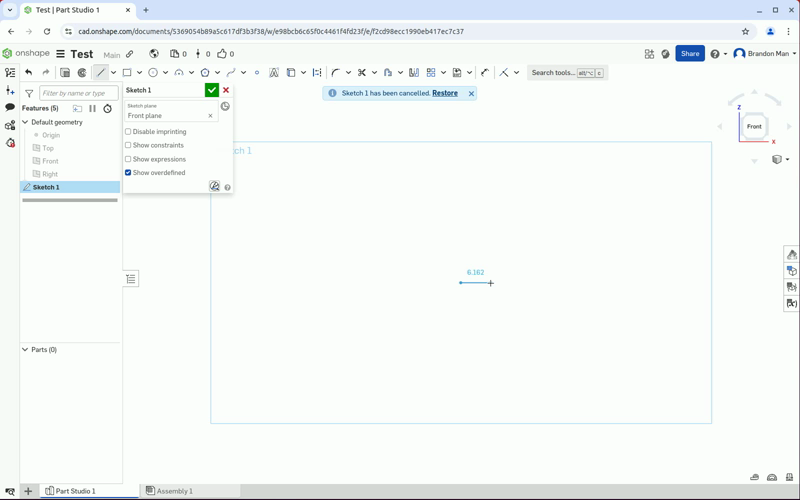
mouse_move(489, 282)
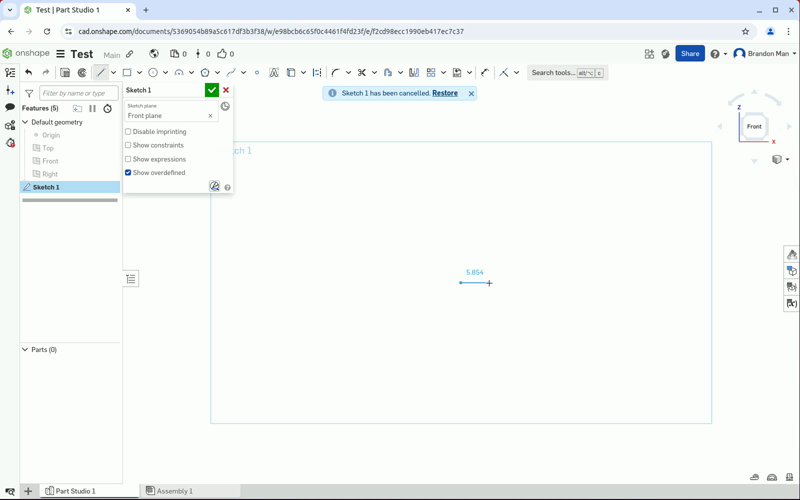
click(489, 282)
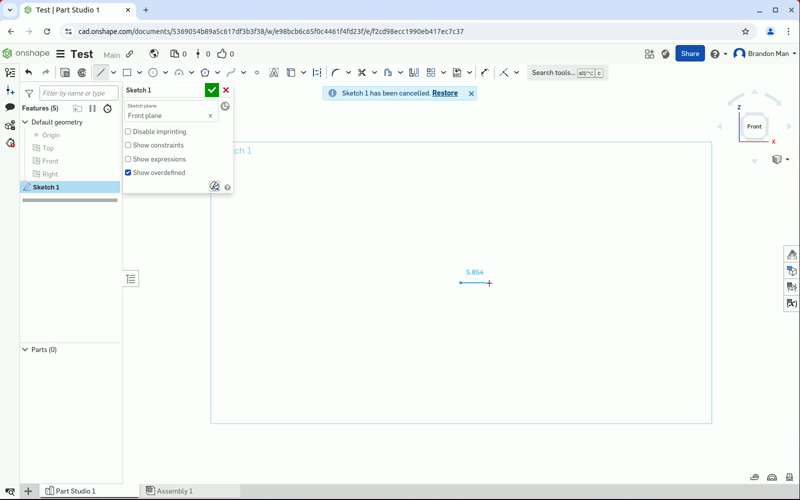
key_up(shift)
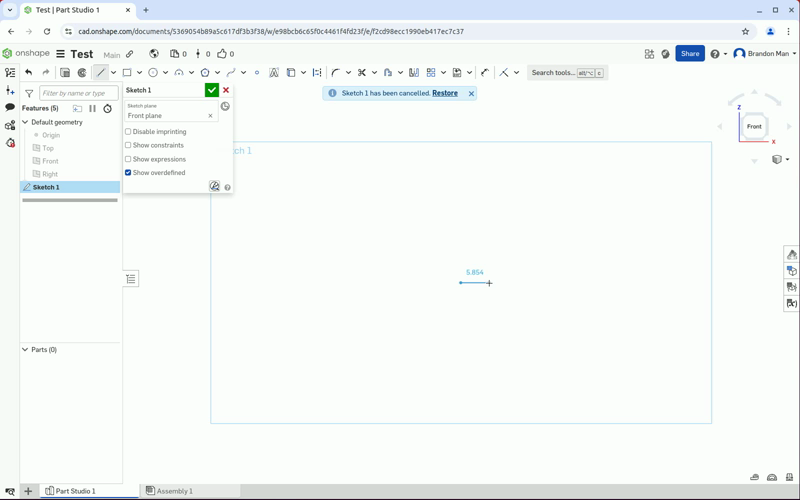
key_down(shift)
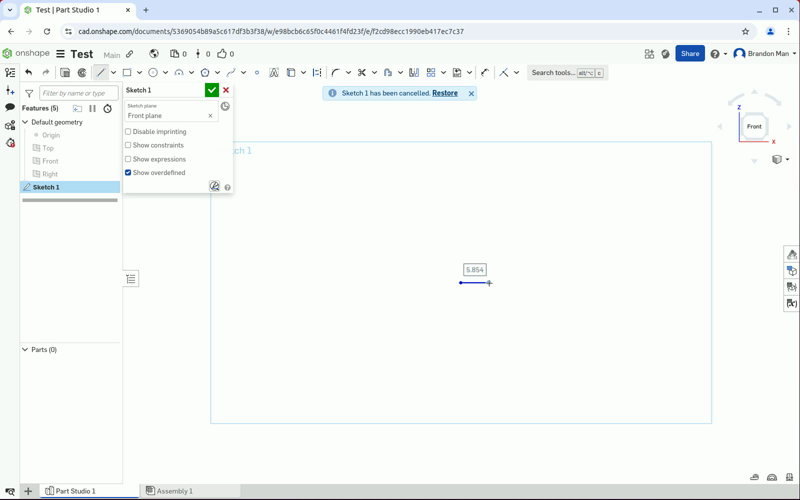
mouse_move(519, 282)
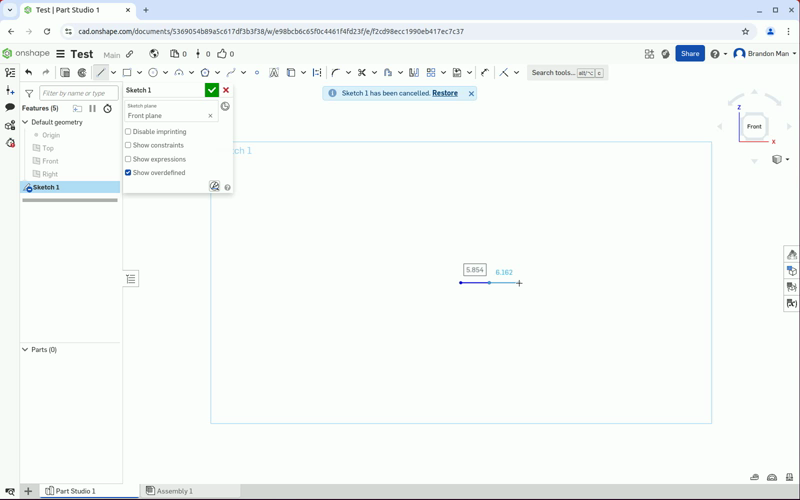
mouse_move(544, 282)
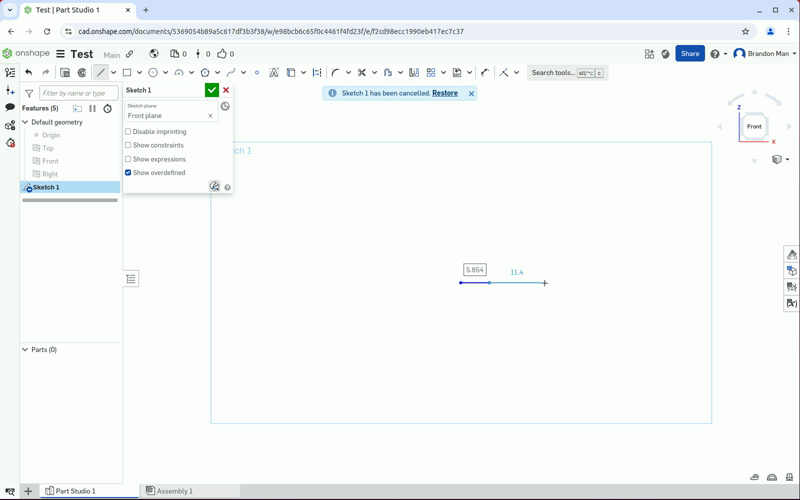
click(544, 282)
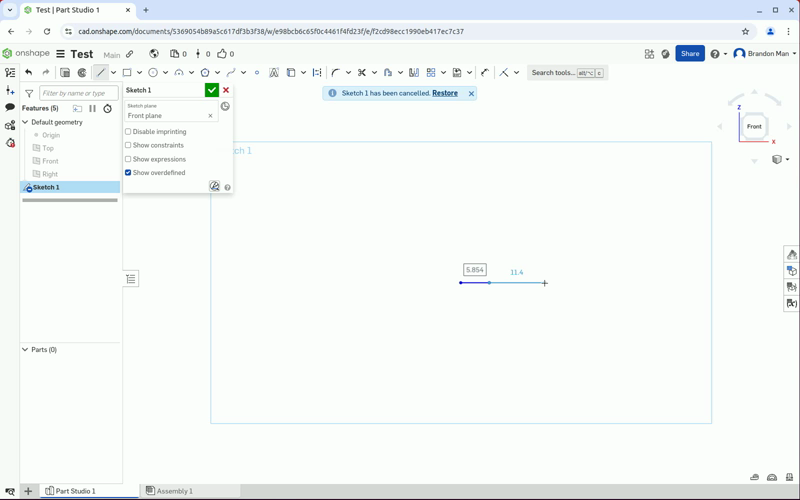
key_up(shift)
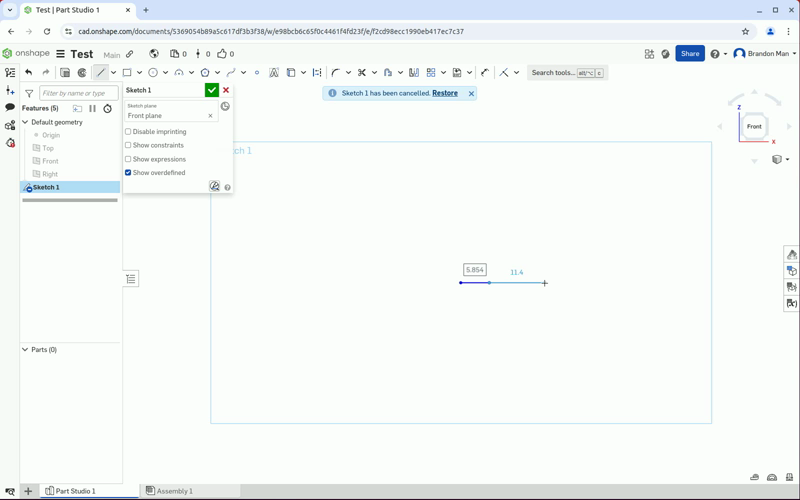
key_down(shift)
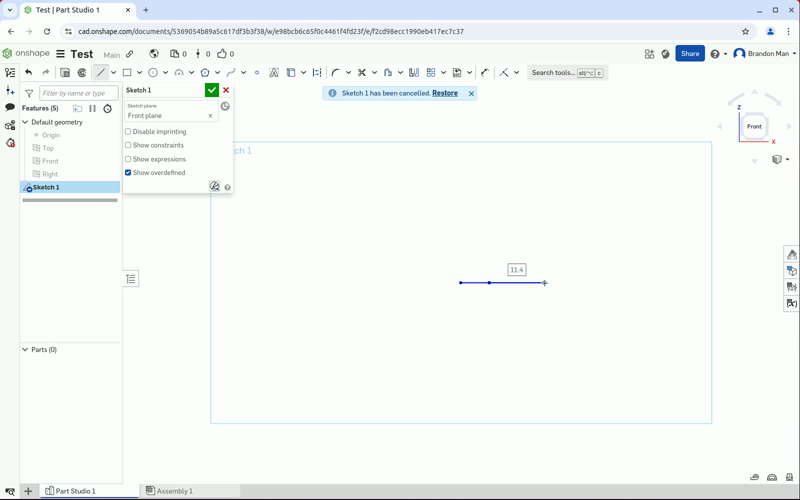
mouse_move(574, 282)
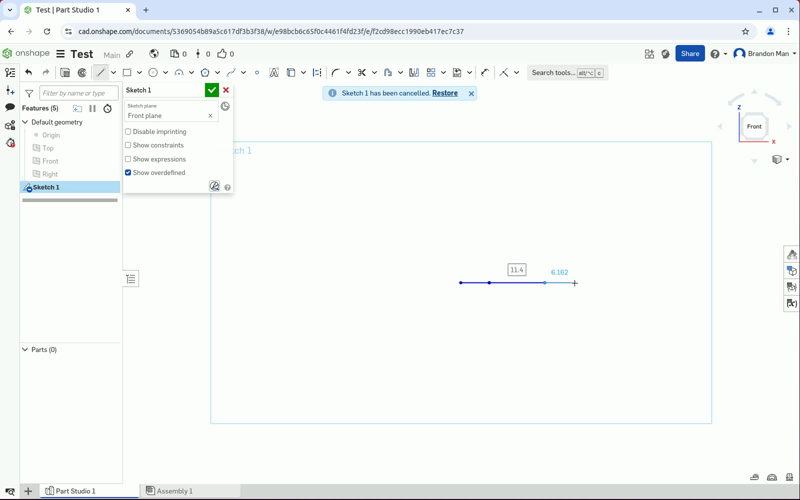
mouse_move(573, 282)
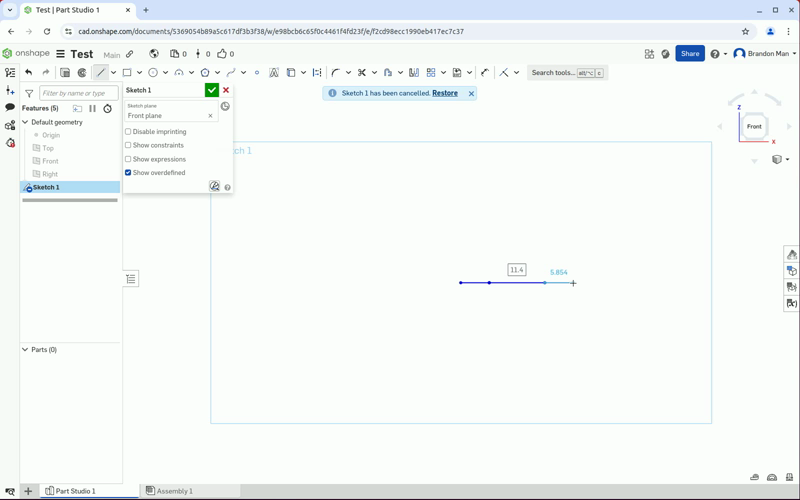
click(573, 282)
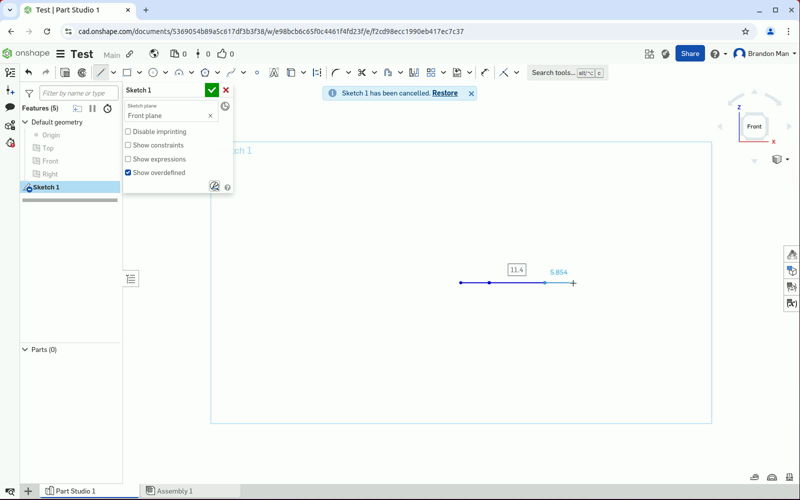
key_up(shift)
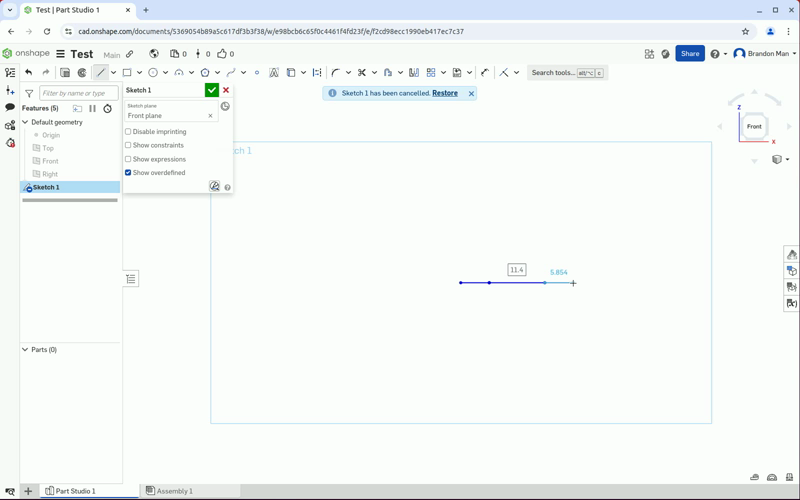
key_down(shift)
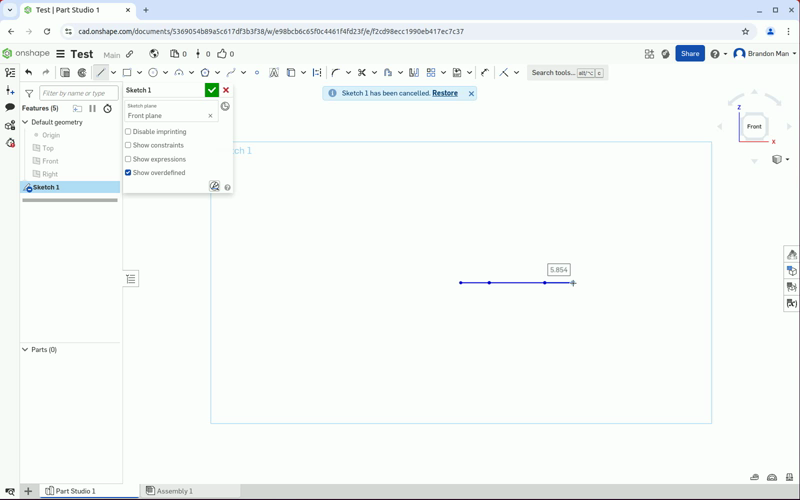
mouse_move(589, 282)
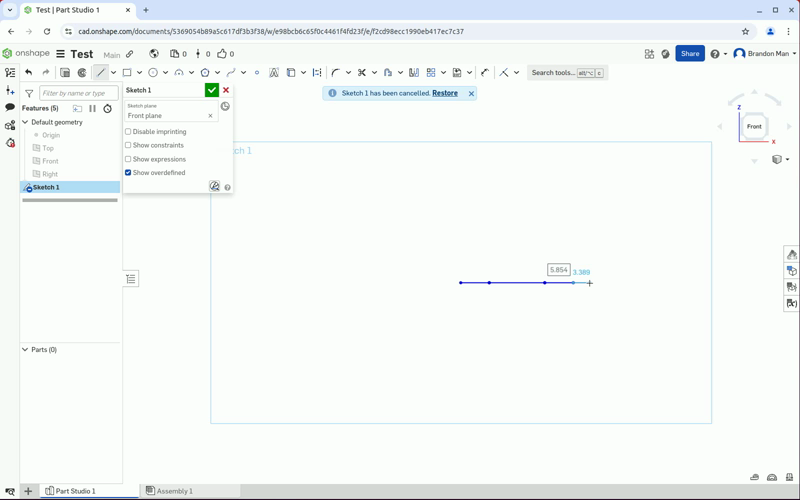
mouse_move(573, 280)
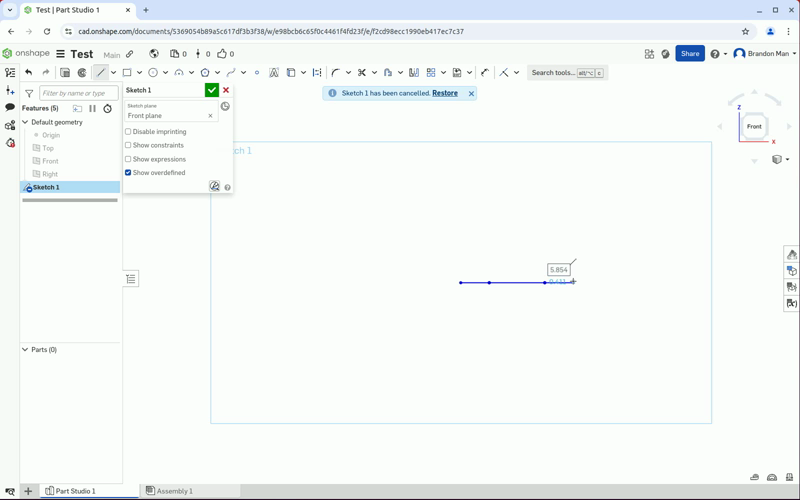
scroll(6)
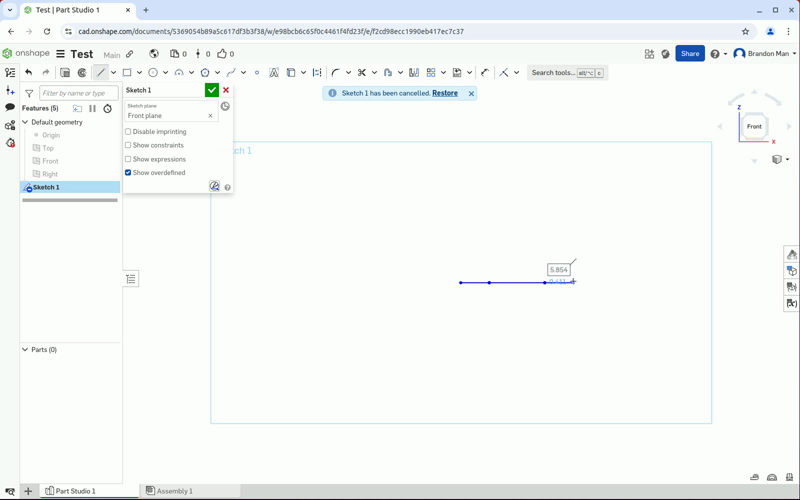
scroll(6)
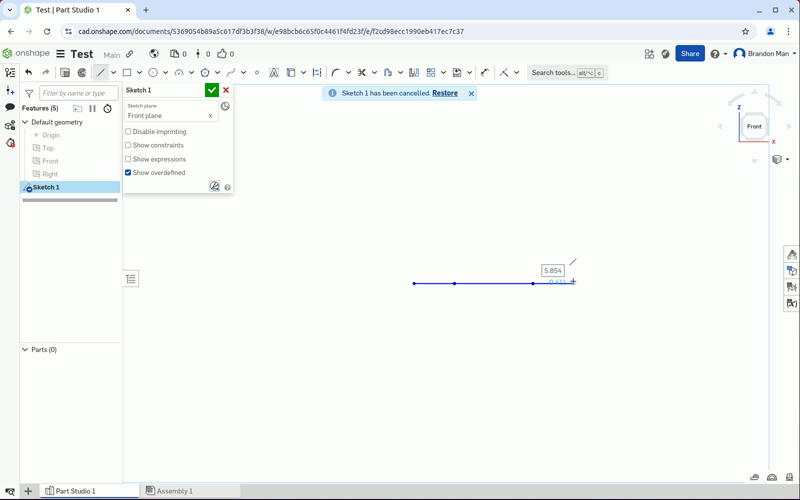
scroll(6)
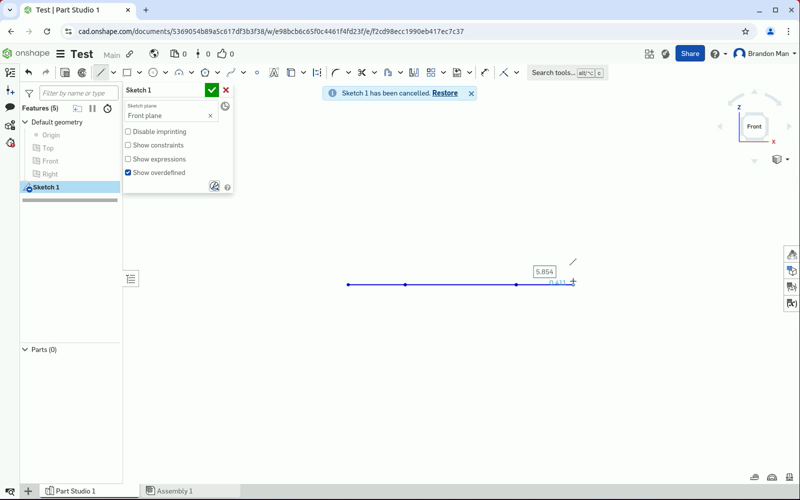
scroll(6)
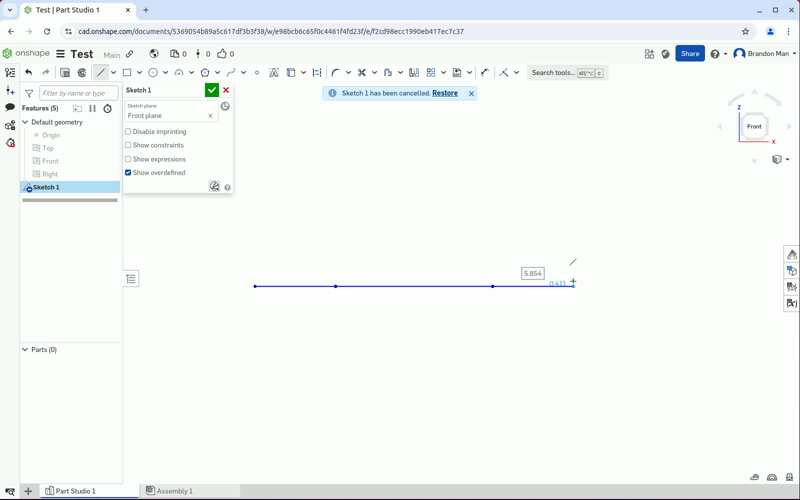
scroll(6)
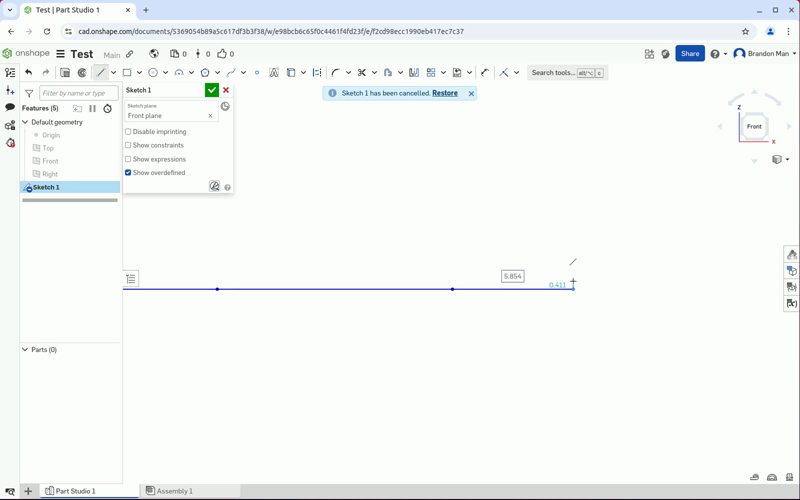
scroll(6)
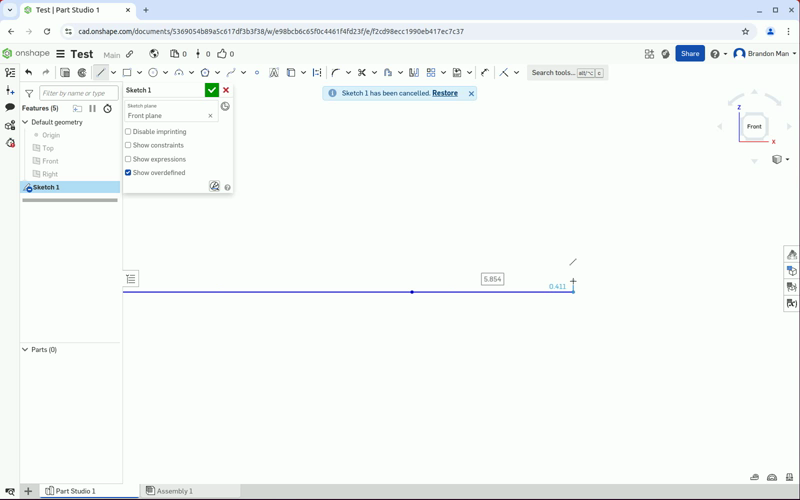
scroll(6)
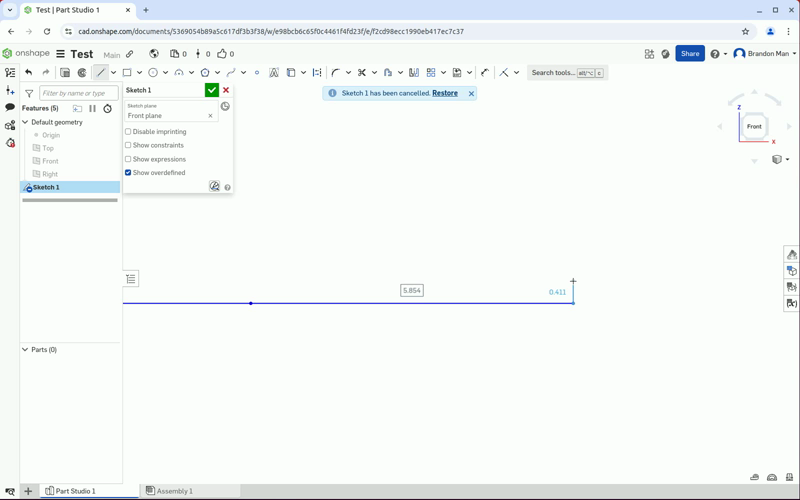
click(573, 280)
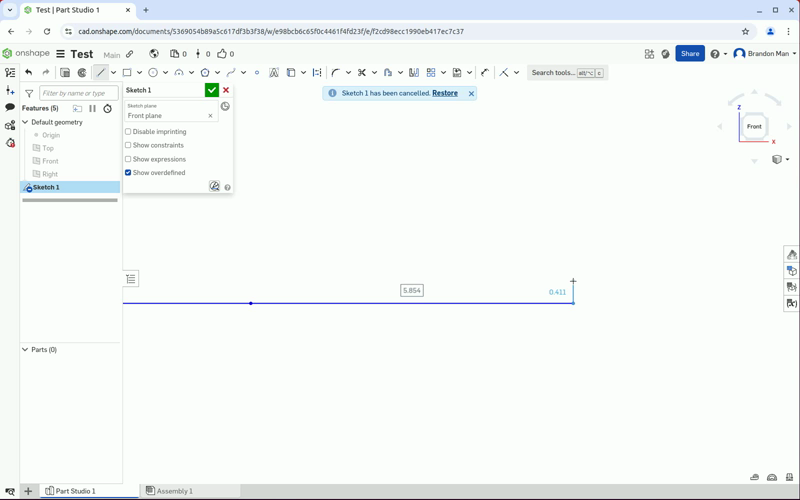
scroll(-6)
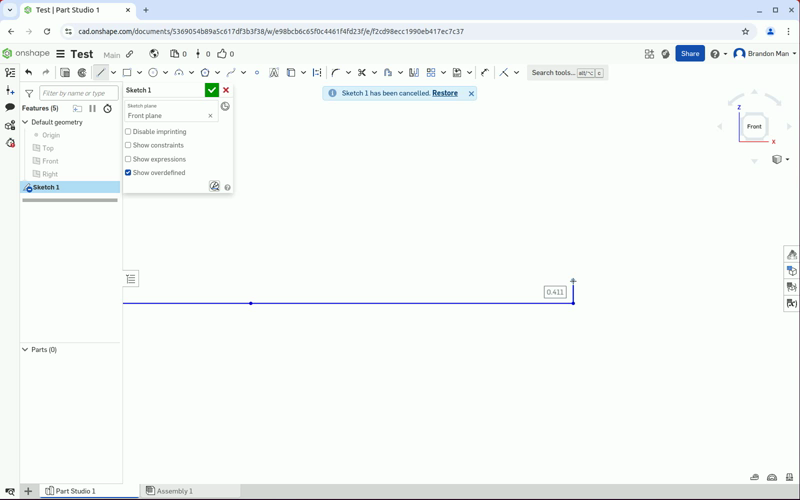
scroll(-6)
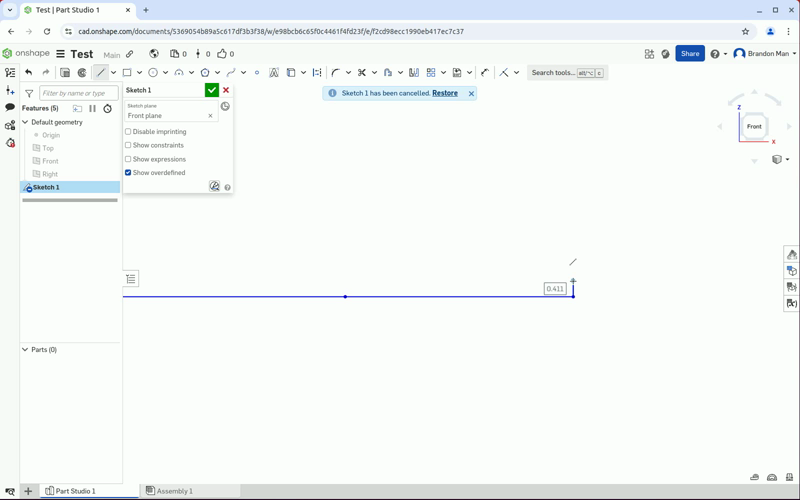
scroll(-6)
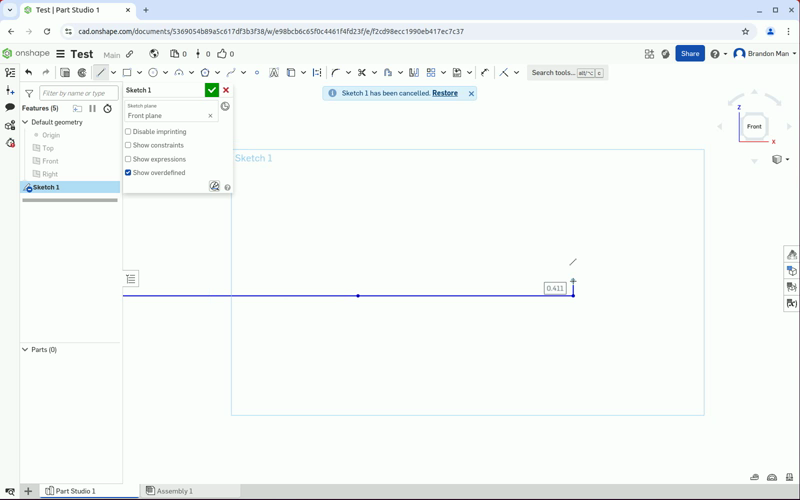
scroll(-6)
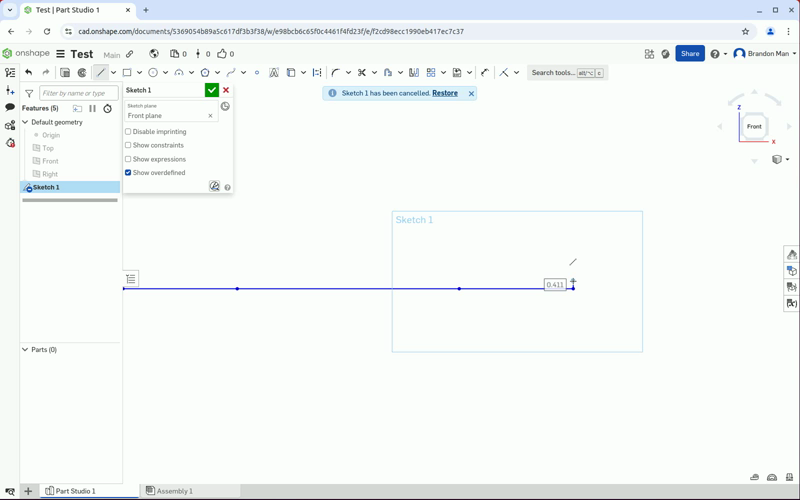
scroll(-6)
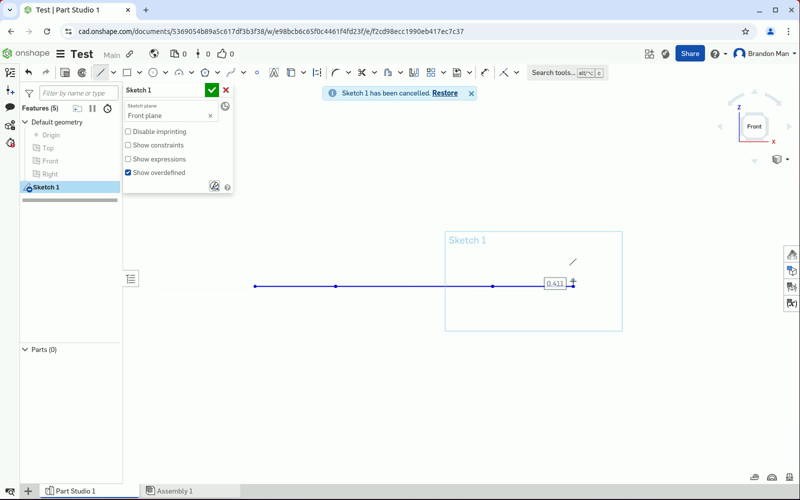
scroll(-6)
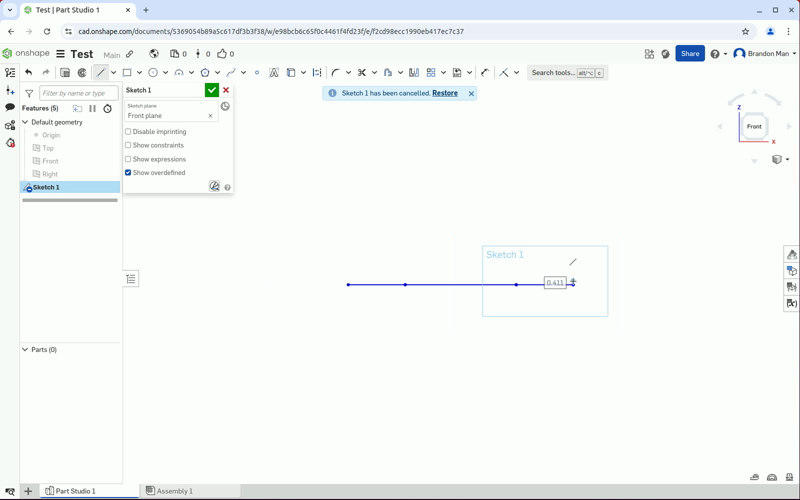
scroll(-6)
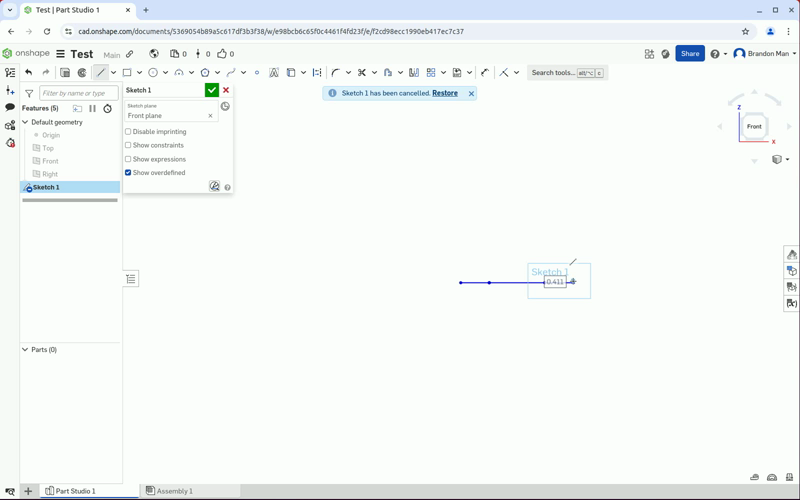
key_up(shift)
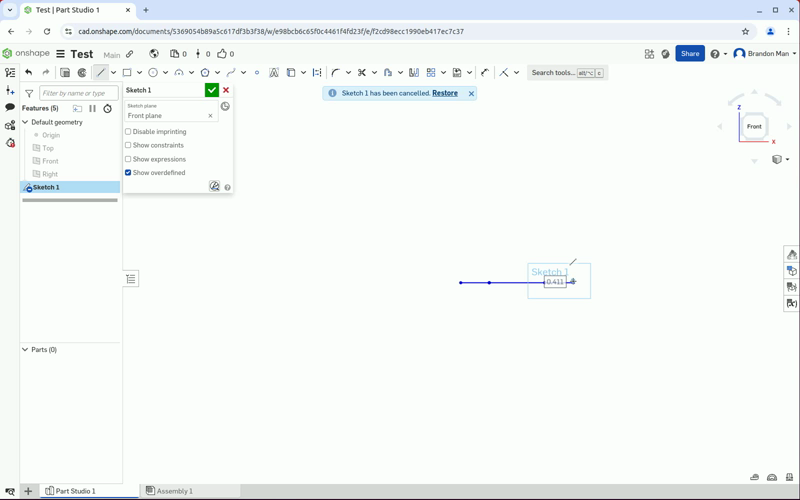
key_down(shift)
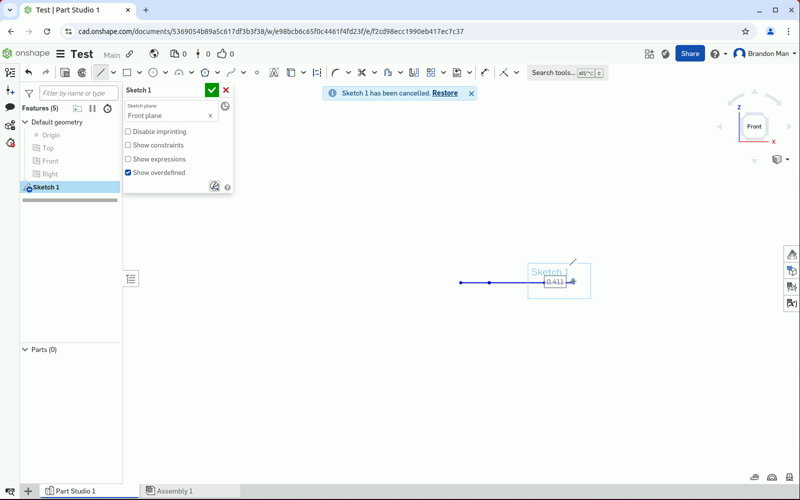
mouse_move(460, 280)
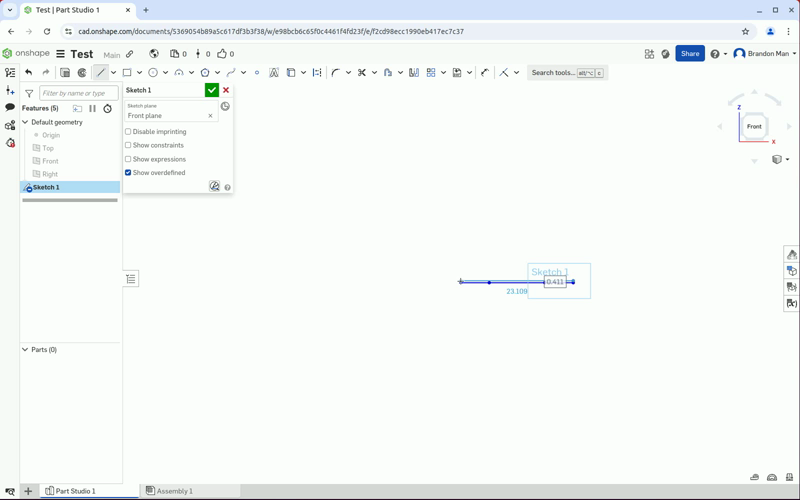
scroll(6)
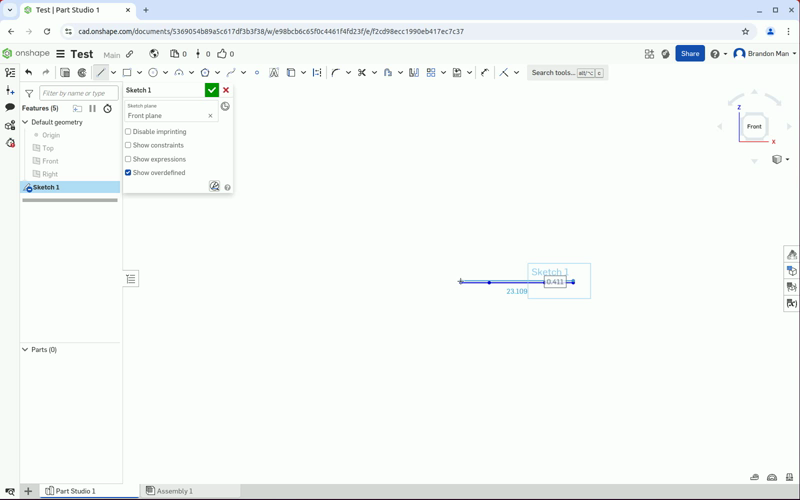
scroll(6)
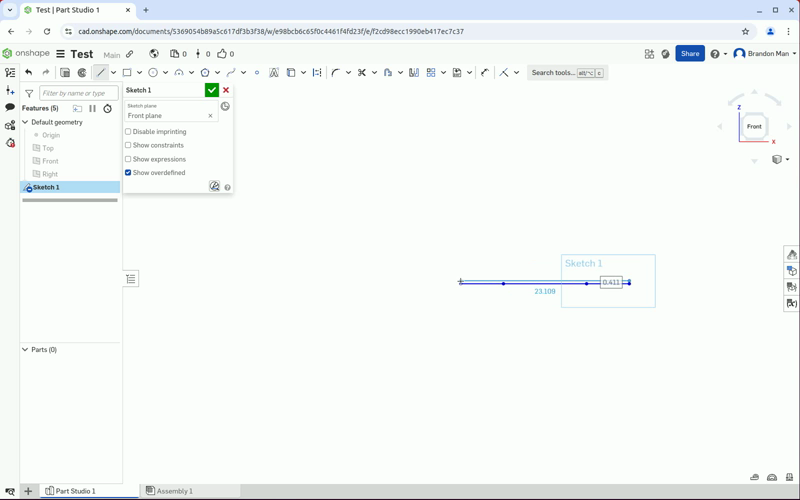
scroll(6)
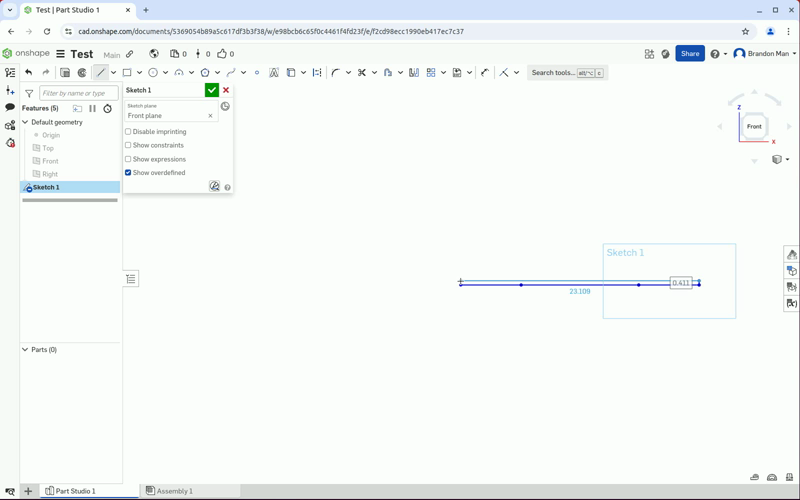
scroll(6)
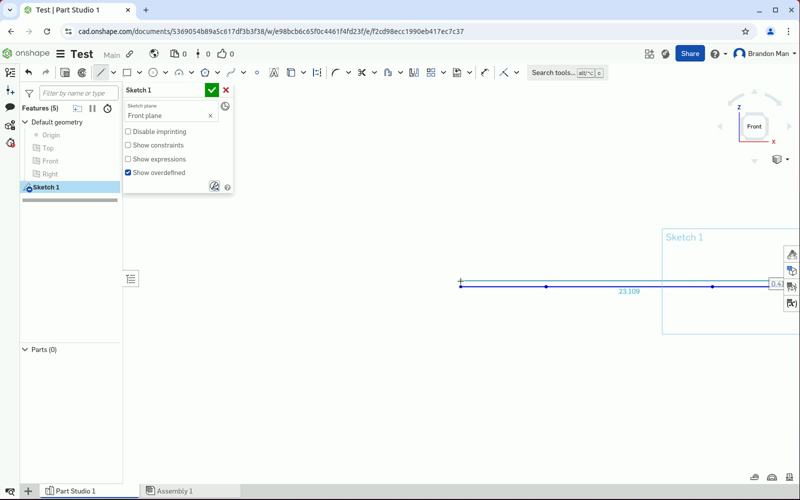
scroll(6)
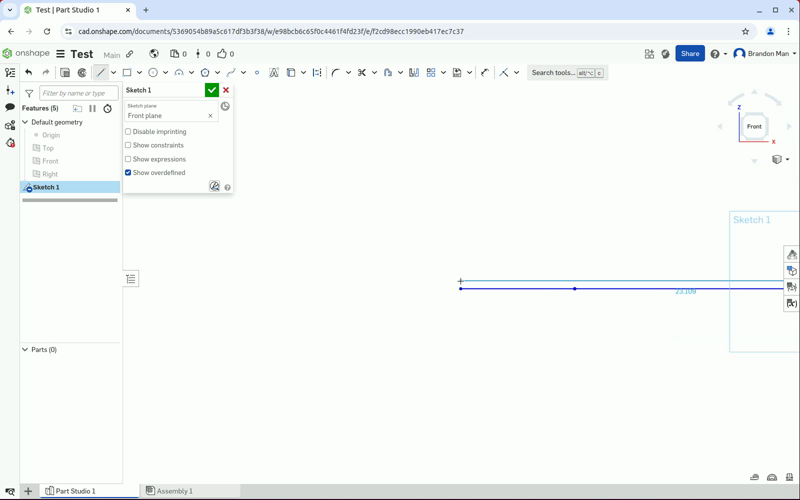
scroll(6)
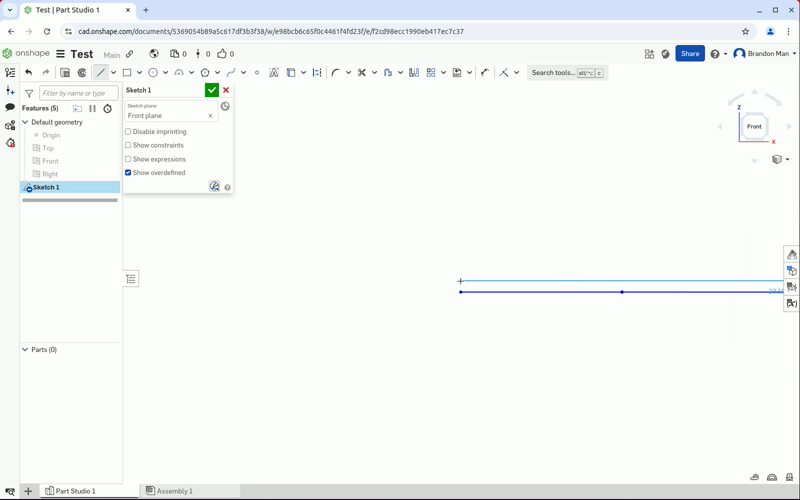
scroll(6)
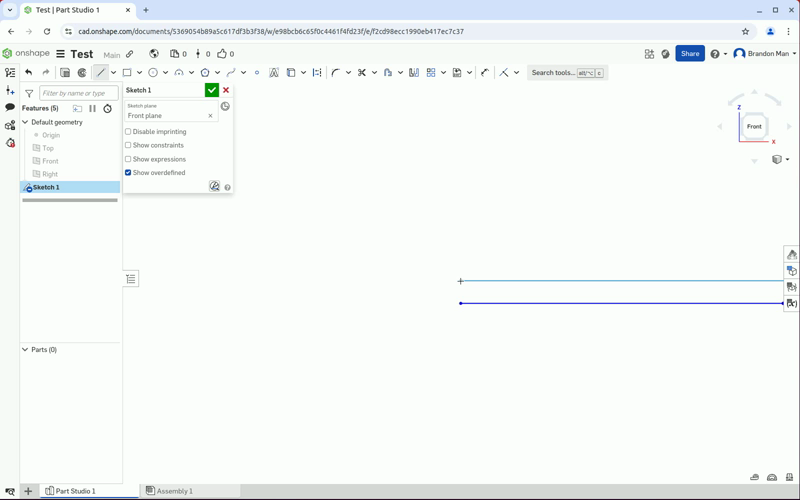
click(460, 280)
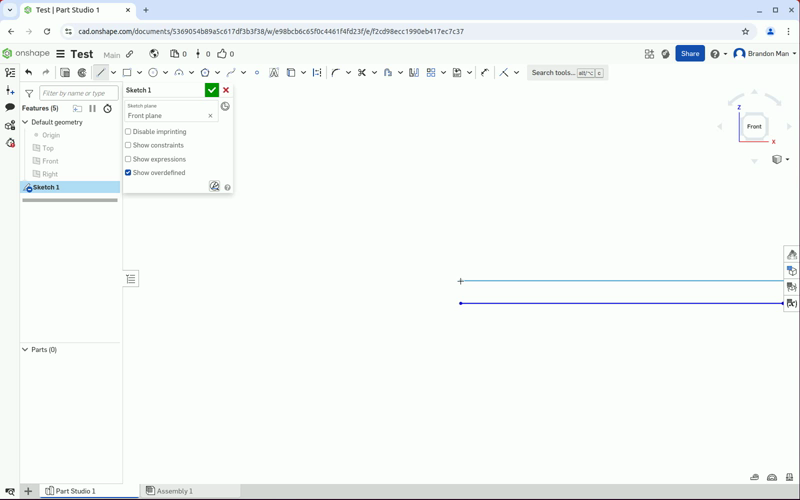
scroll(-6)
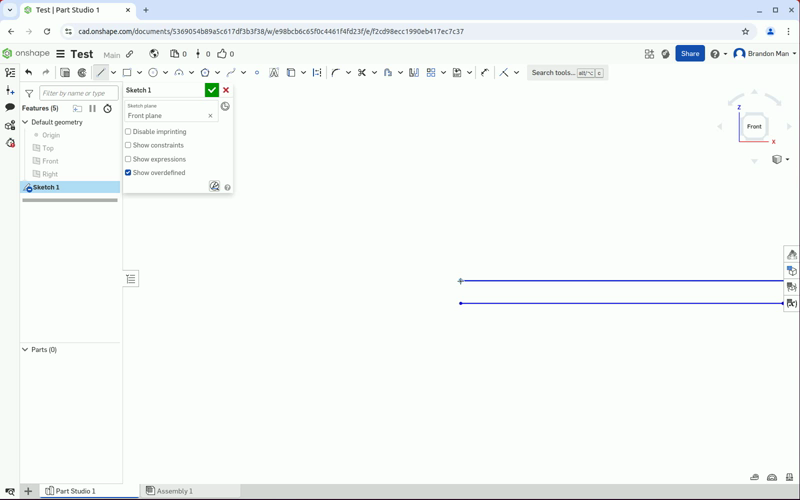
scroll(-6)
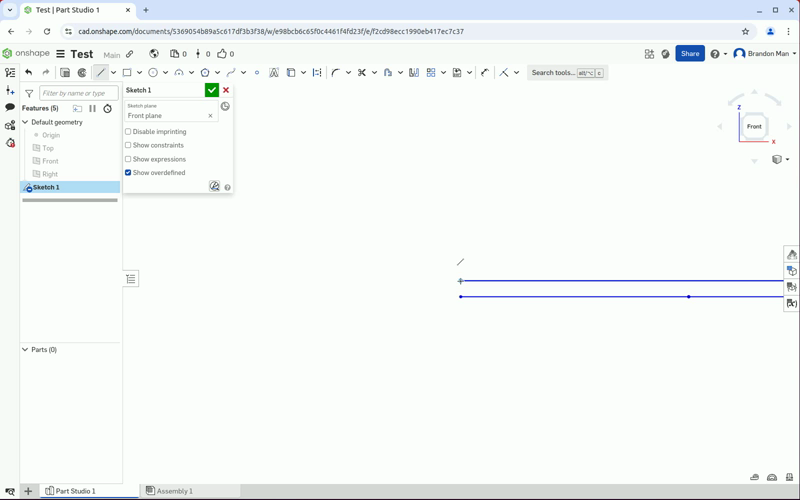
scroll(-6)
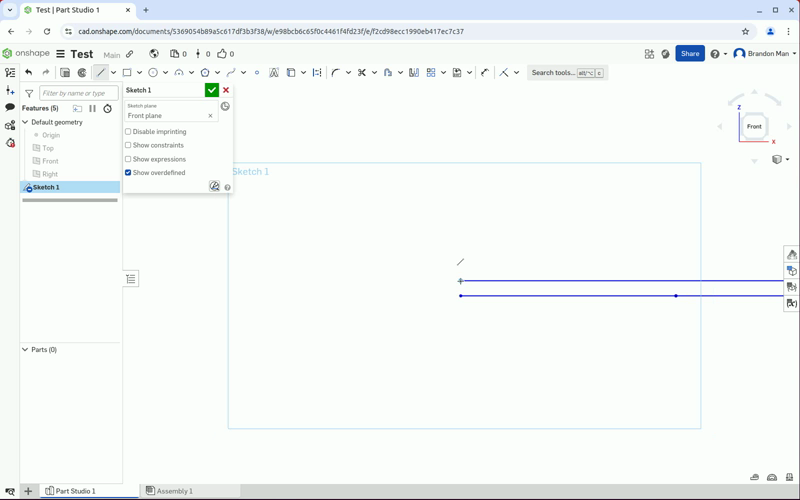
scroll(-6)
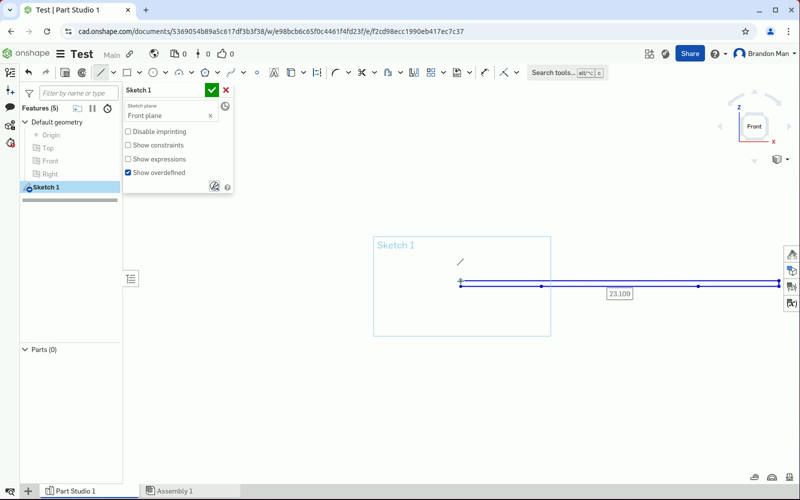
scroll(-6)
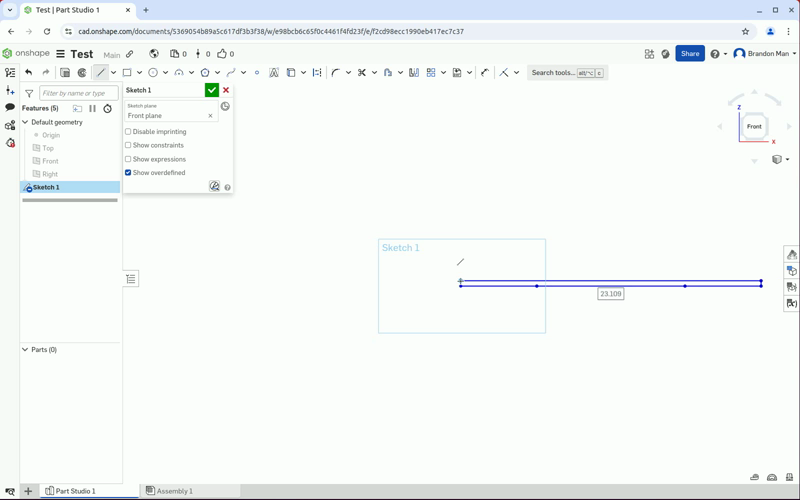
scroll(-6)
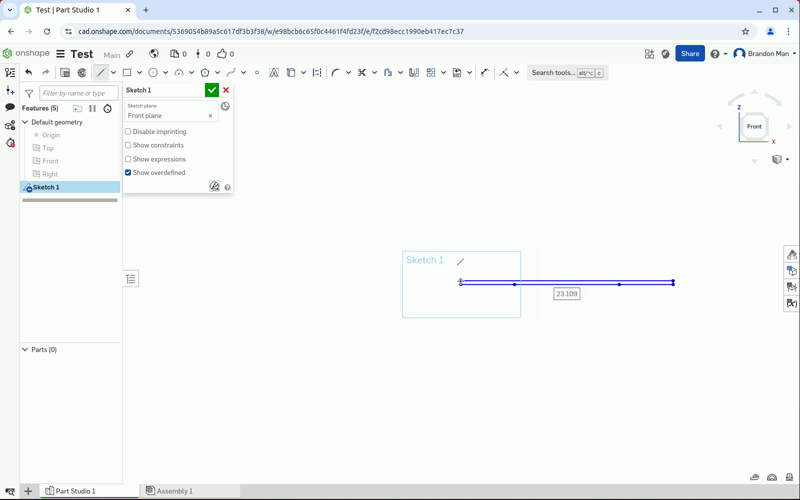
scroll(-6)
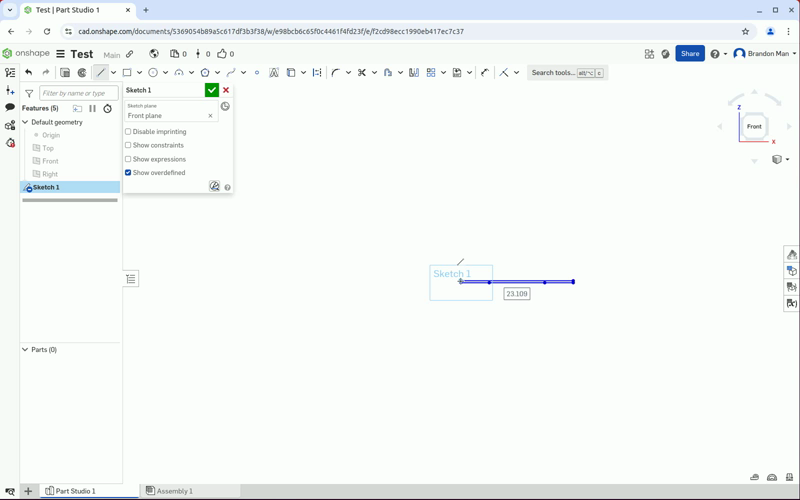
key_up(shift)
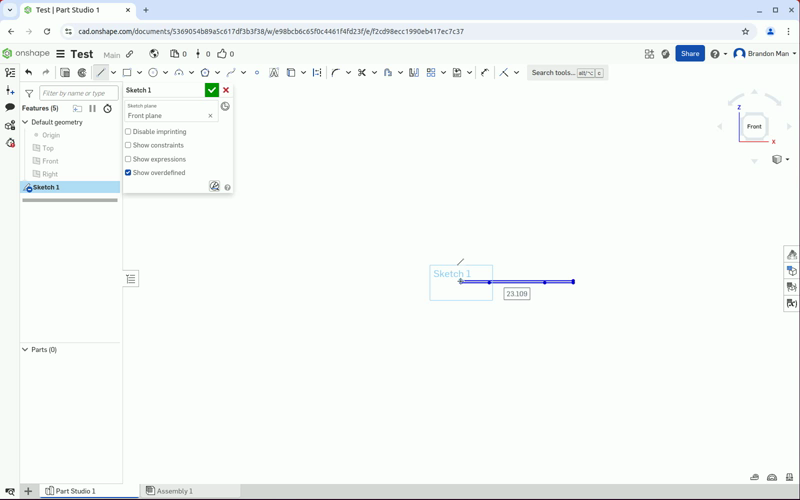
mouse_move(490, 280)
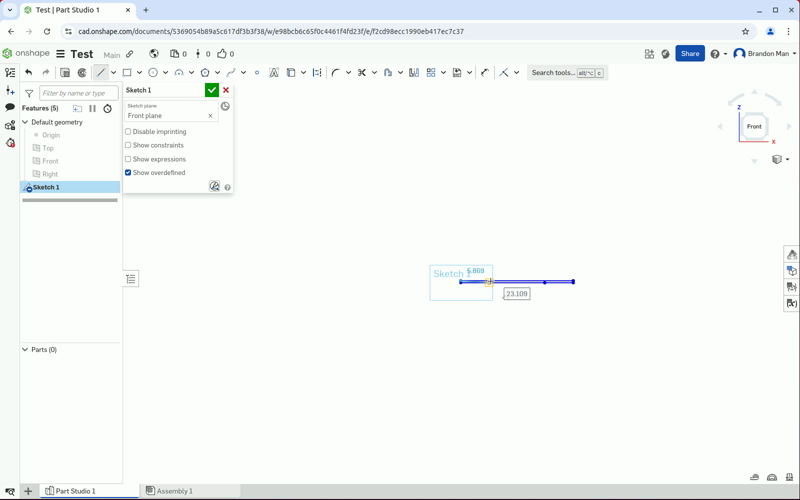
key_down(shift)
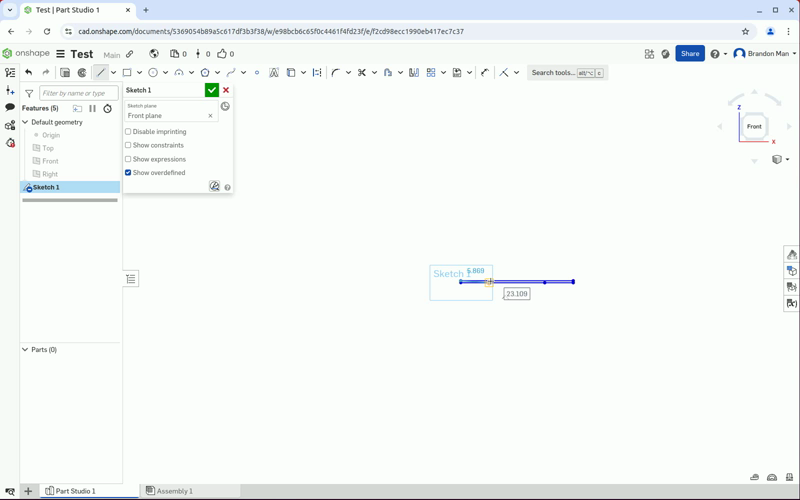
mouse_move(460, 282)
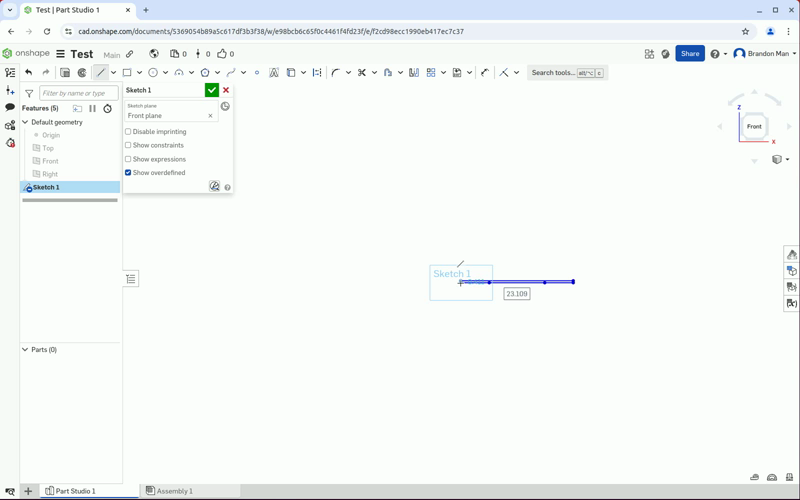
scroll(6)
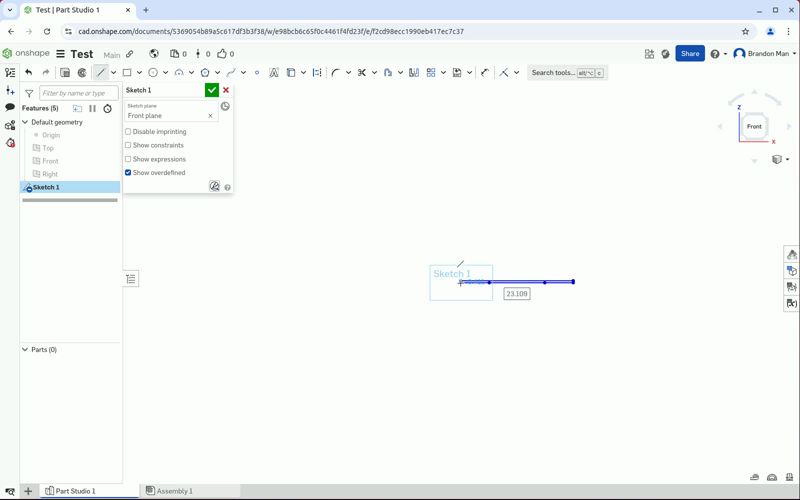
scroll(6)
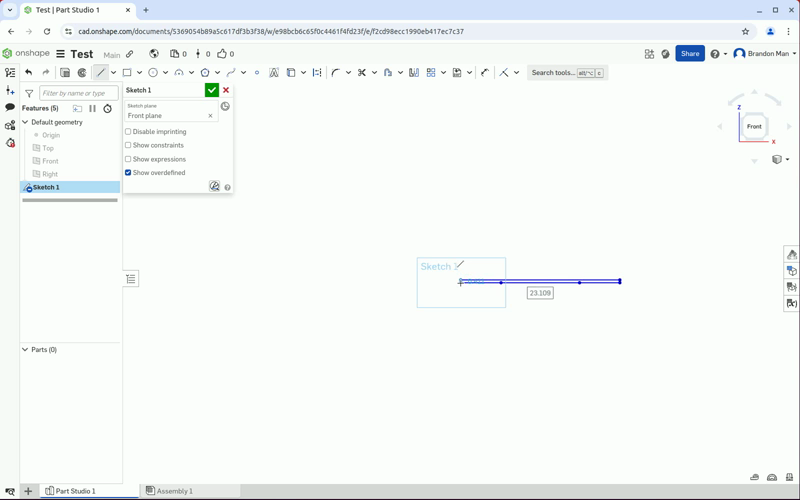
scroll(6)
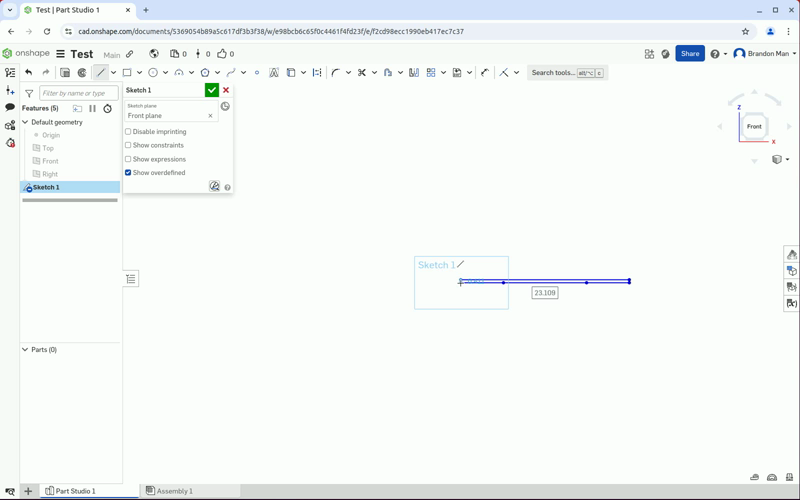
scroll(6)
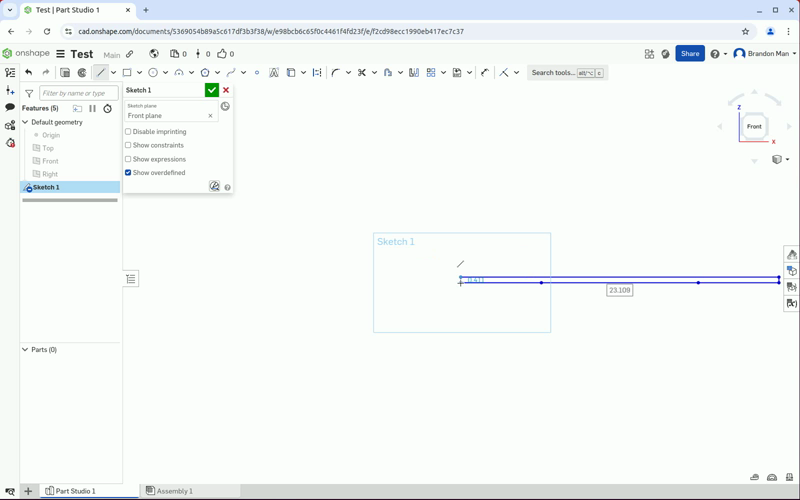
scroll(6)
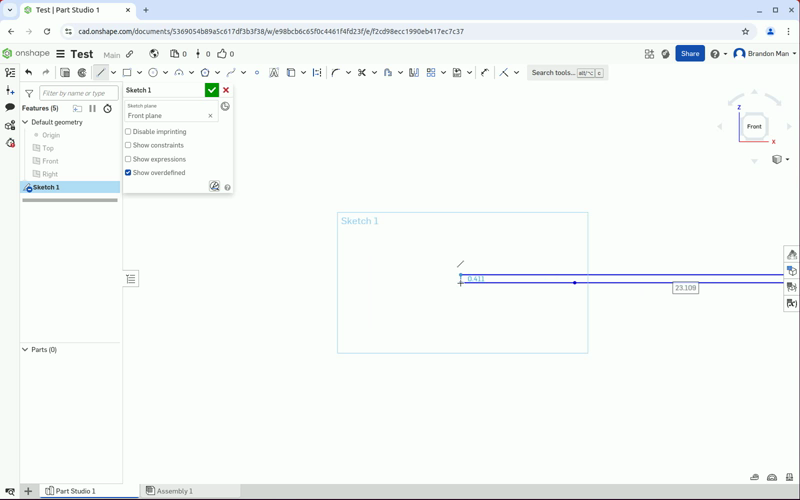
scroll(6)
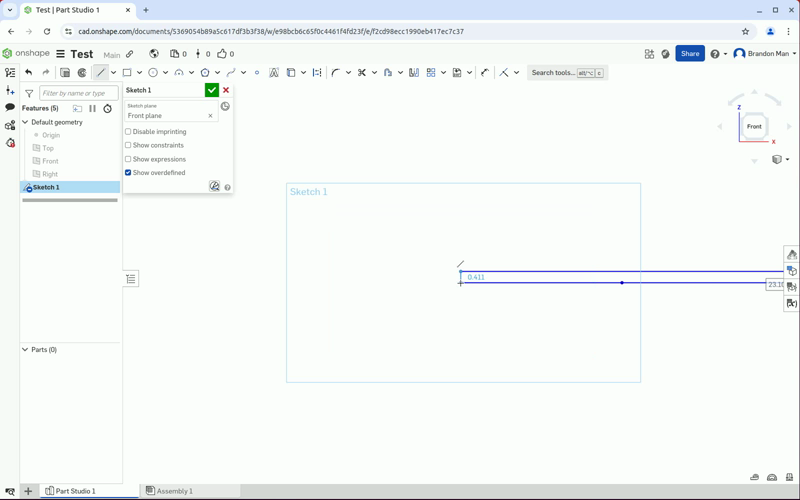
scroll(6)
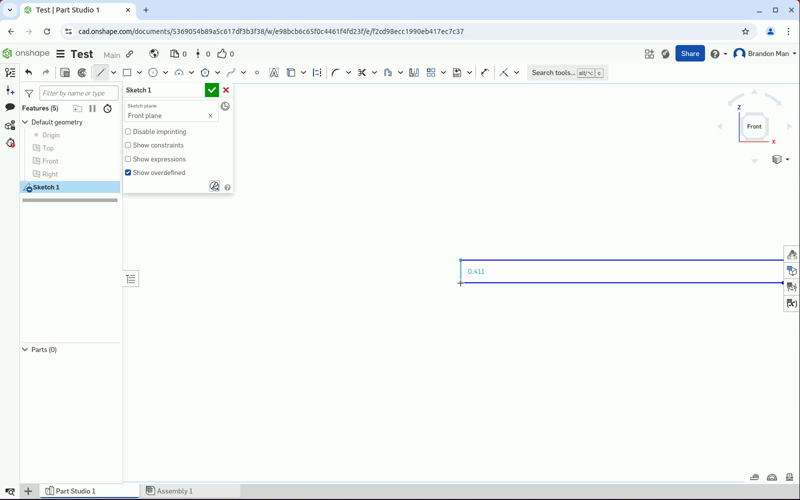
key_up(shift)
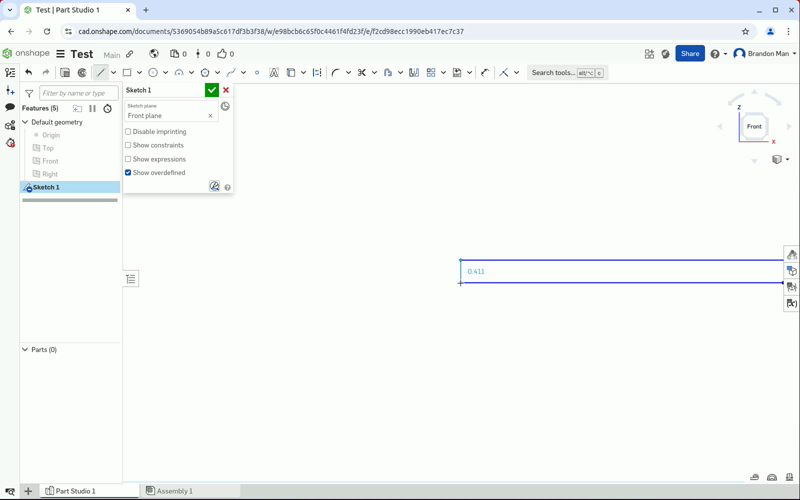
click(460, 282)
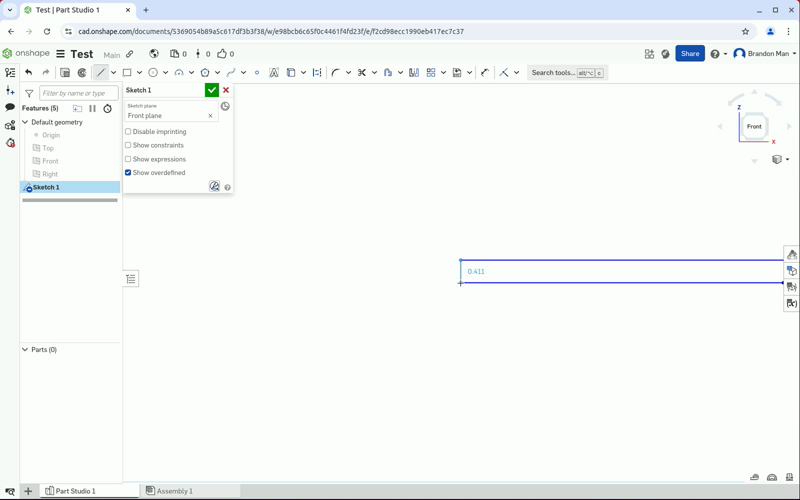
scroll(-6)
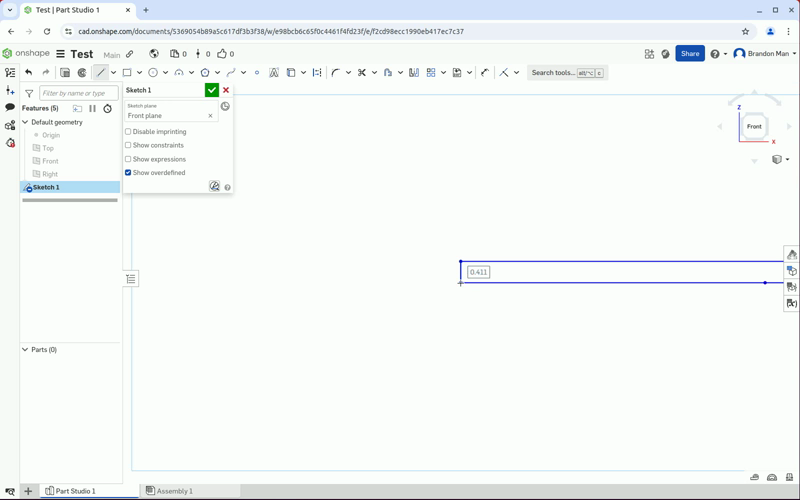
scroll(-6)
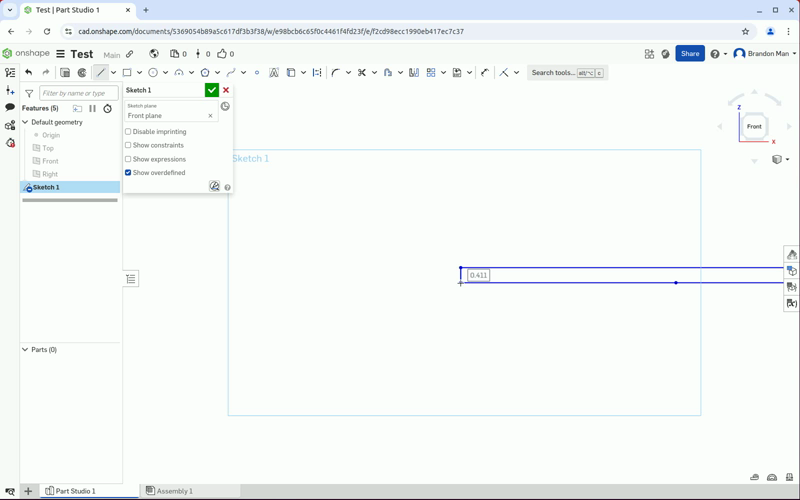
scroll(-6)
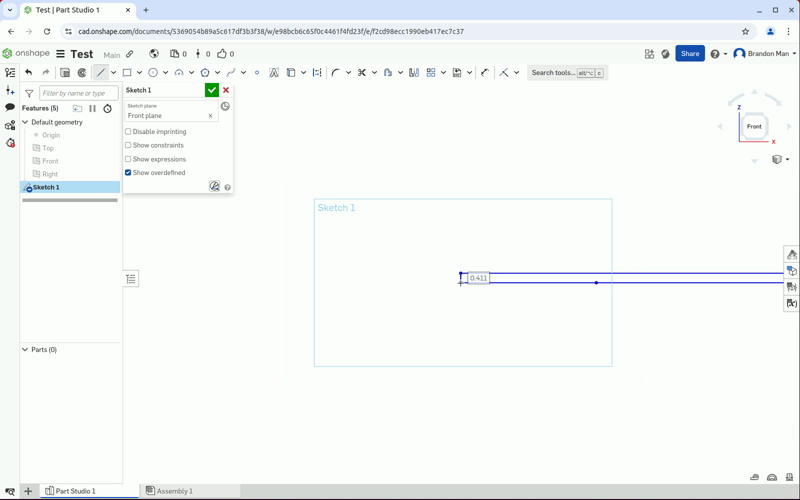
scroll(-6)
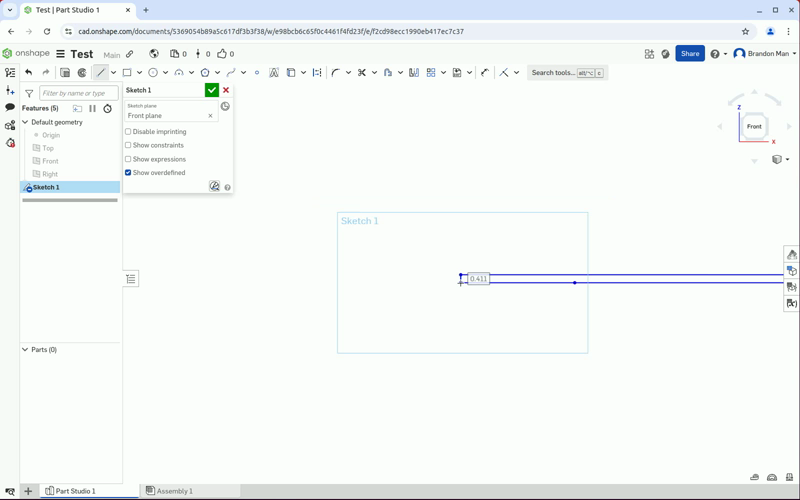
scroll(-6)
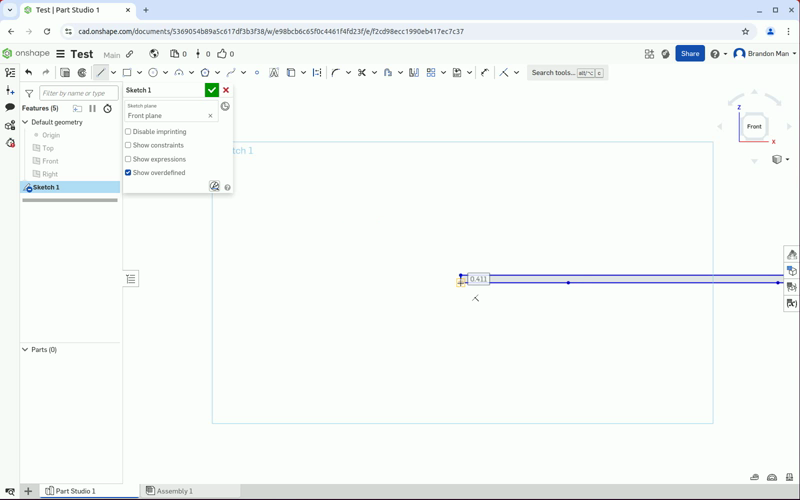
scroll(-6)
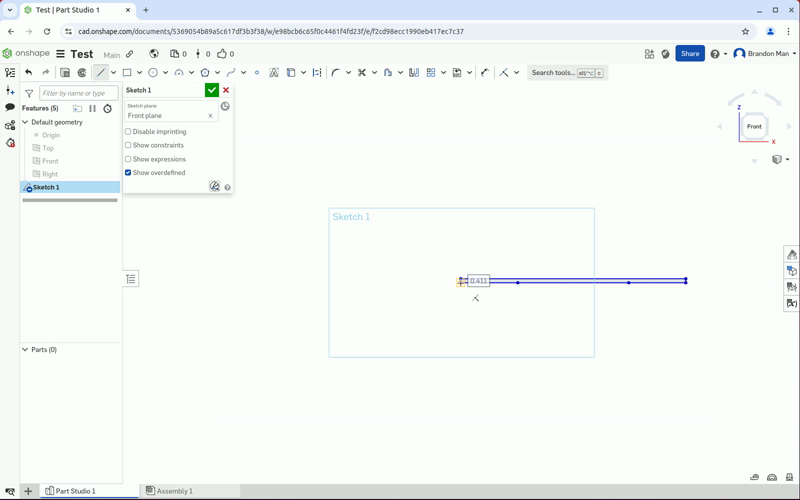
scroll(-6)
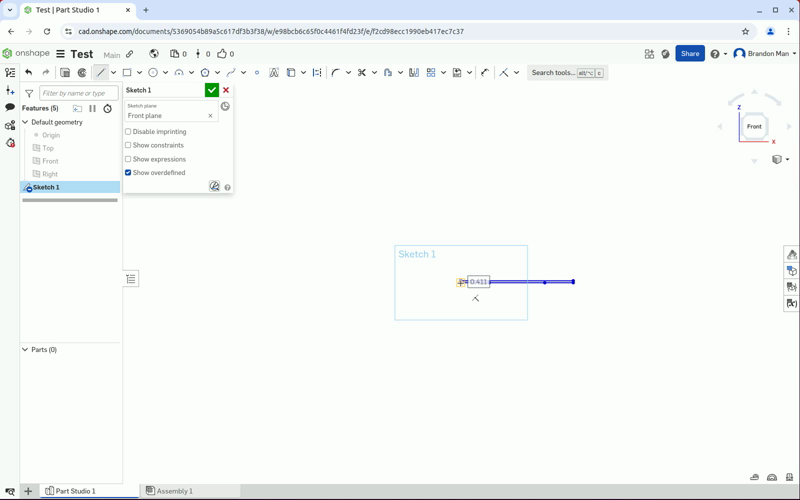
key(esc)
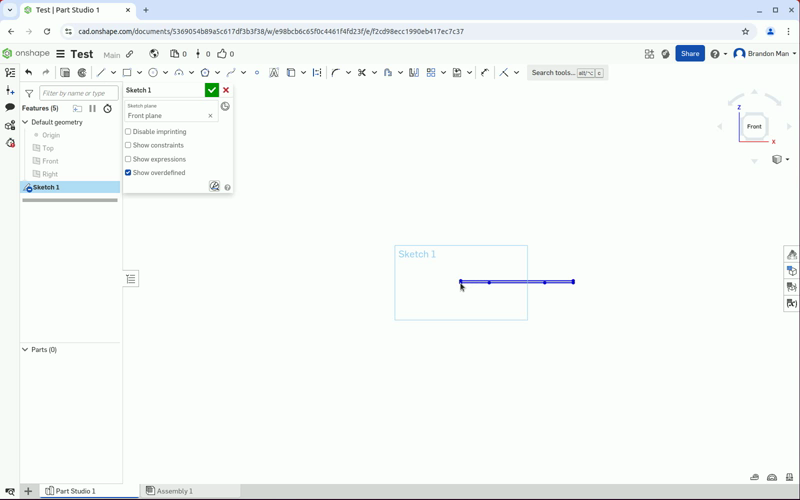
mouse_move(464, 280)
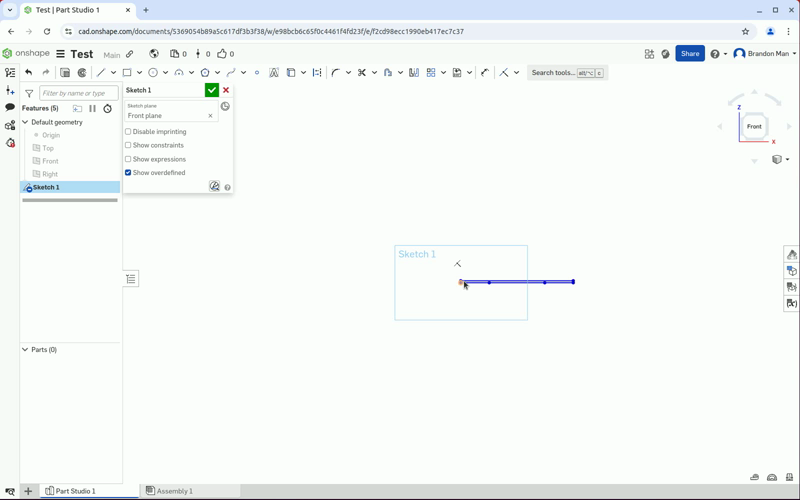
scroll(6)
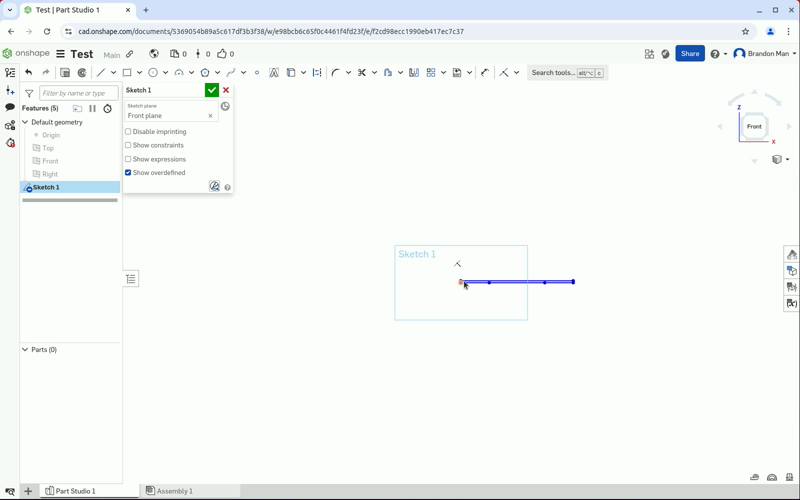
scroll(6)
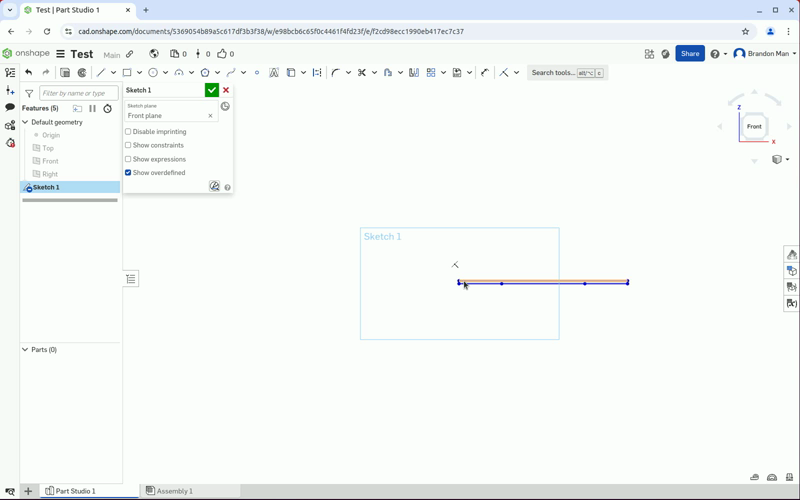
scroll(6)
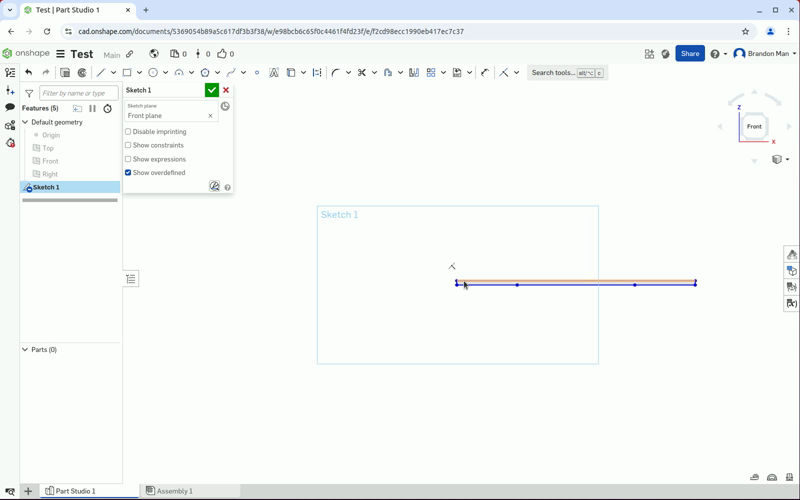
scroll(6)
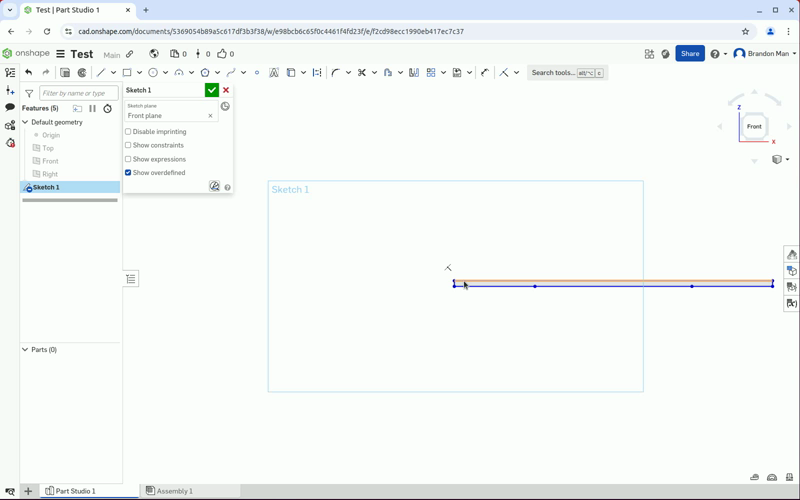
scroll(6)
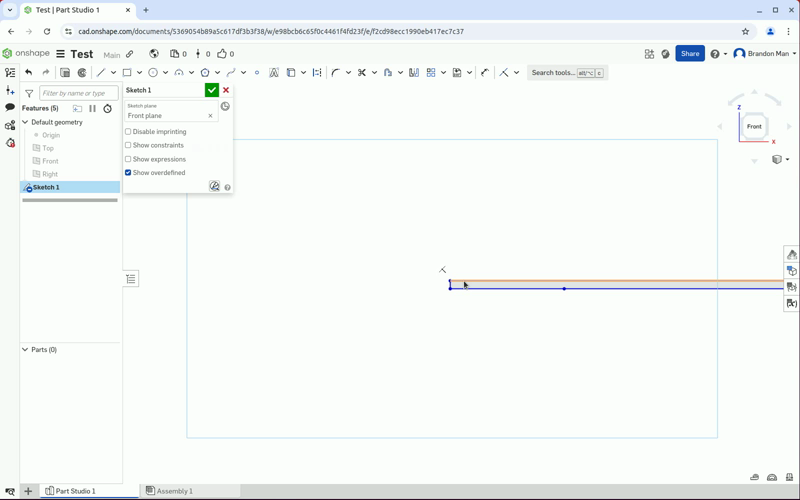
scroll(6)
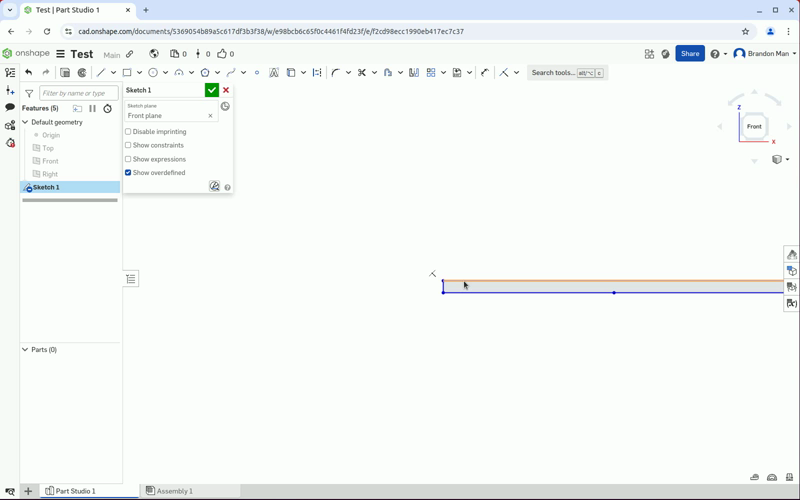
scroll(6)
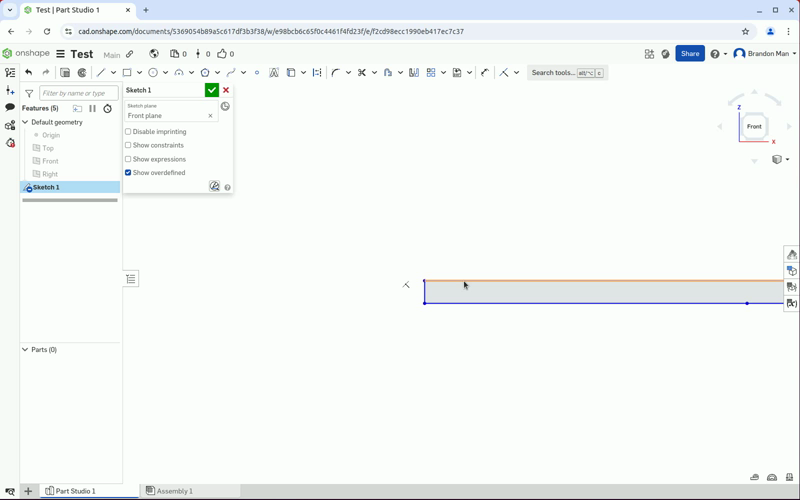
click(464, 280)
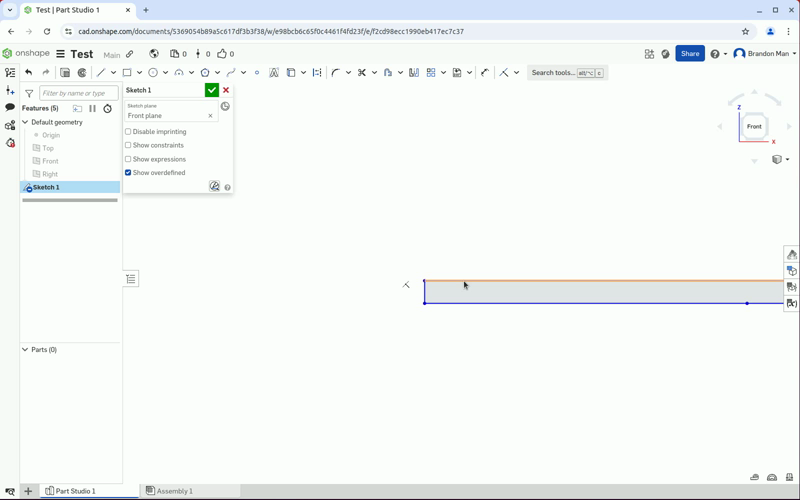
scroll(-6)
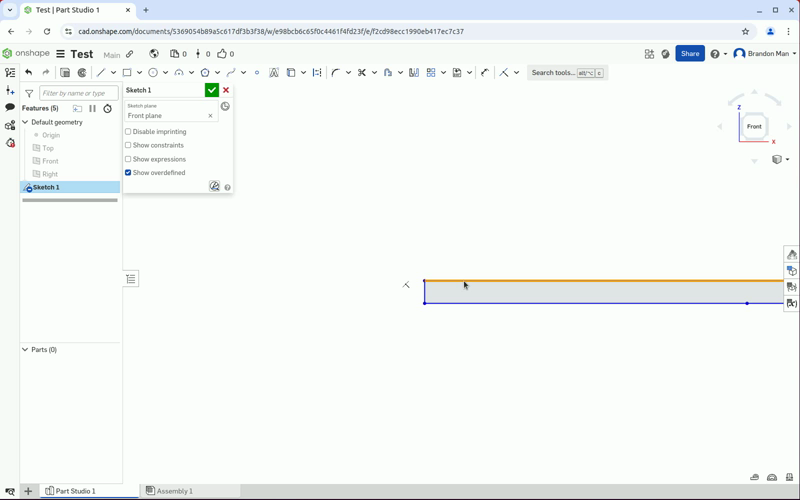
scroll(-6)
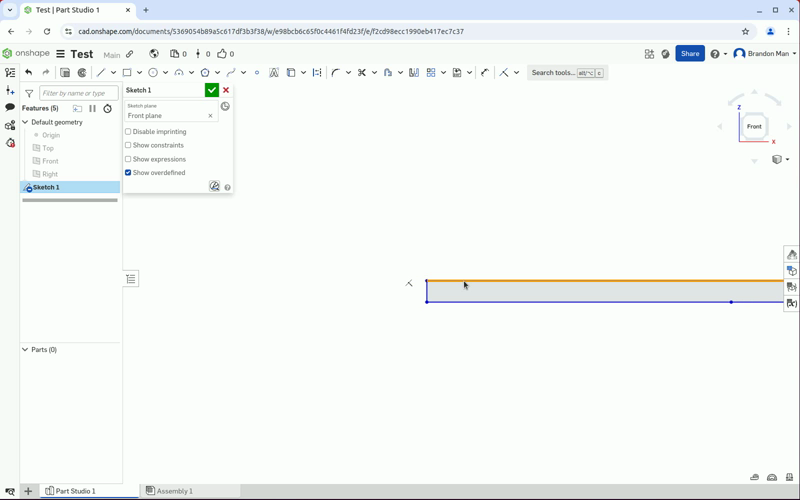
scroll(-6)
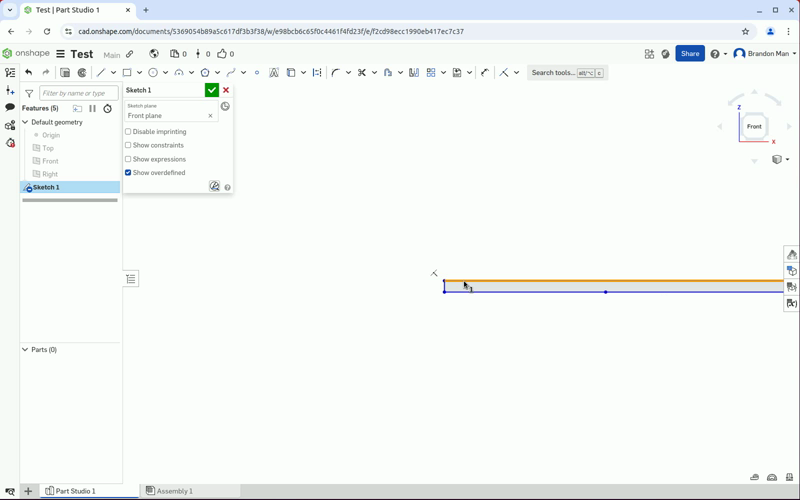
scroll(-6)
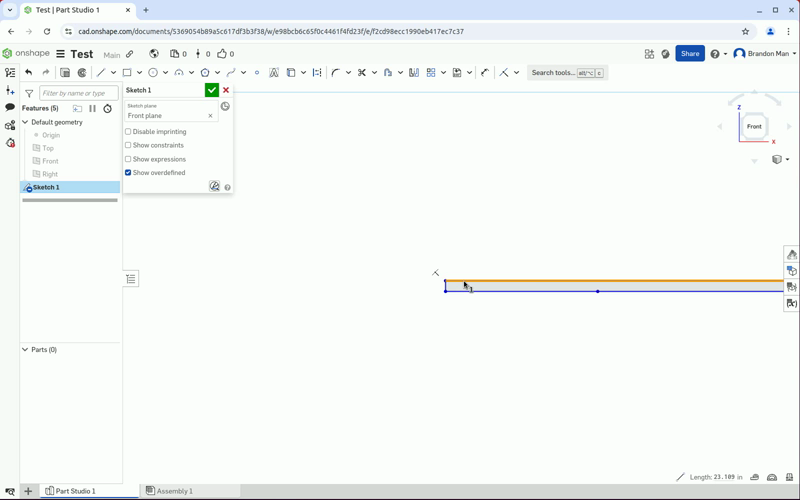
scroll(-6)
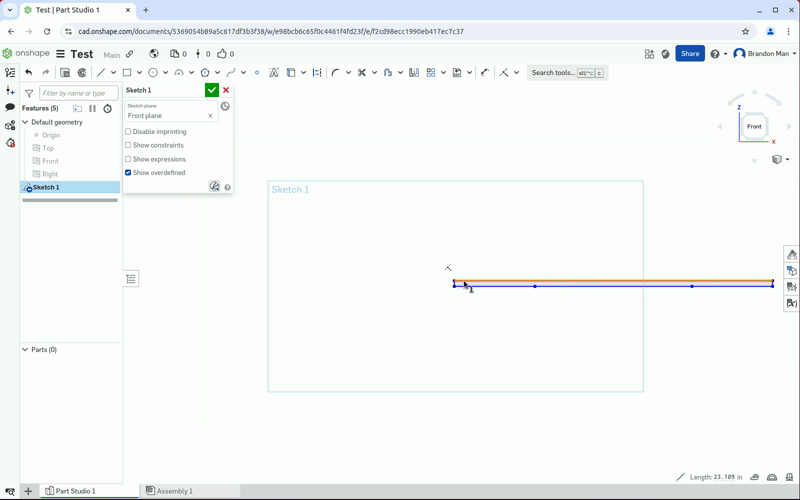
scroll(-6)
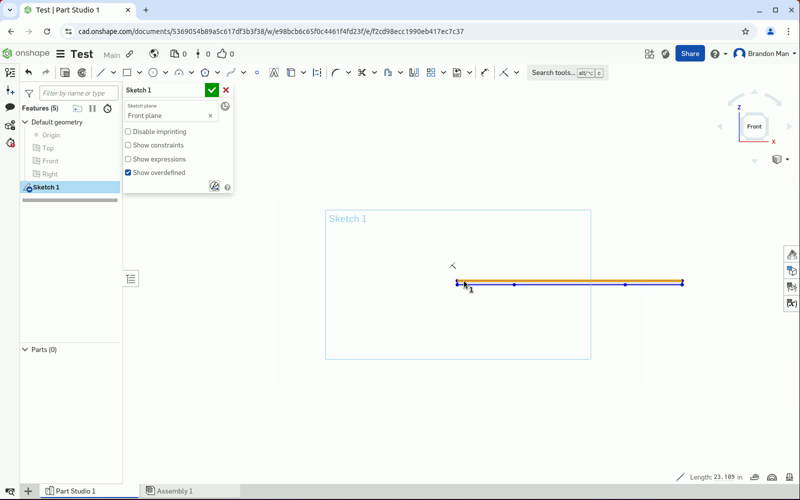
scroll(-6)
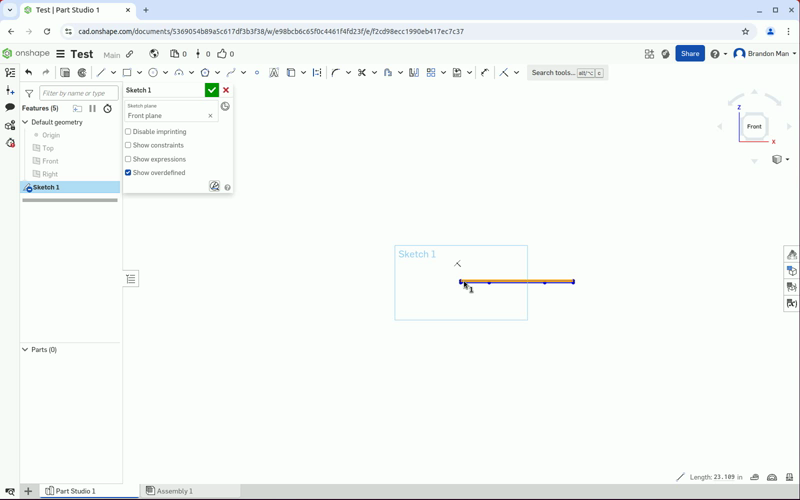
mouse_move(73, 352)
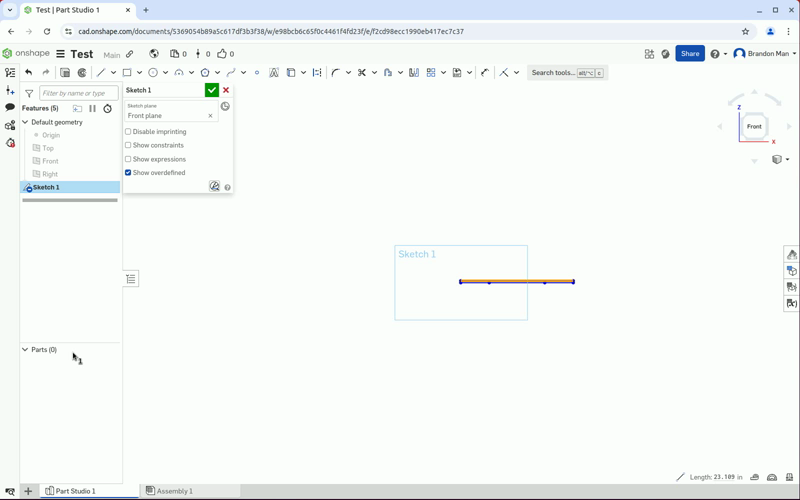
key(shift+y)
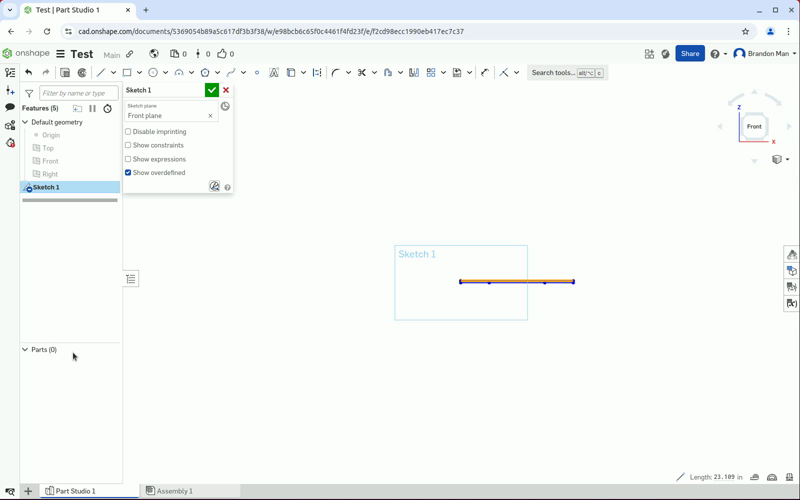
key(shift+e)
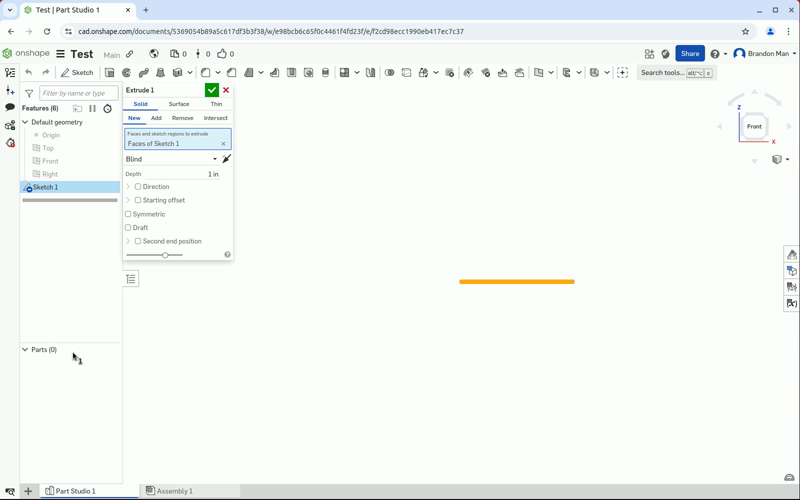
mouse_move(143, 106)
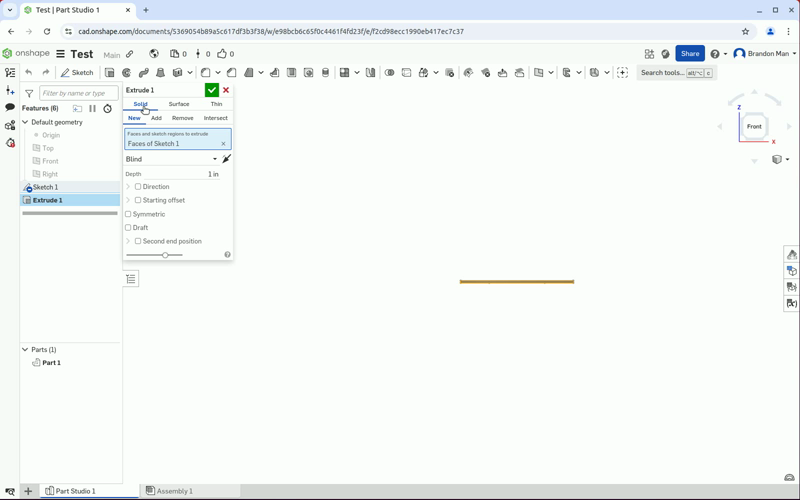
click(143, 106)
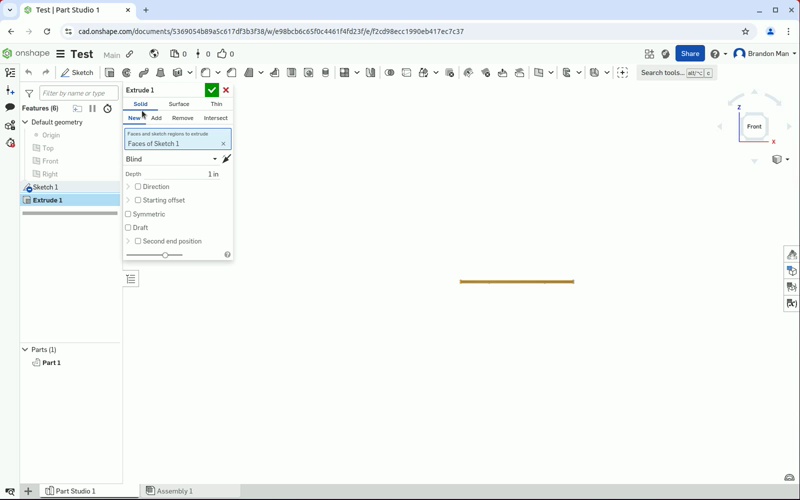
mouse_move(137, 120)
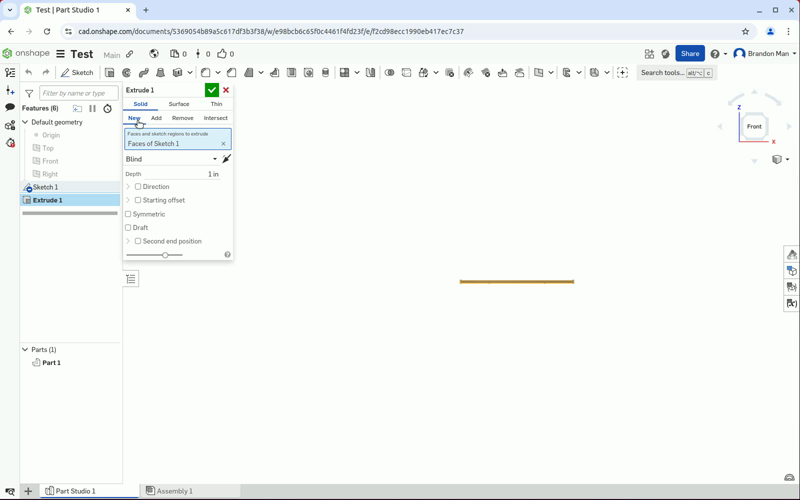
click(137, 120)
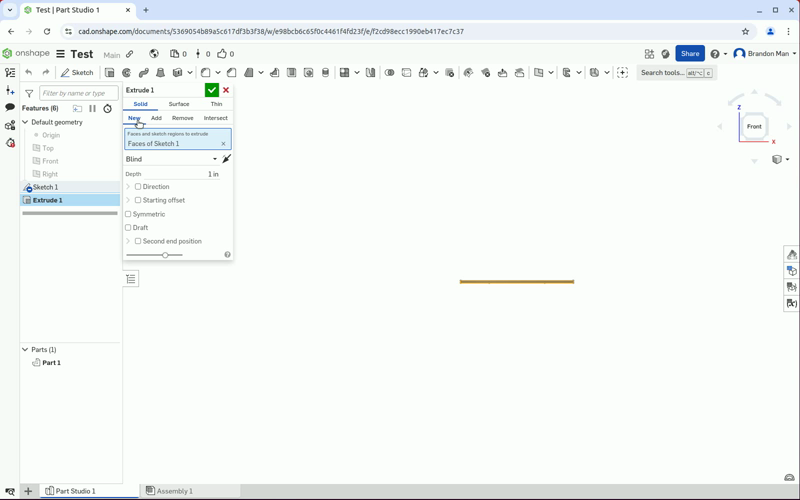
key(tab, 4)
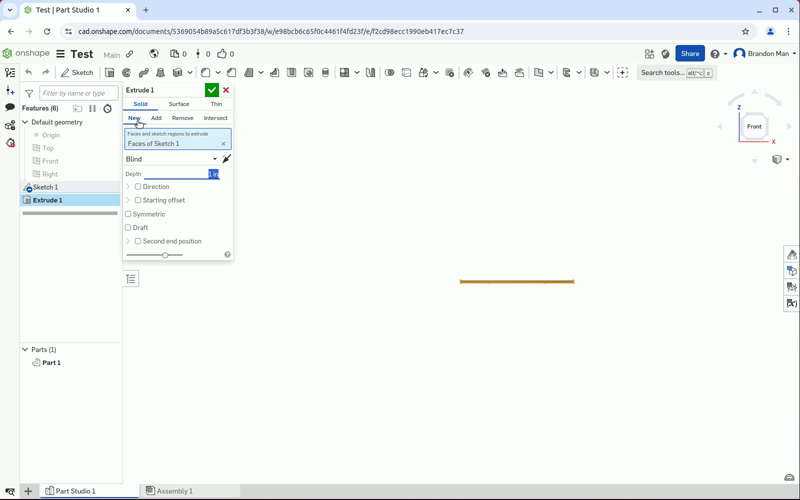
text(9.388)
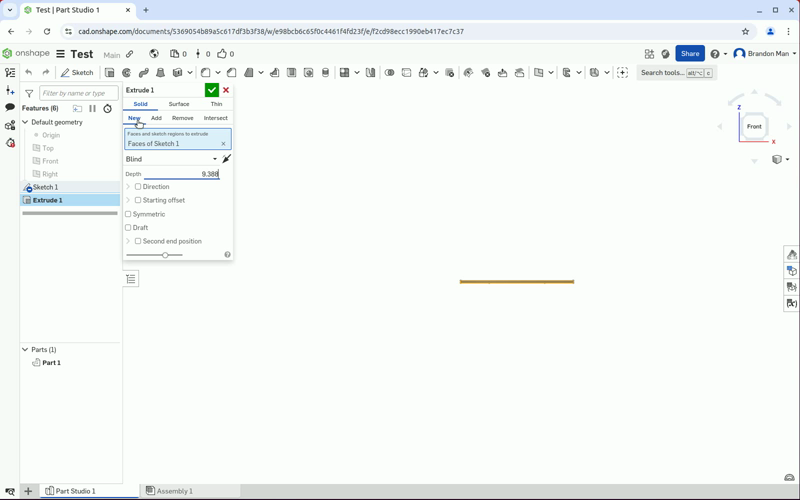
key(enter)
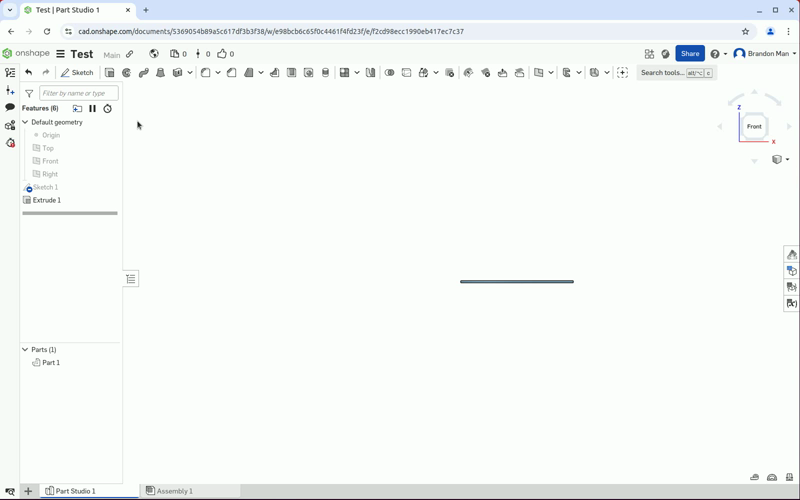
key(shift+h)
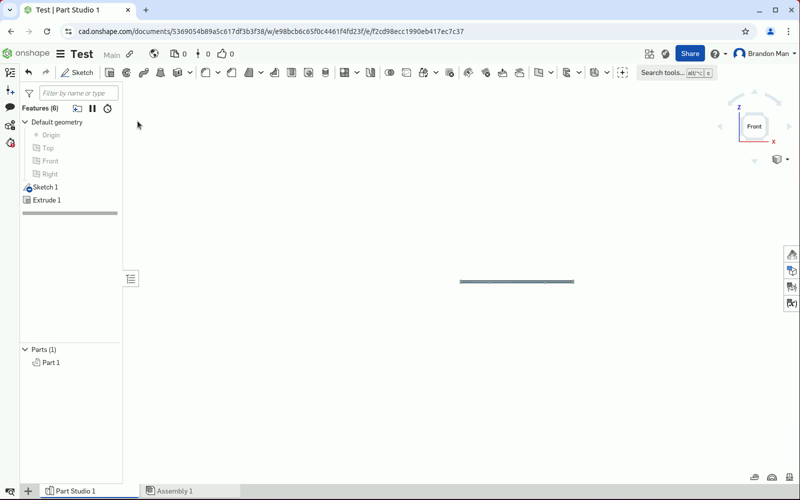
key(shift+h)
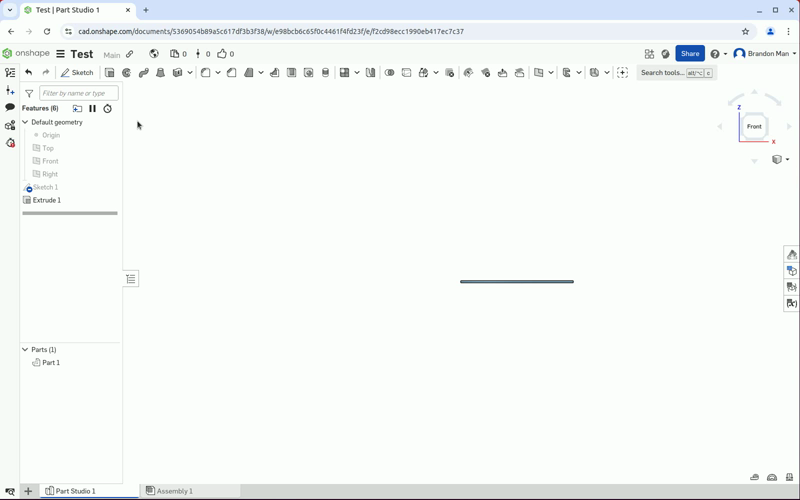
mouse_move(73, 189)
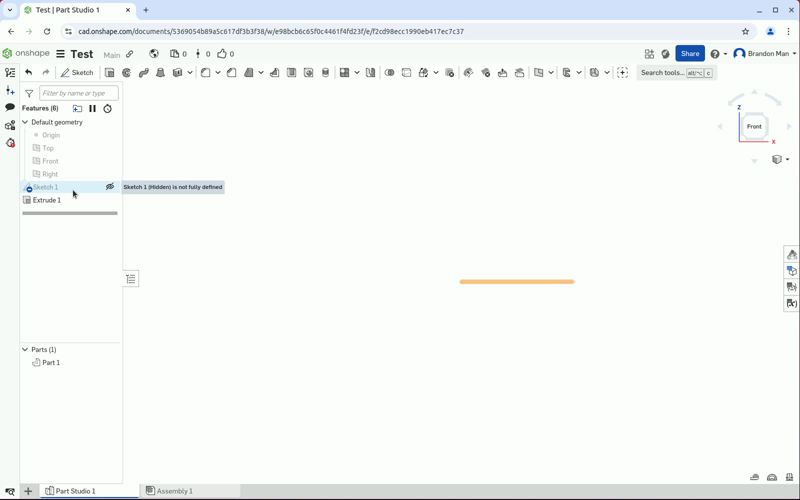
click(73, 189)
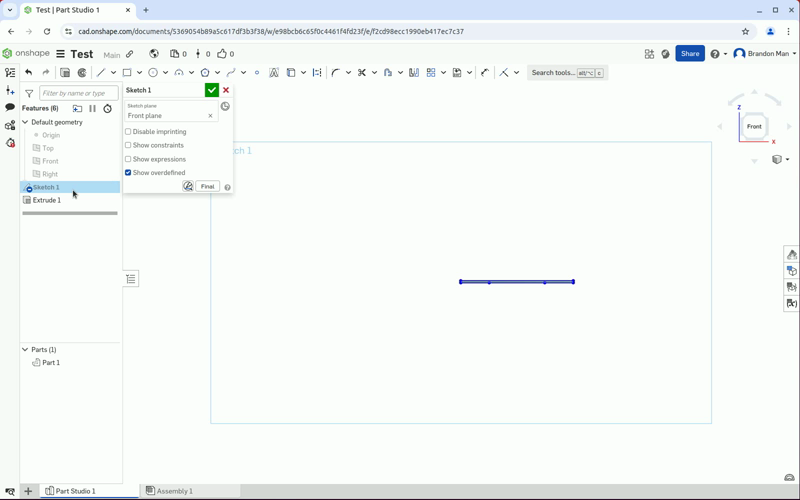
mouse_move(229, 92)
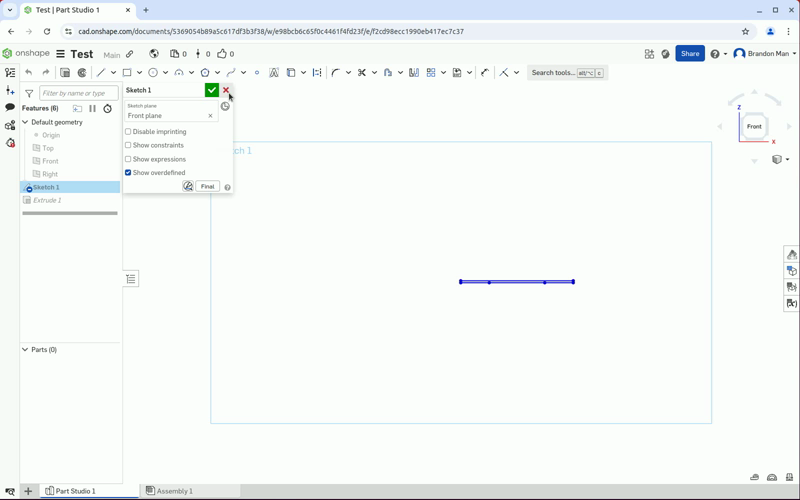
click(229, 92)
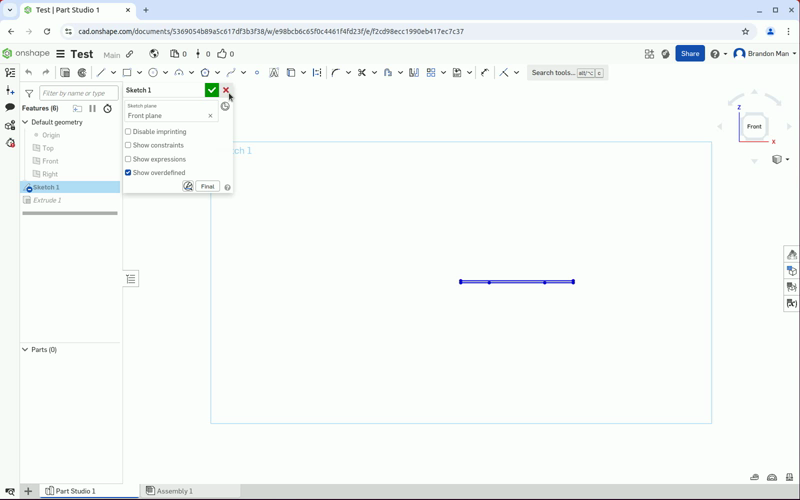
key(shift+s)
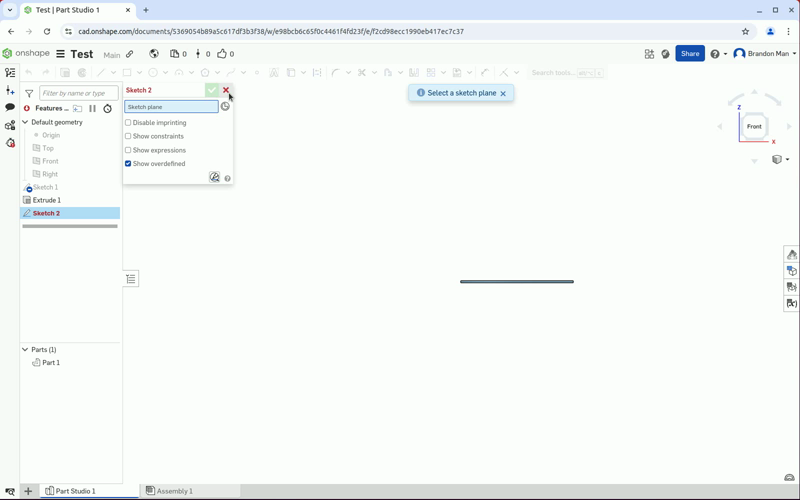
mouse_move(73, 163)
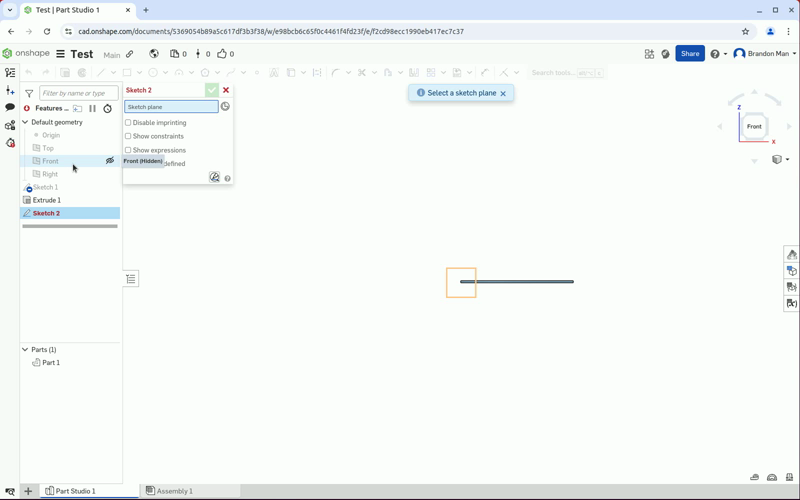
click(73, 163)
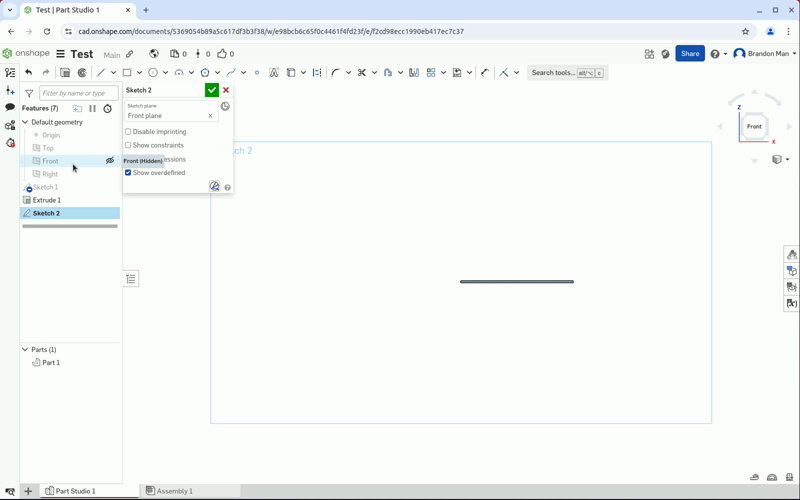
mouse_move(73, 352)
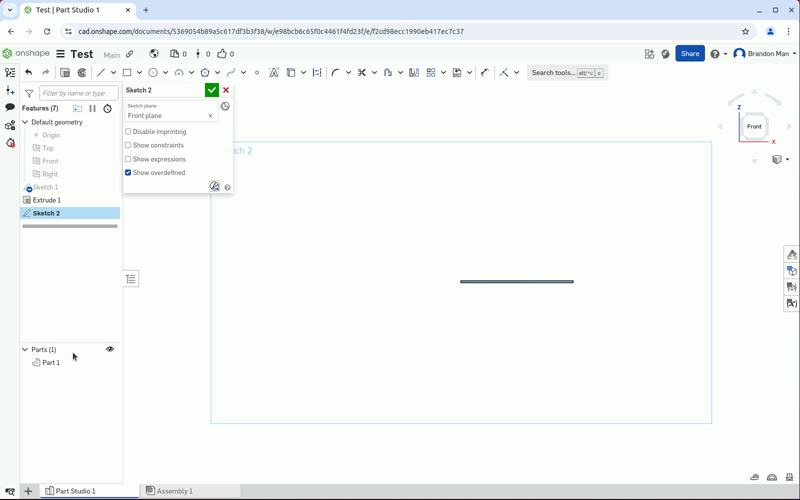
key(y)
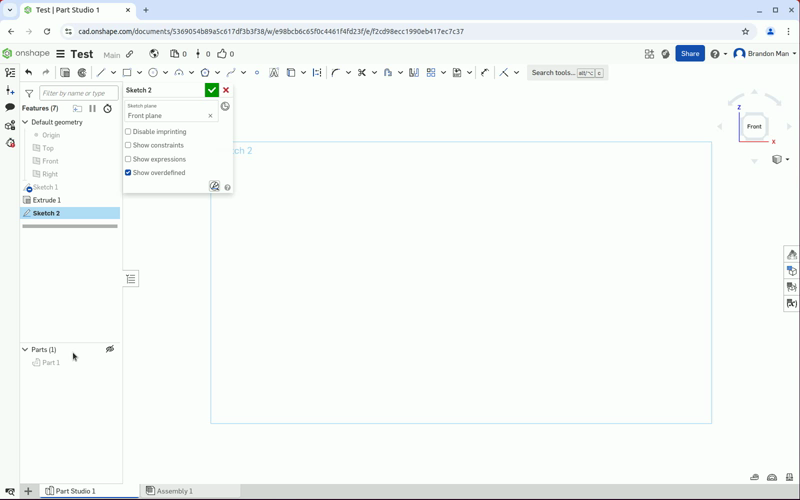
key(l)
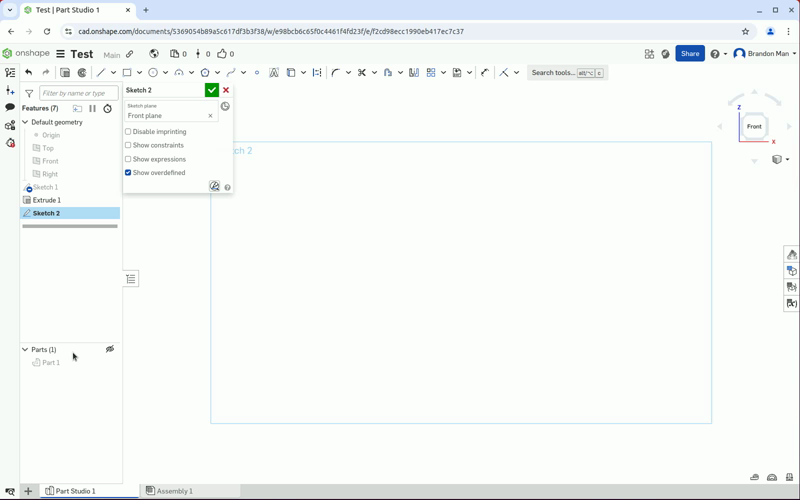
key_down(shift)
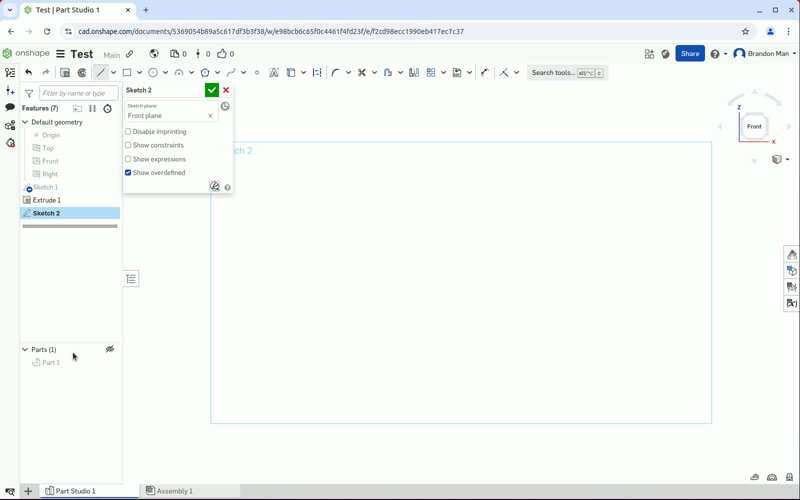
mouse_move(489, 288)
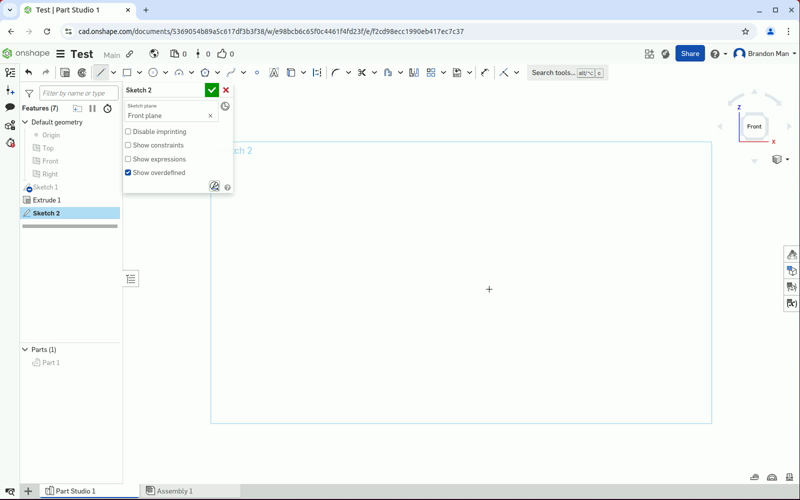
click(489, 288)
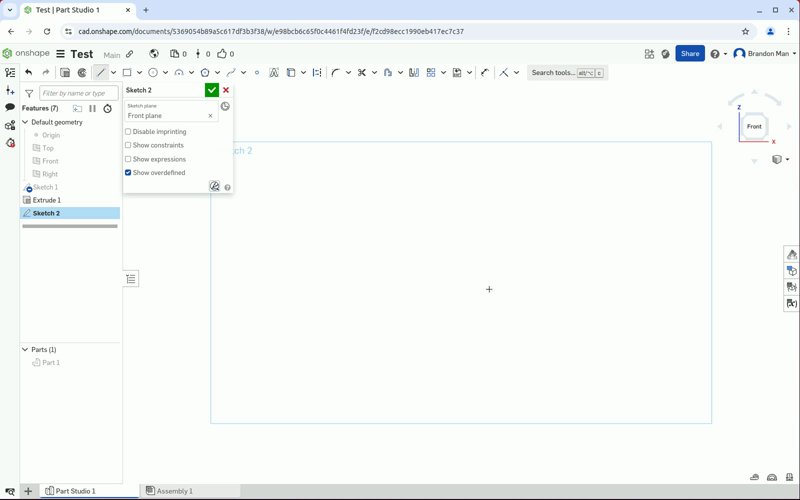
key_up(shift)
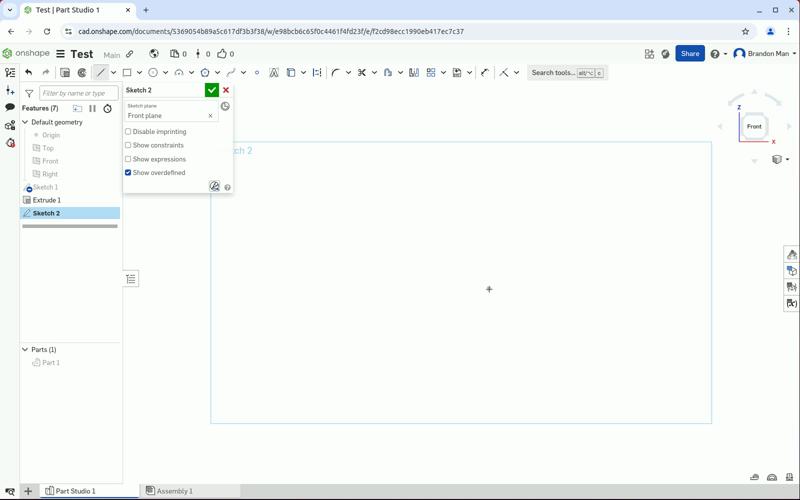
key_down(shift)
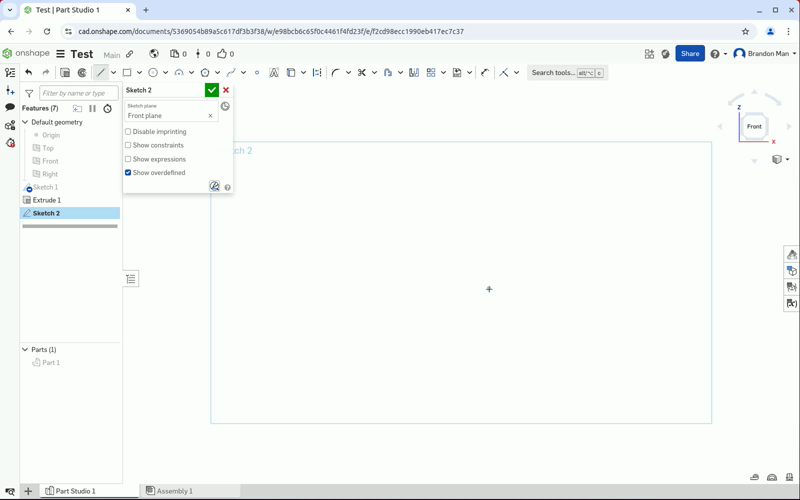
mouse_move(519, 288)
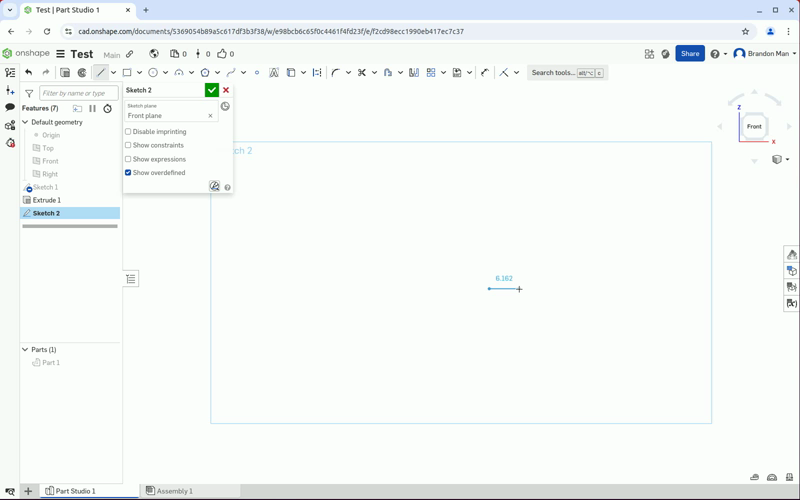
mouse_move(544, 288)
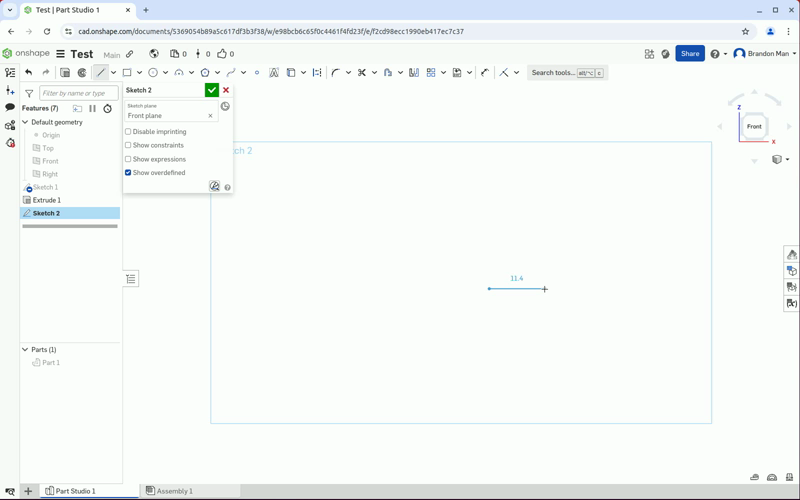
click(544, 288)
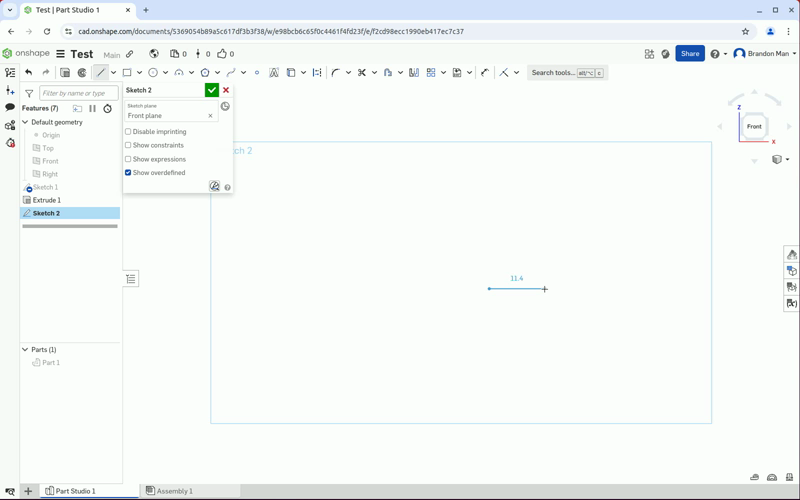
key_up(shift)
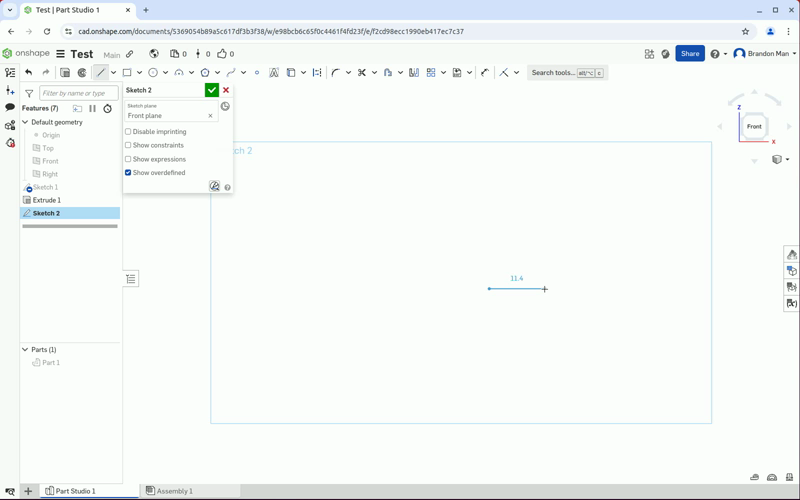
key_down(shift)
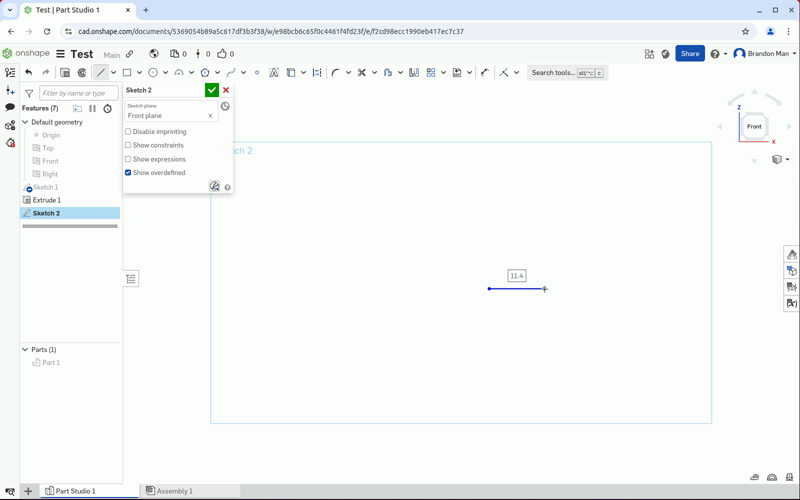
mouse_move(574, 288)
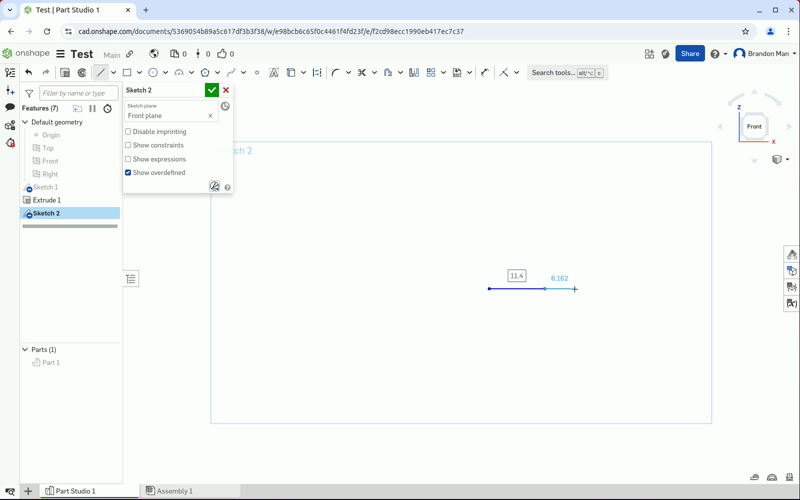
mouse_move(544, 282)
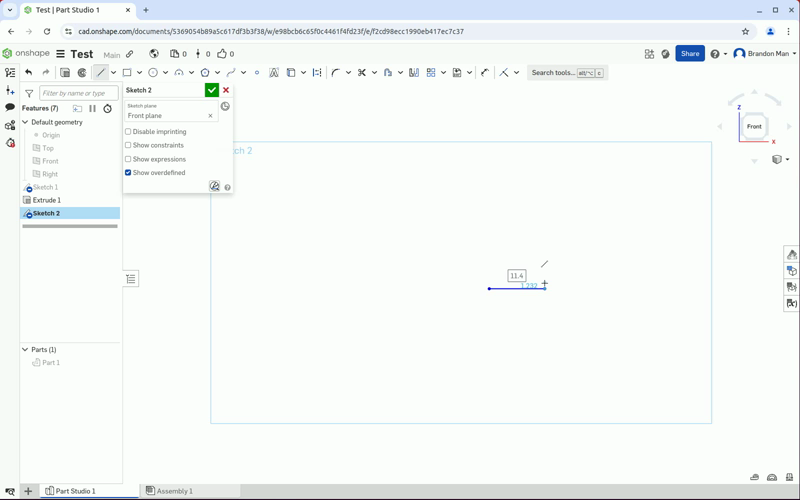
scroll(6)
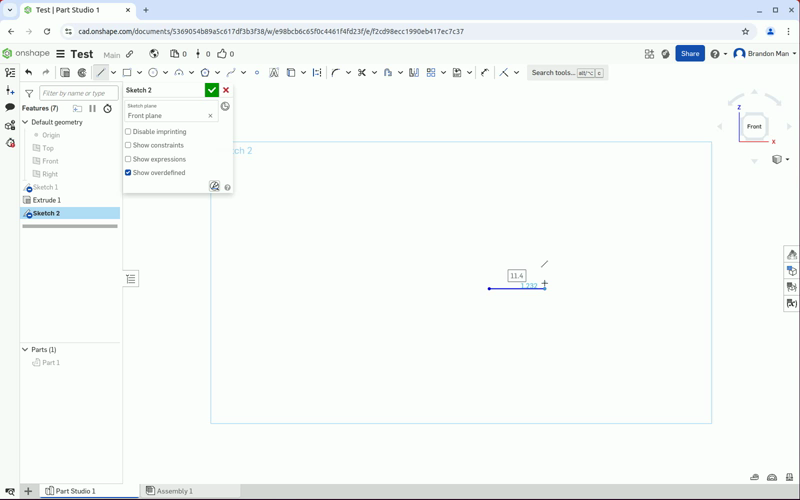
scroll(6)
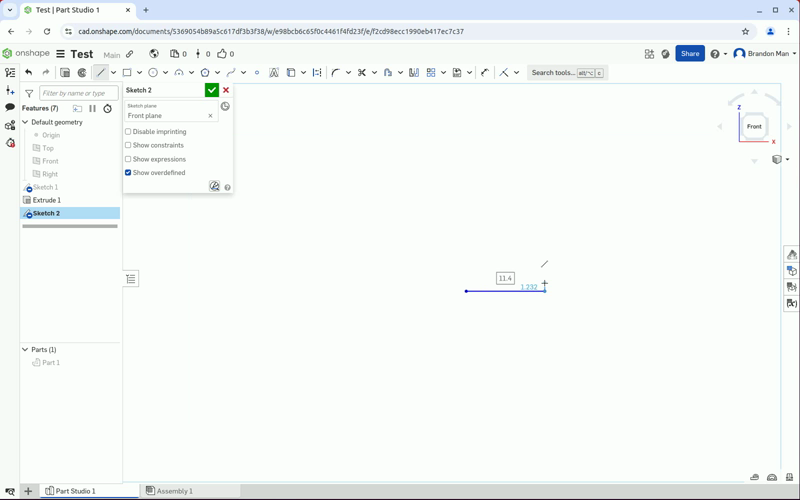
scroll(6)
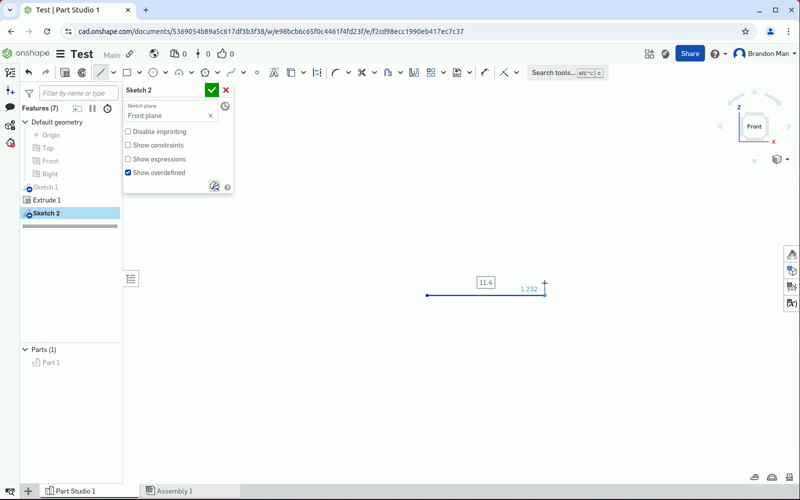
scroll(6)
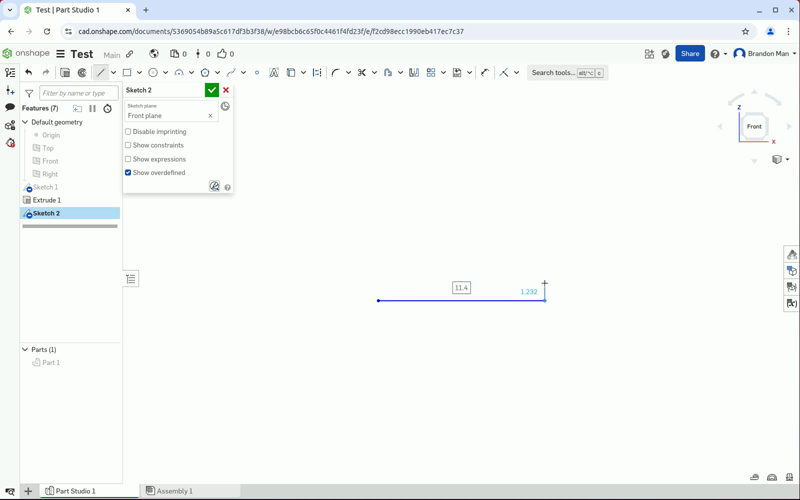
scroll(6)
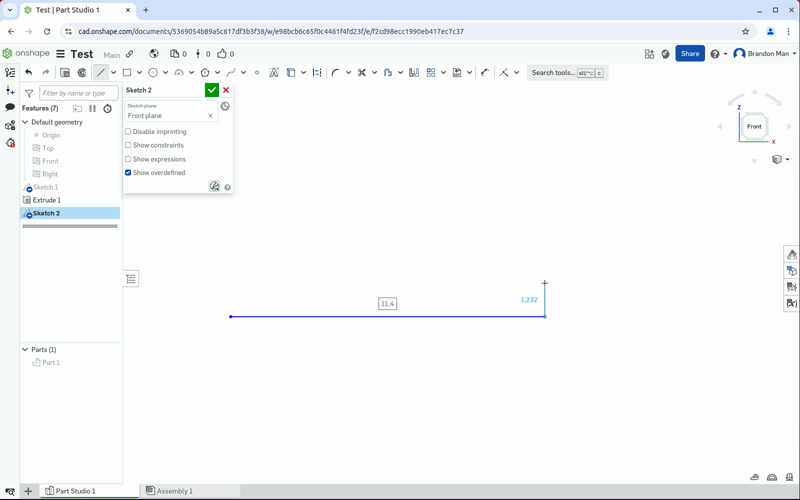
scroll(6)
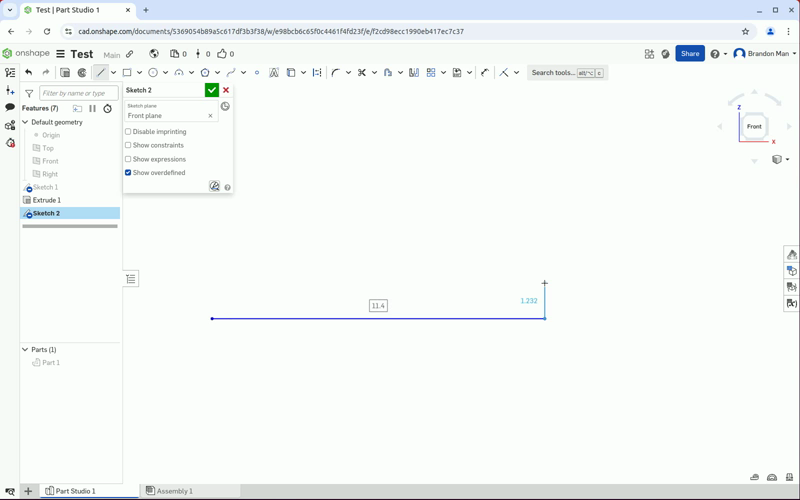
scroll(6)
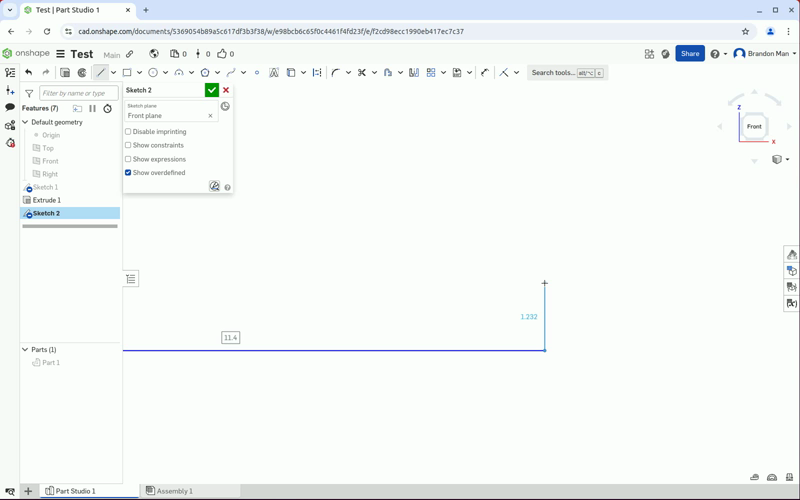
click(544, 282)
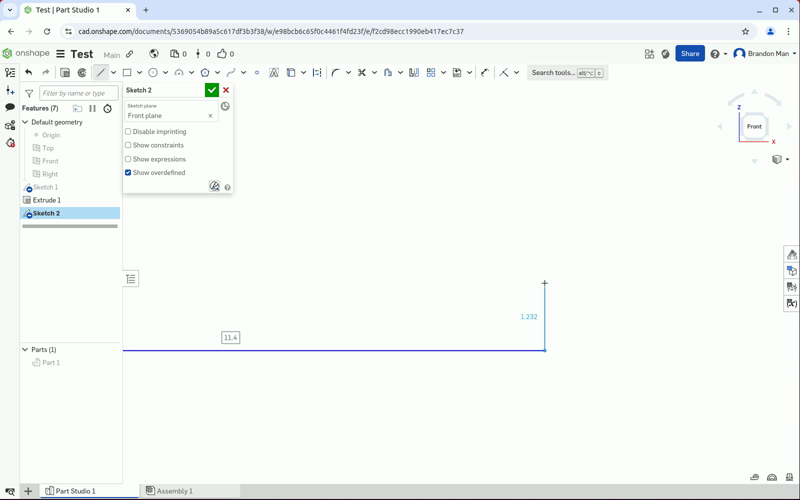
scroll(-6)
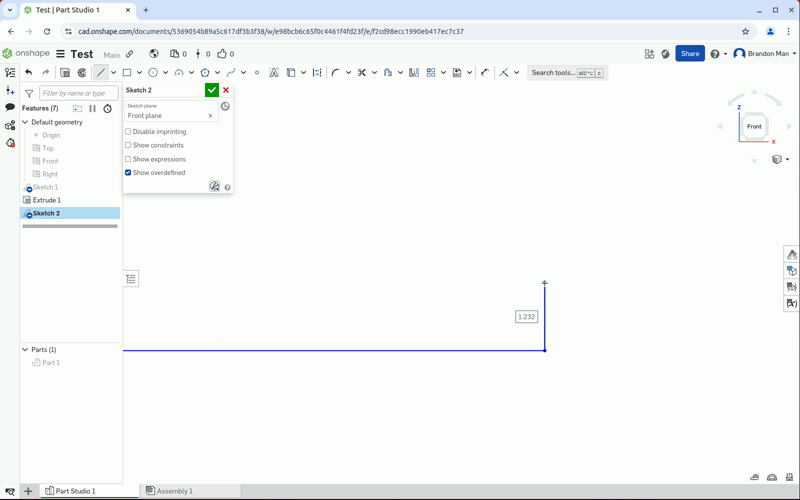
scroll(-6)
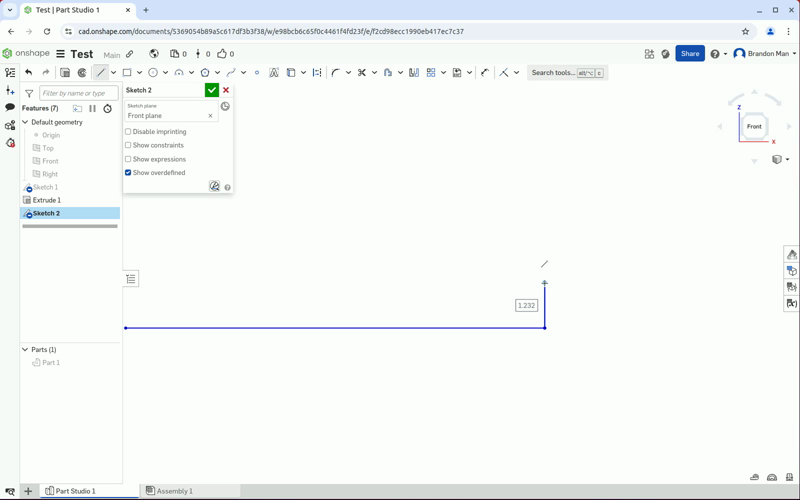
scroll(-6)
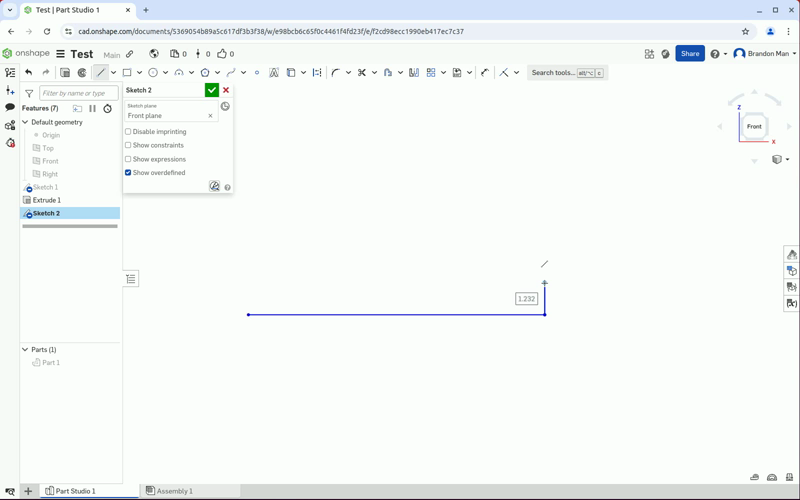
scroll(-6)
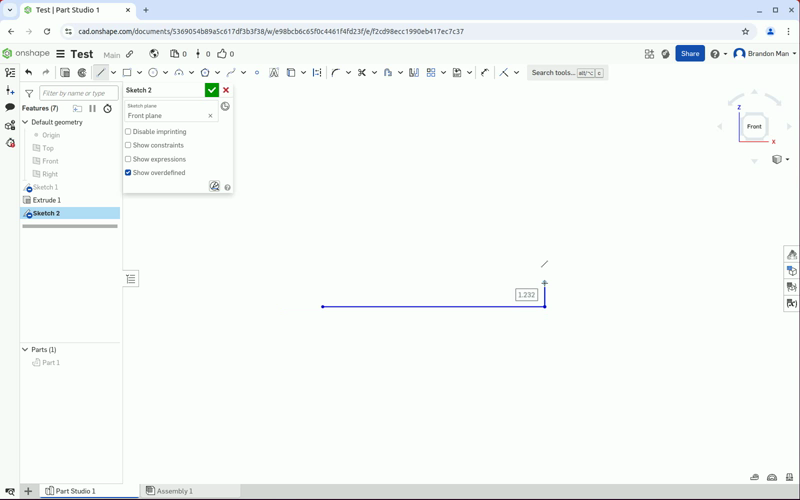
scroll(-6)
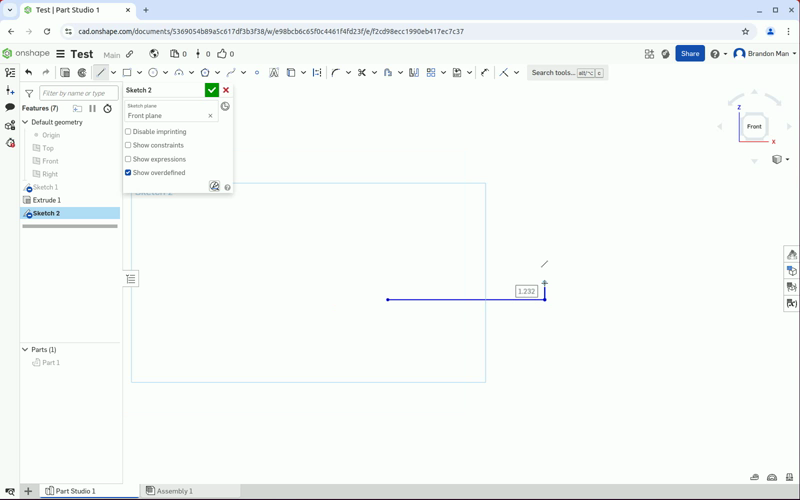
scroll(-6)
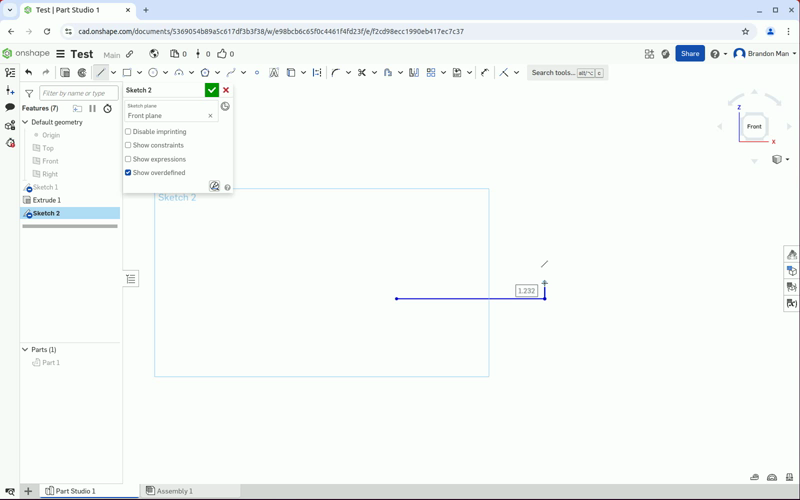
scroll(-6)
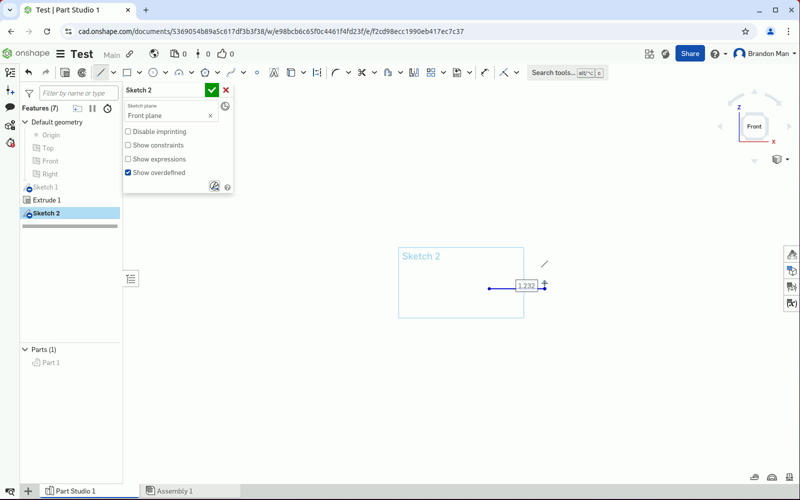
key_up(shift)
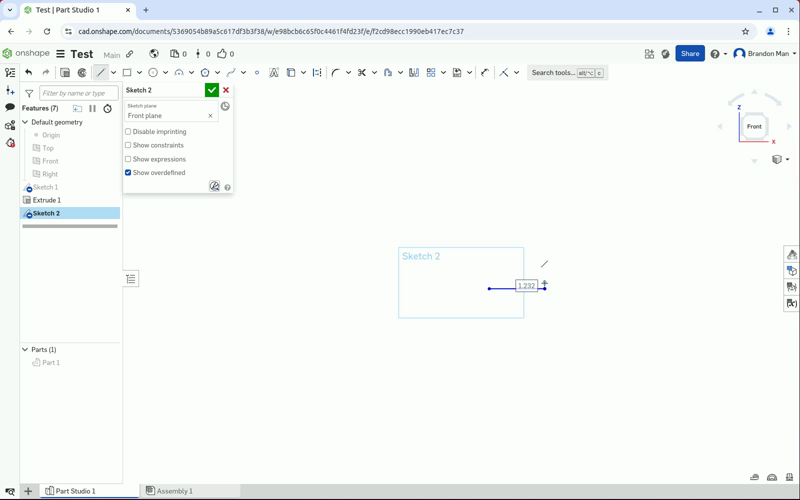
key_down(shift)
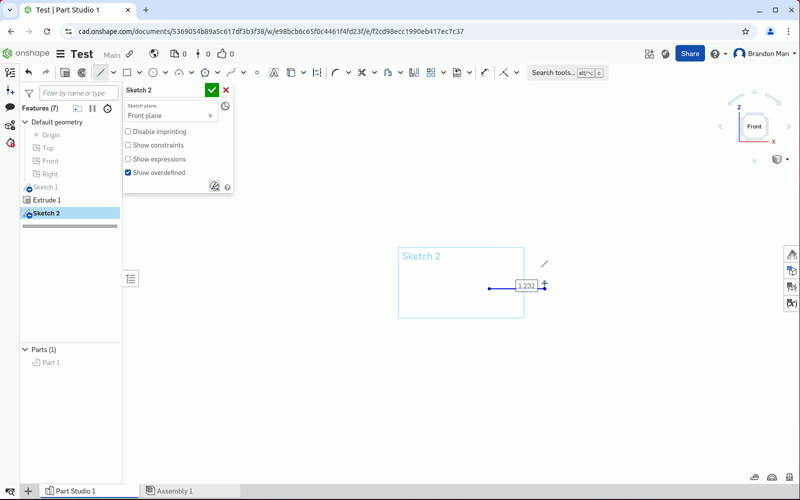
mouse_move(574, 282)
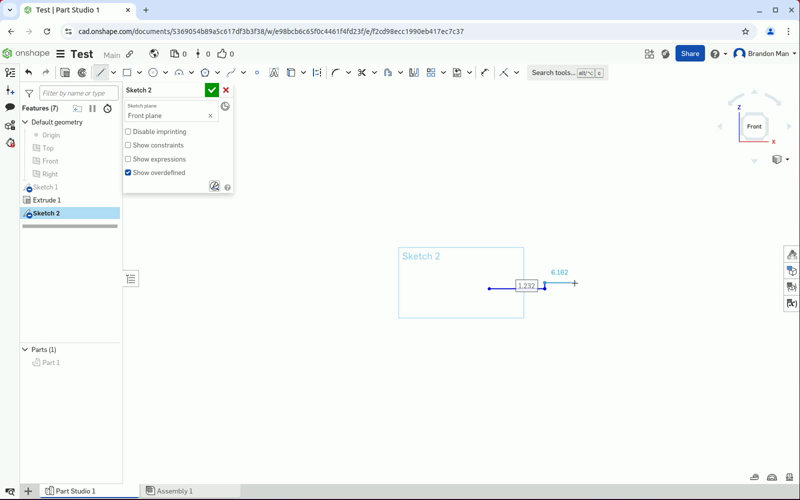
mouse_move(489, 282)
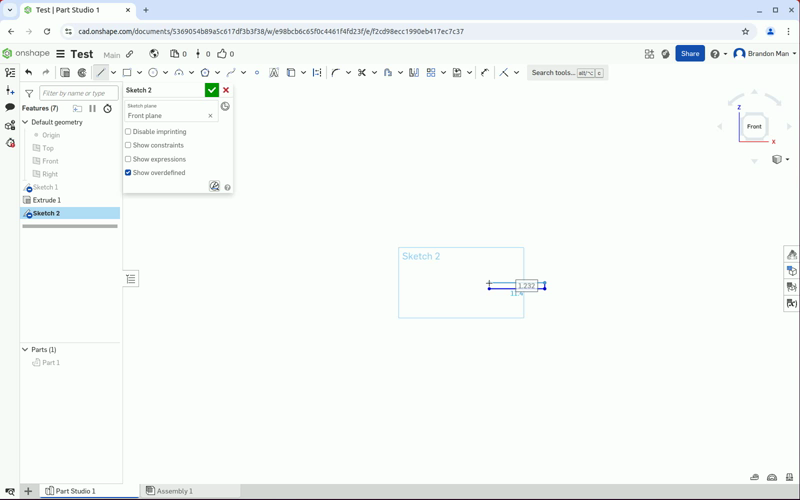
click(489, 282)
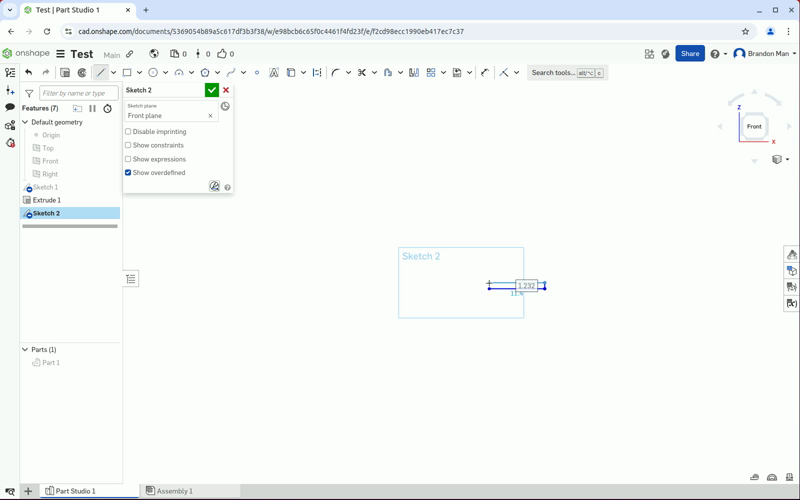
key_up(shift)
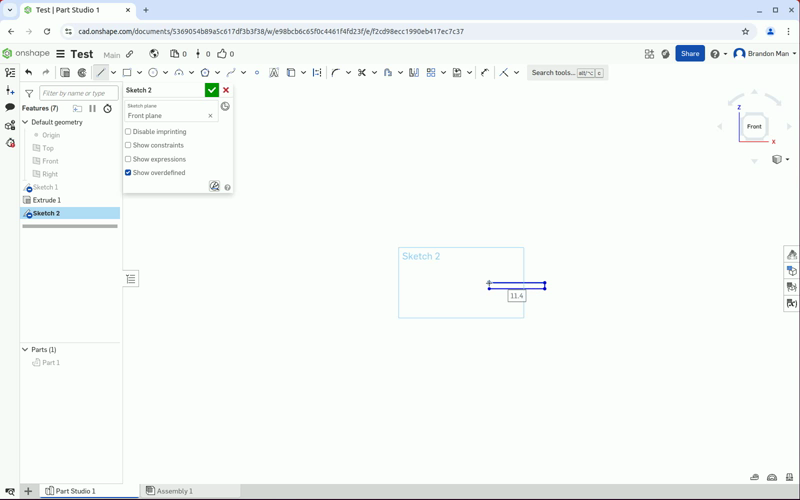
mouse_move(519, 282)
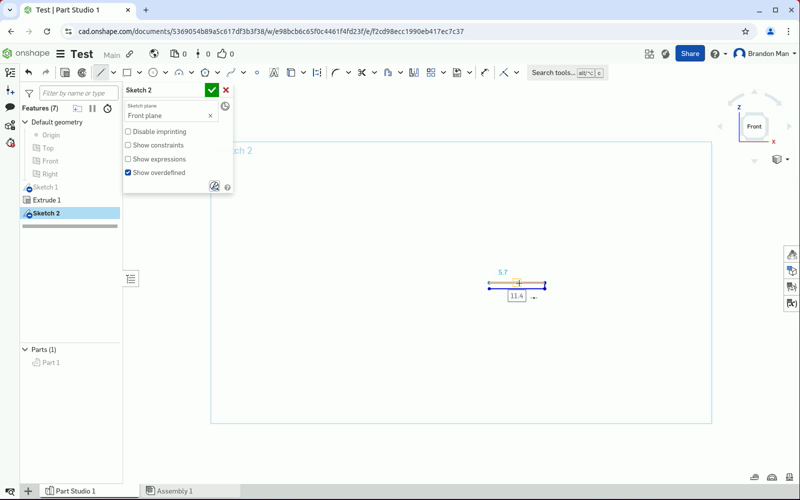
key_down(shift)
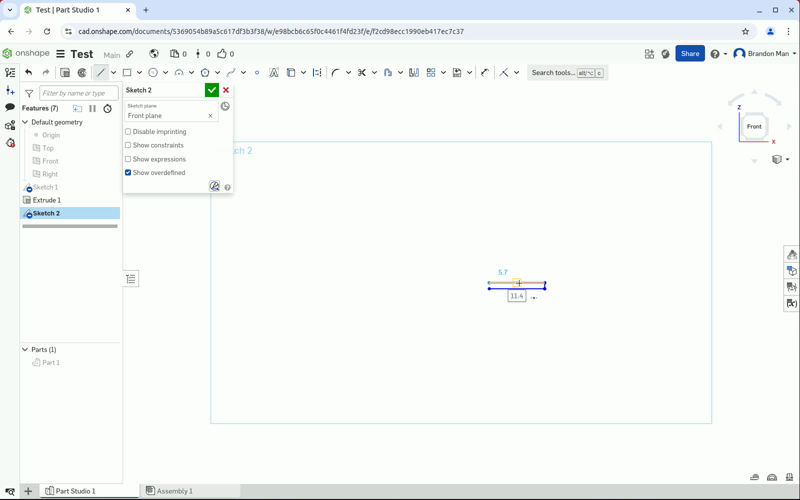
mouse_move(489, 288)
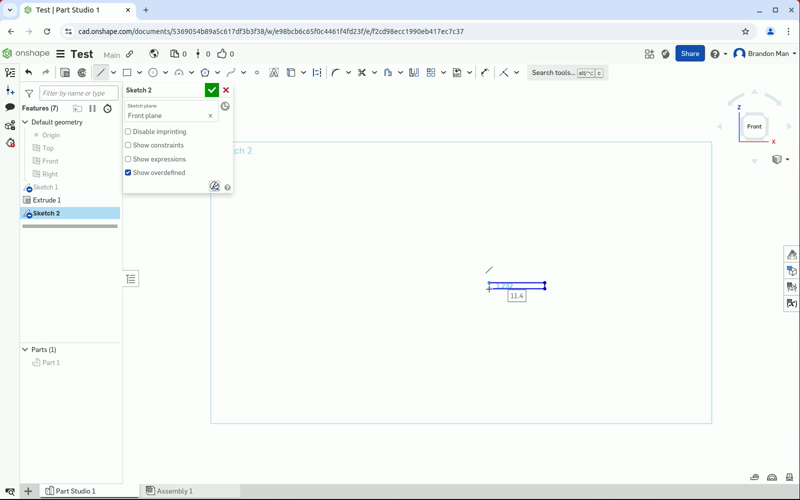
scroll(6)
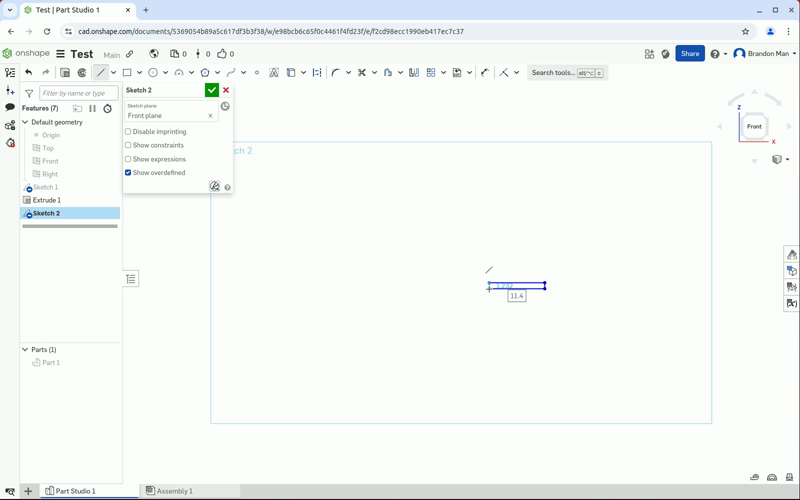
scroll(6)
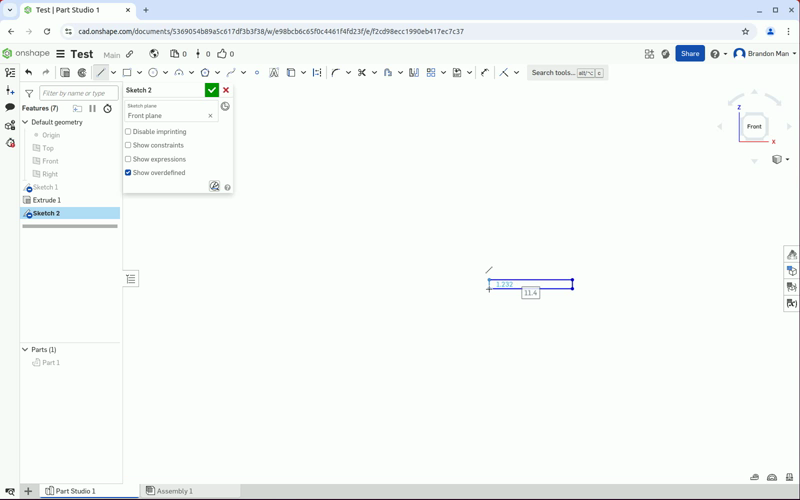
scroll(6)
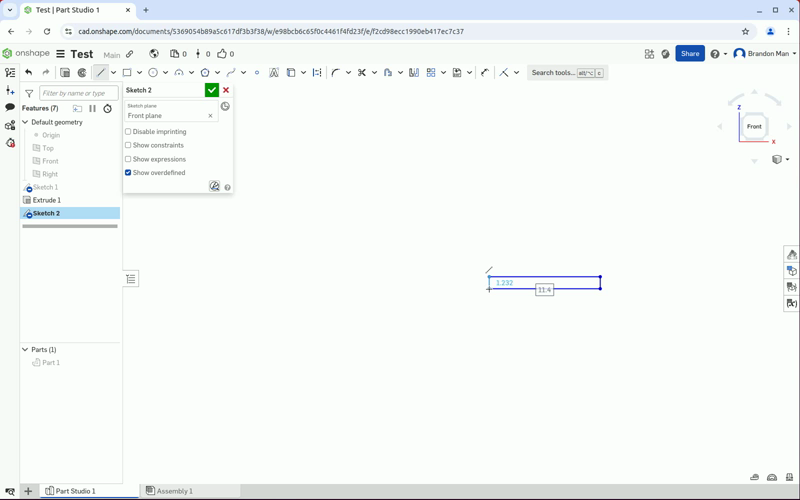
scroll(6)
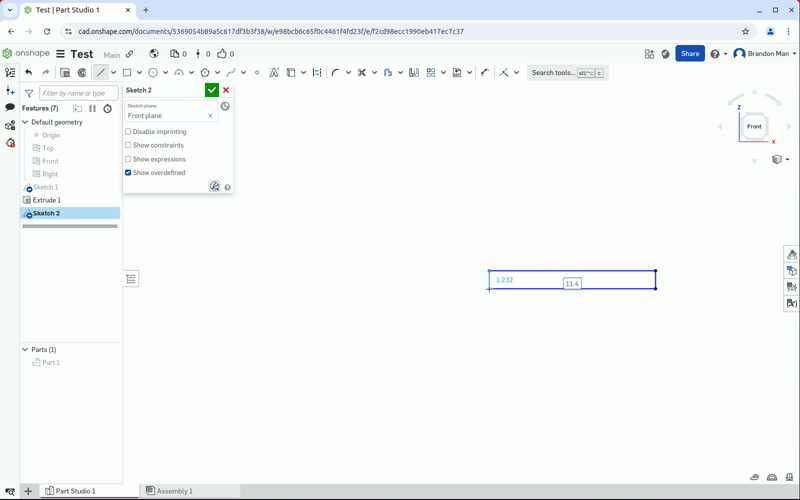
scroll(6)
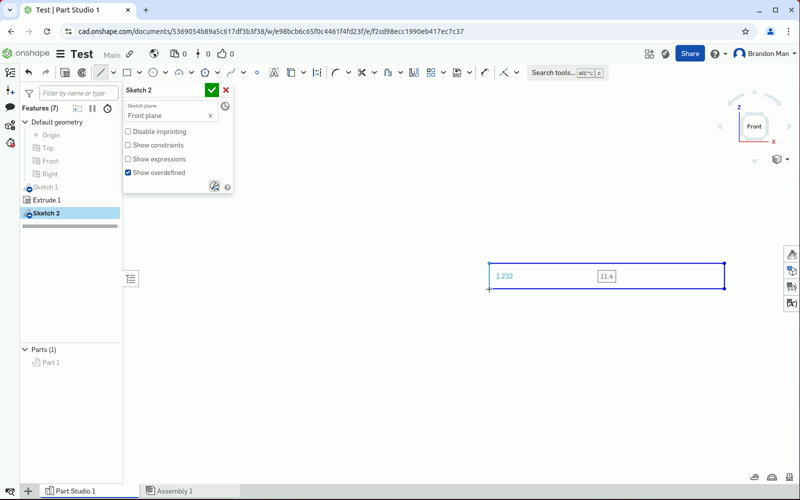
scroll(6)
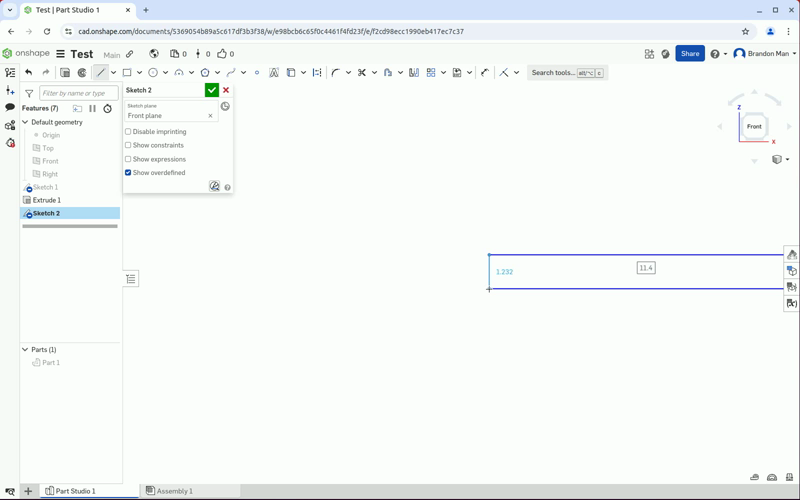
scroll(6)
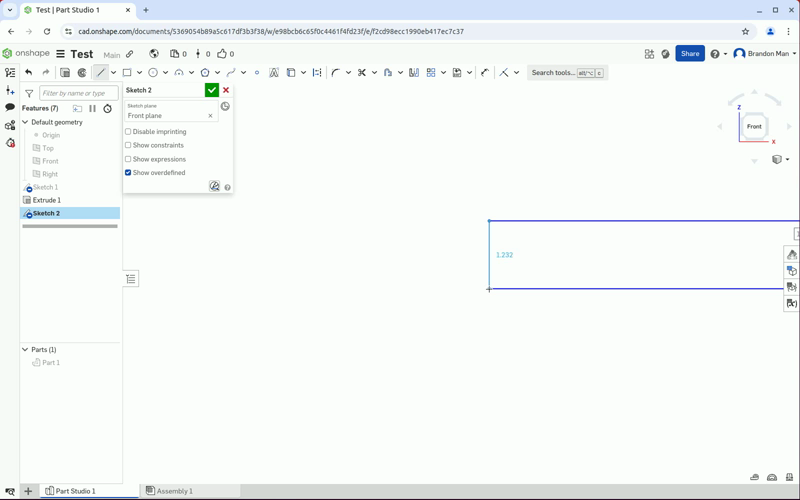
key_up(shift)
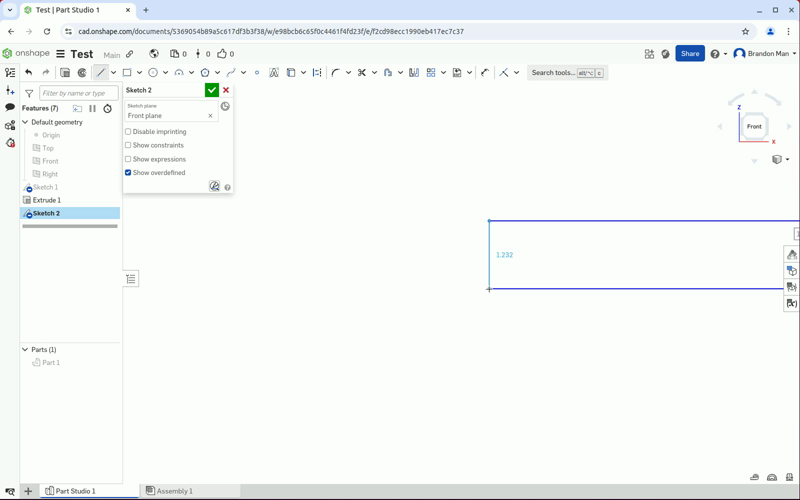
click(489, 288)
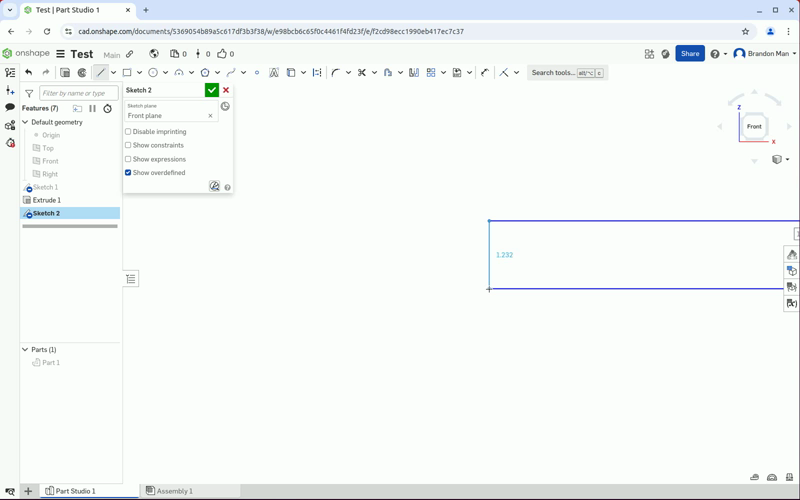
scroll(-6)
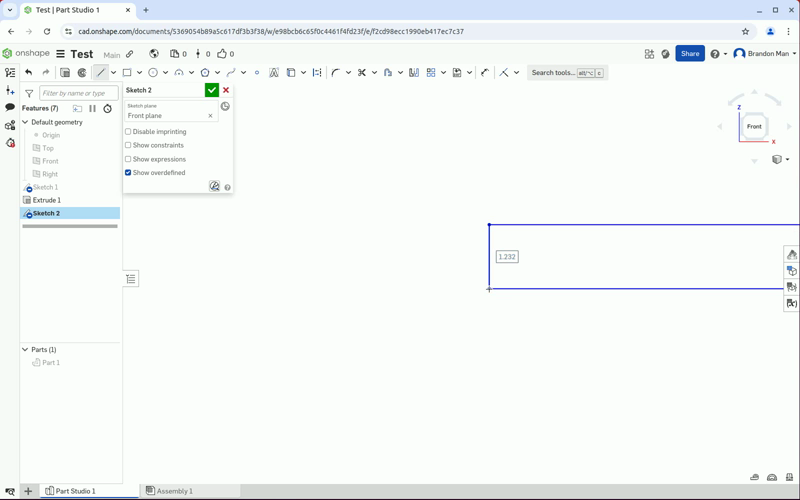
scroll(-6)
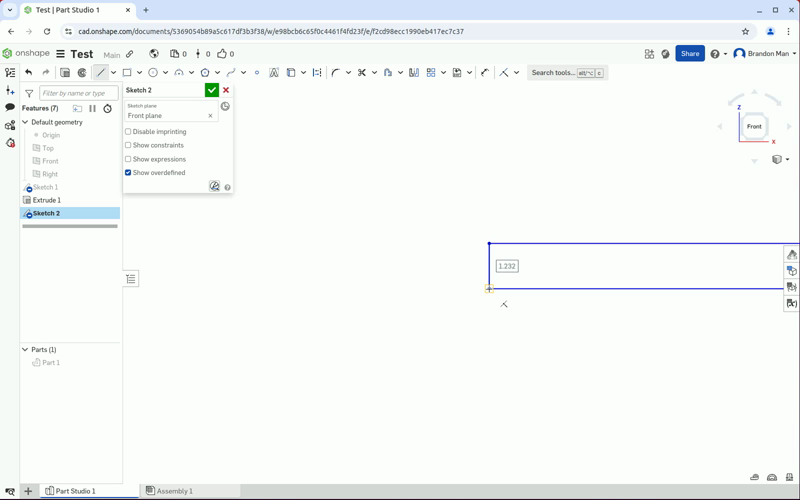
scroll(-6)
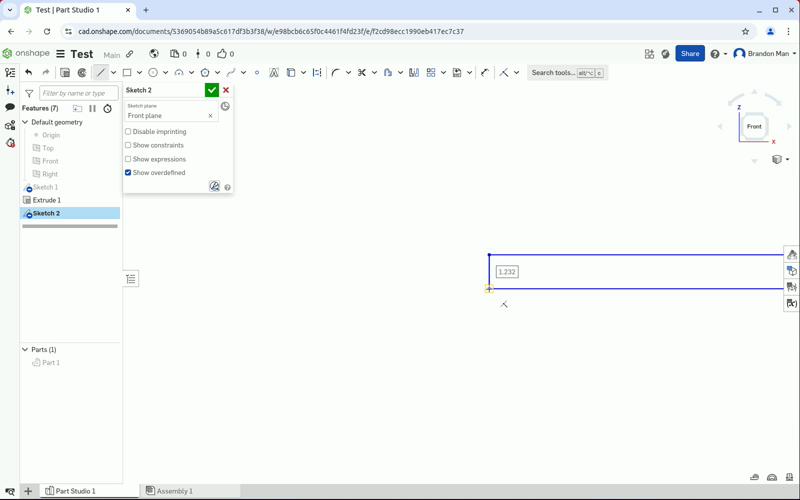
scroll(-6)
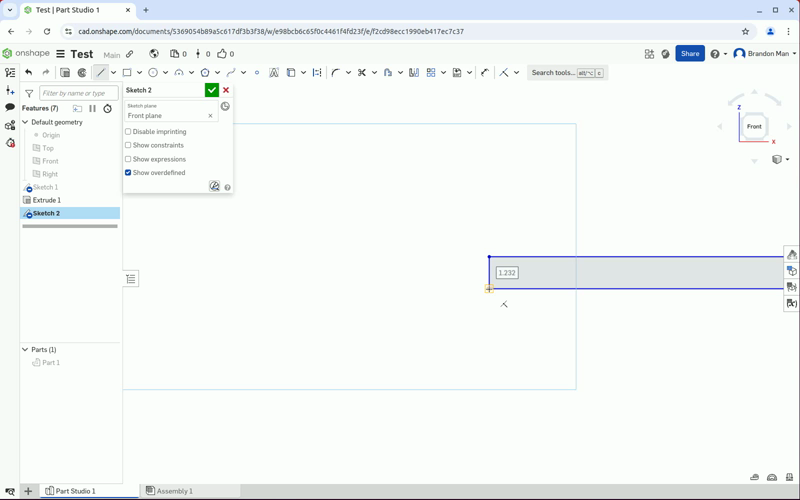
scroll(-6)
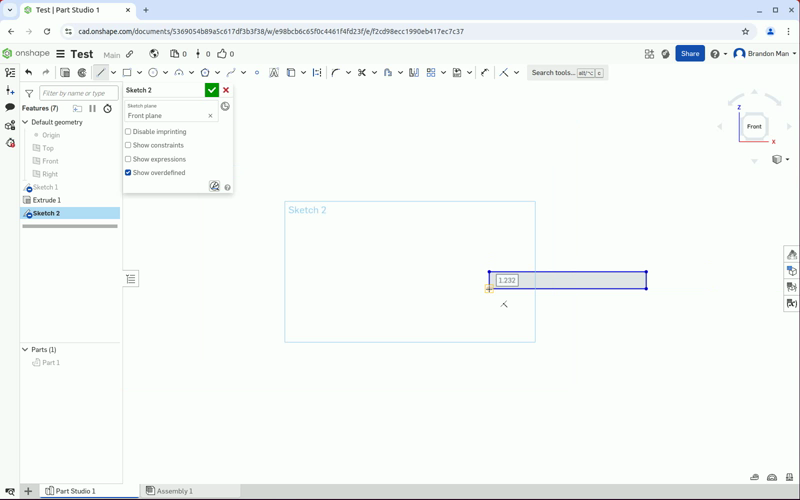
scroll(-6)
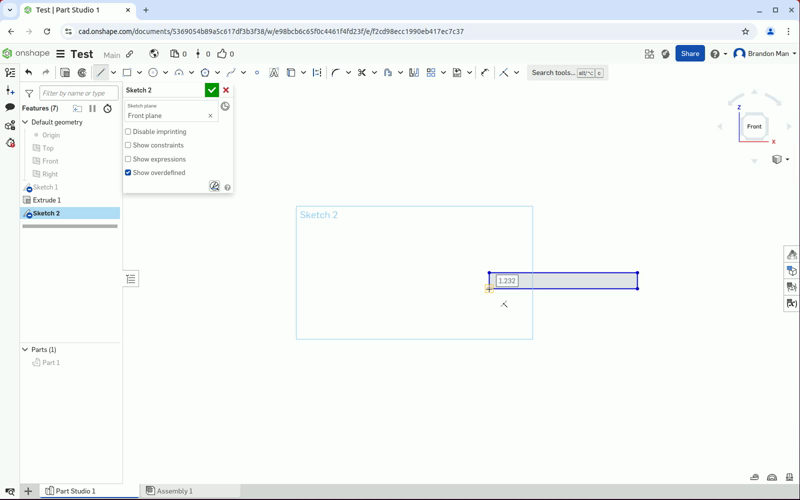
scroll(-6)
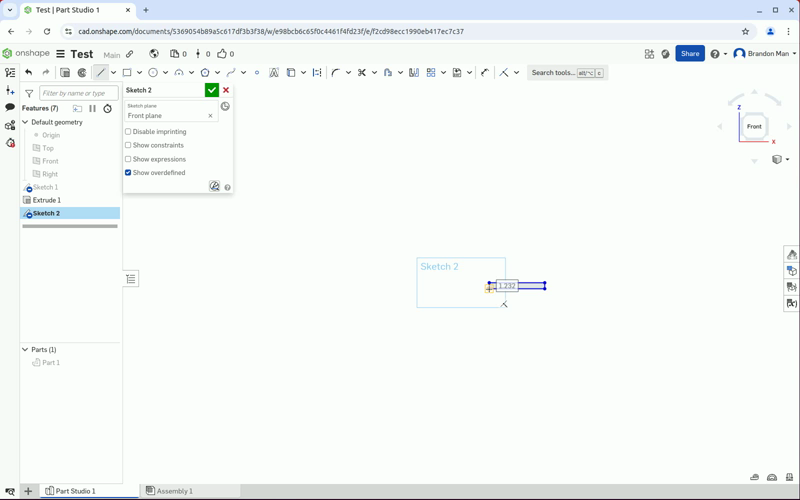
key(esc)
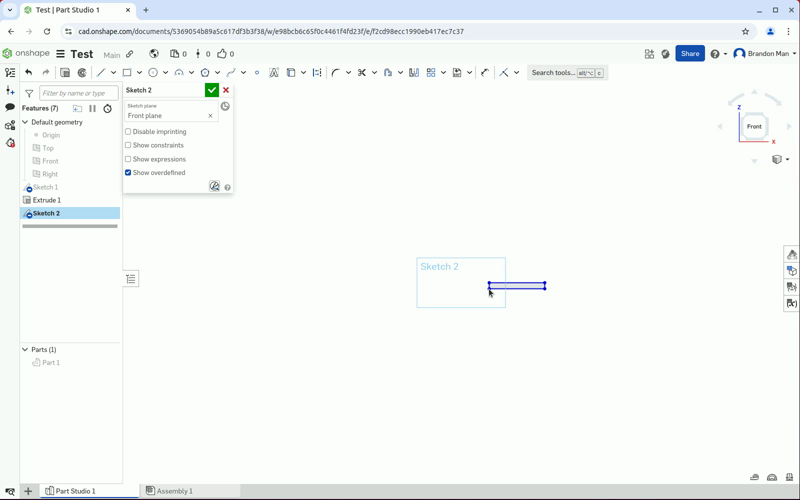
mouse_move(502, 283)
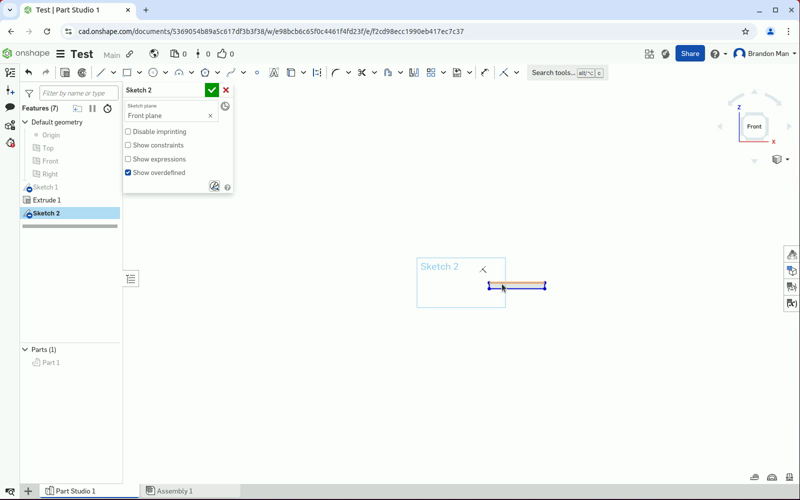
scroll(6)
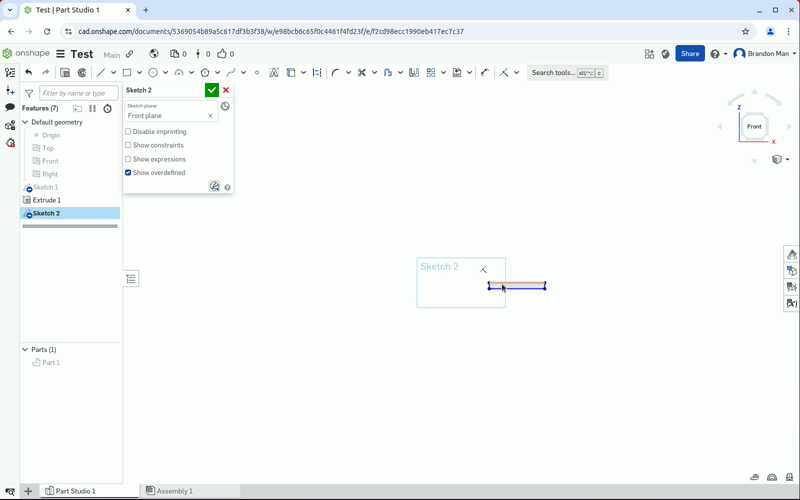
scroll(6)
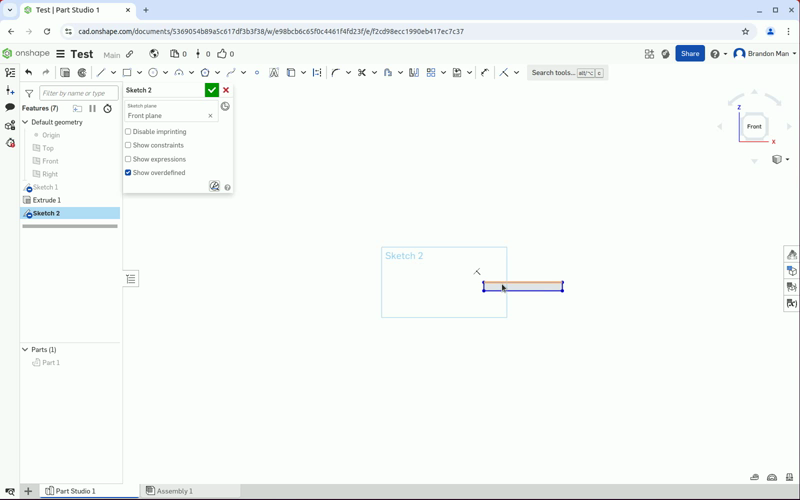
scroll(6)
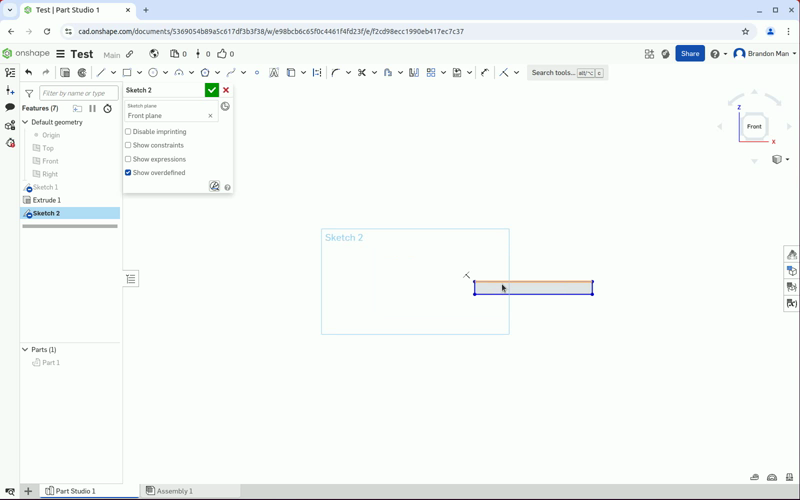
scroll(6)
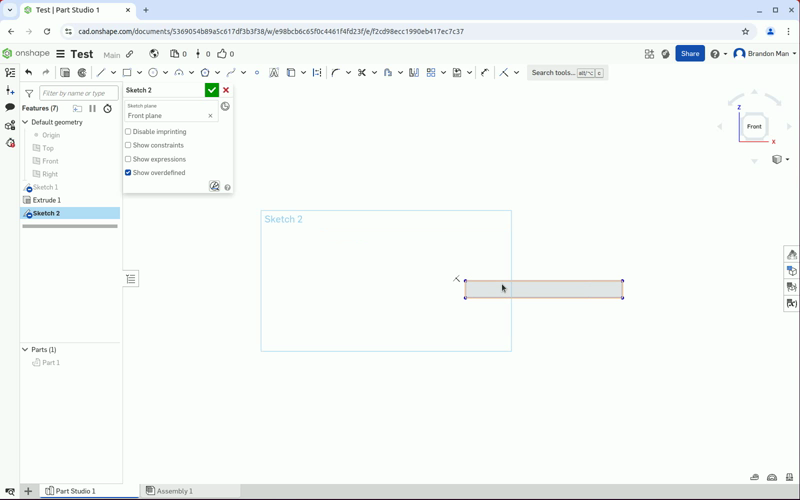
scroll(6)
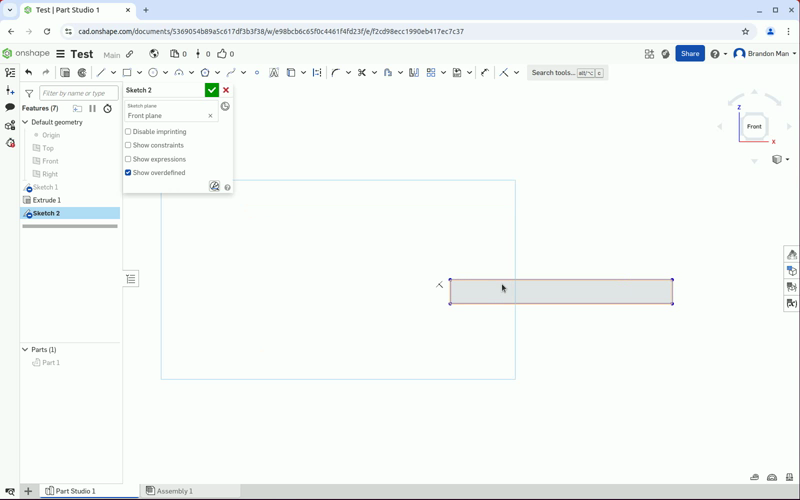
scroll(6)
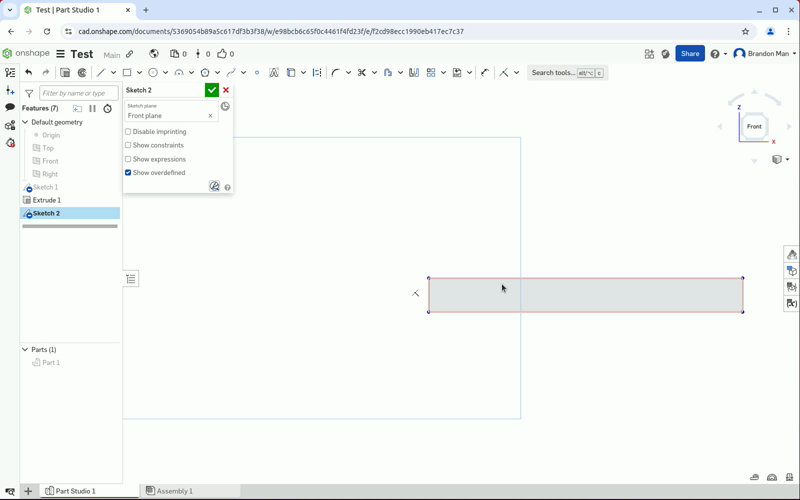
scroll(6)
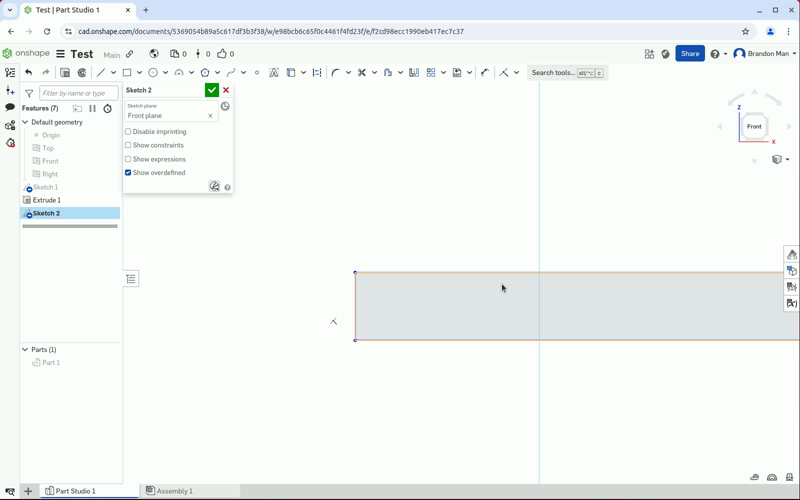
click(502, 283)
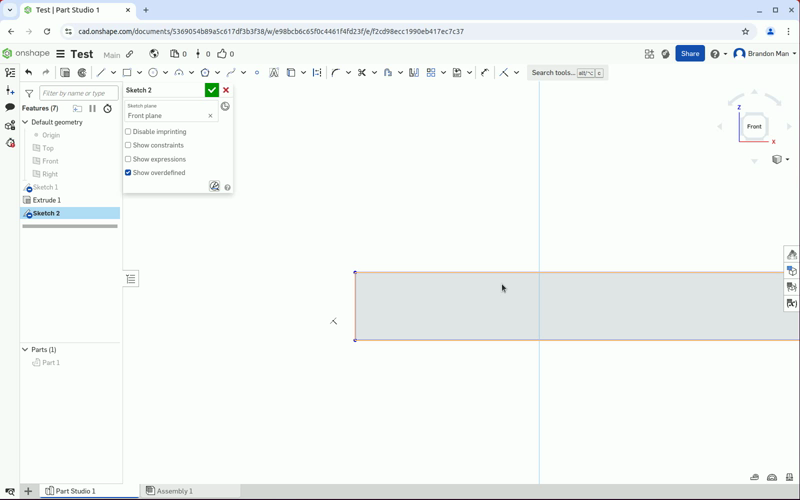
scroll(-6)
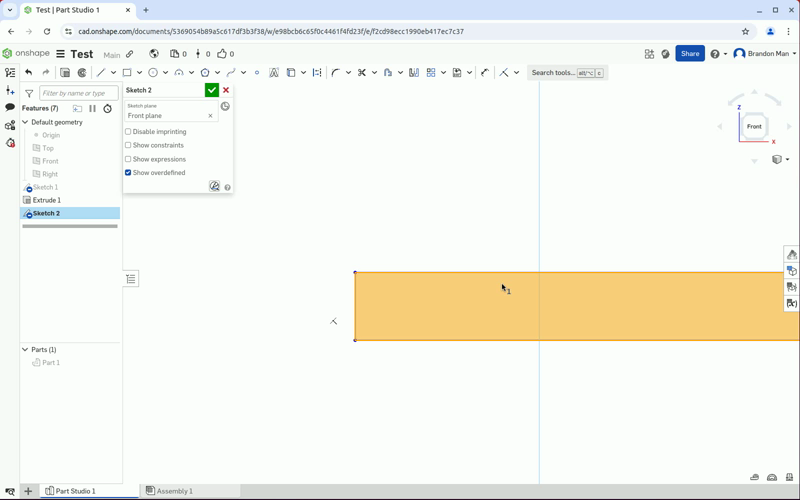
scroll(-6)
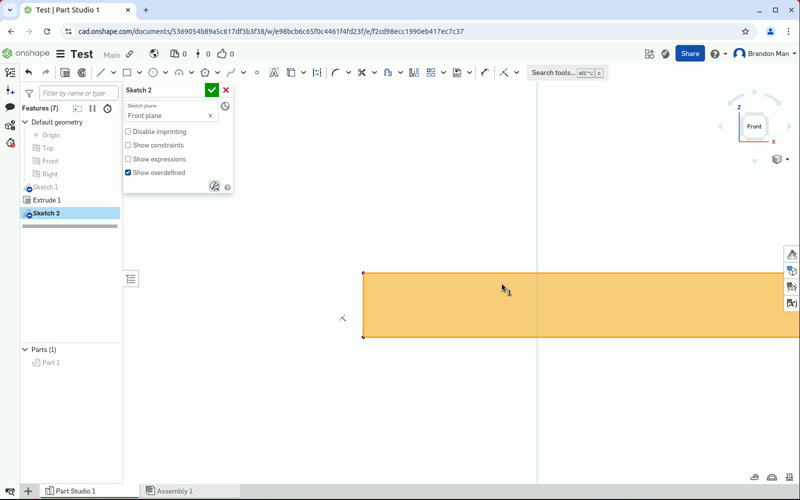
scroll(-6)
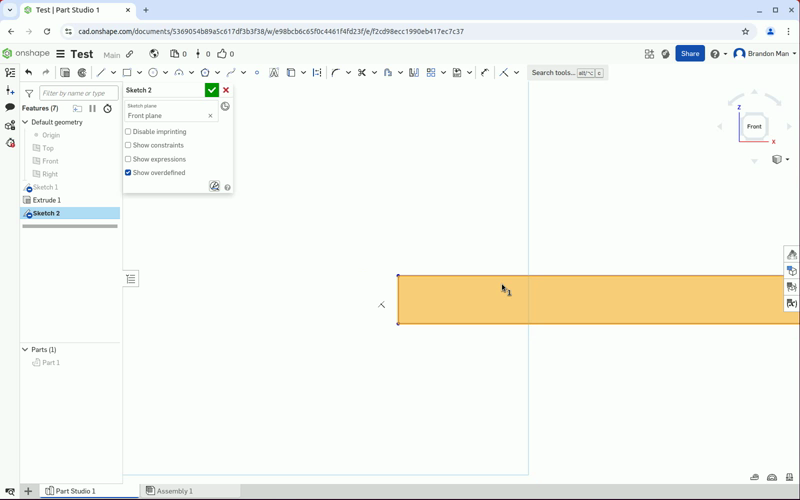
scroll(-6)
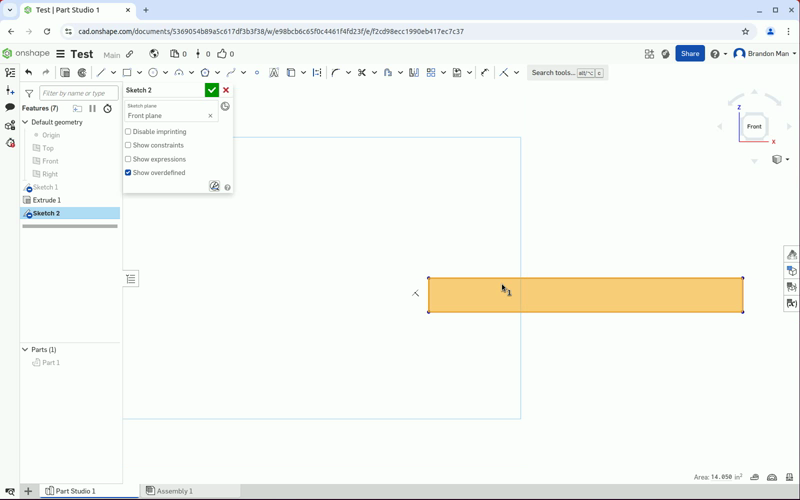
scroll(-6)
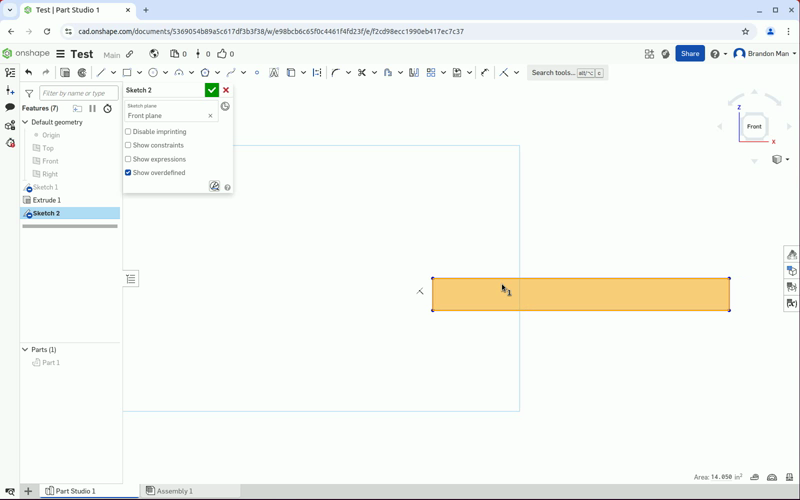
scroll(-6)
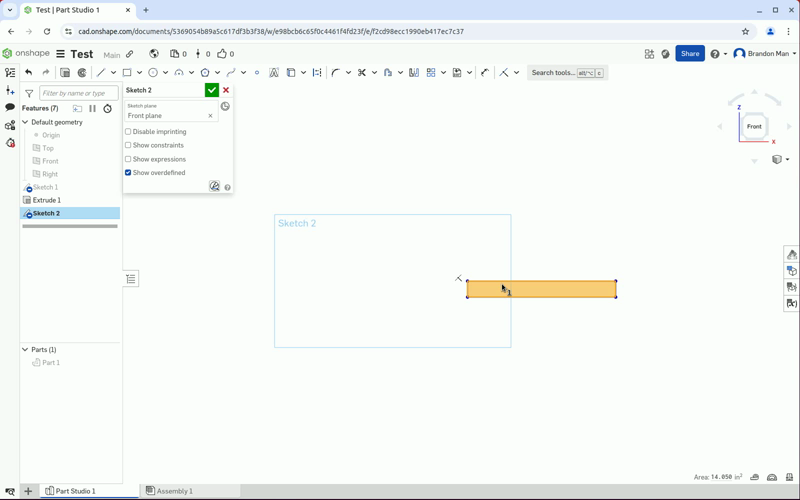
scroll(-6)
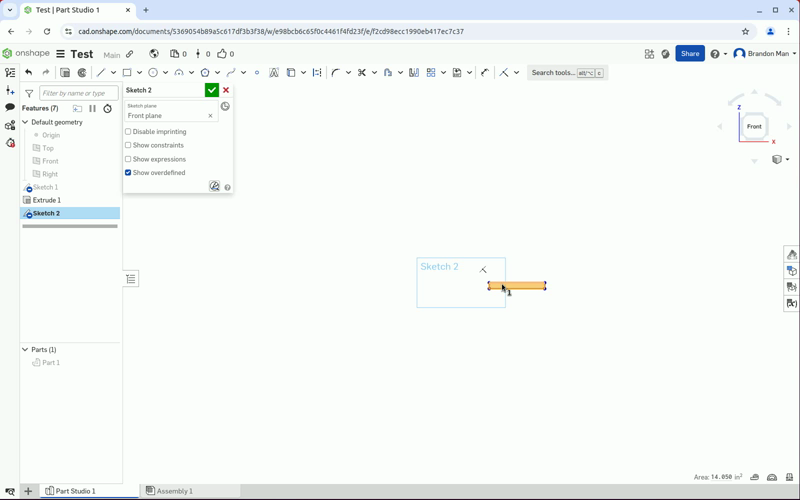
mouse_move(73, 352)
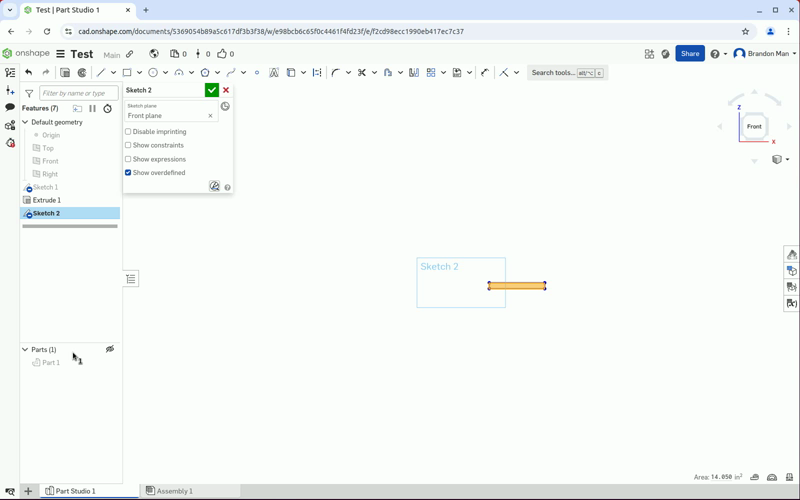
key(shift+y)
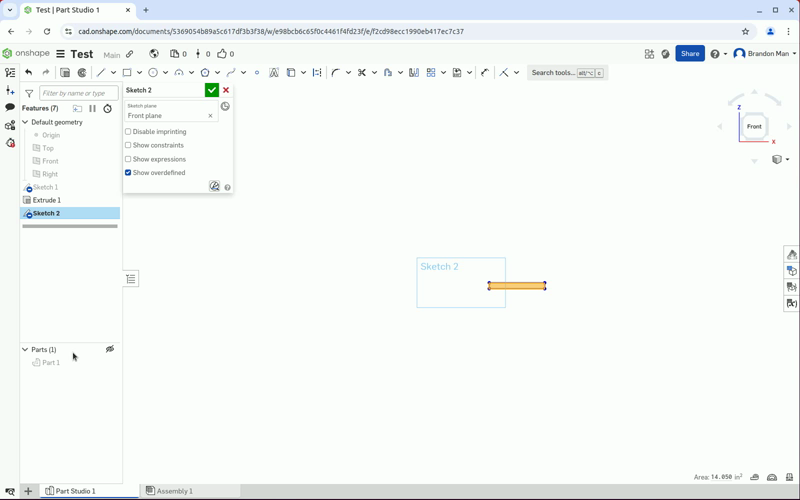
key(shift+e)
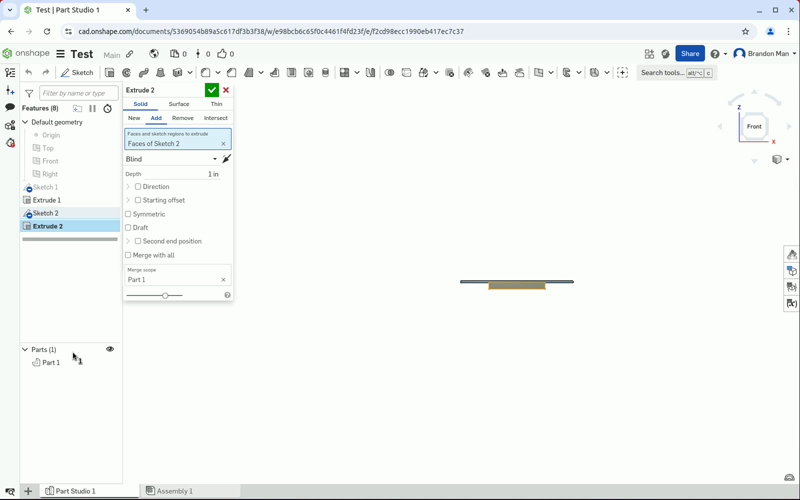
mouse_move(143, 106)
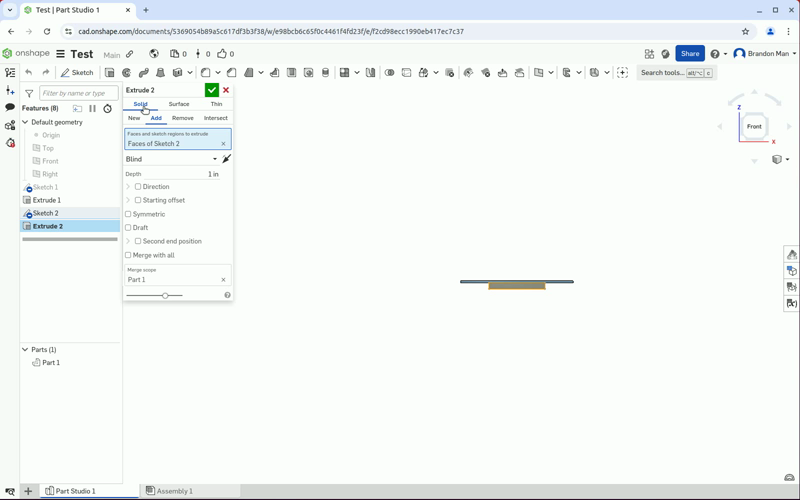
click(143, 106)
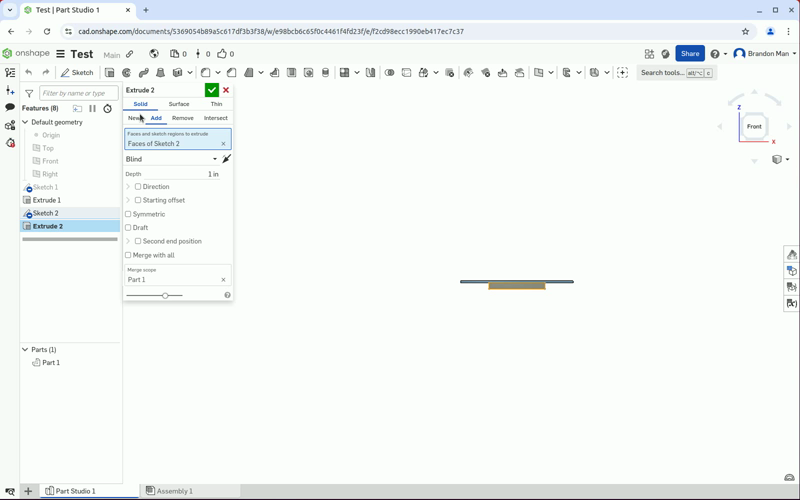
mouse_move(137, 120)
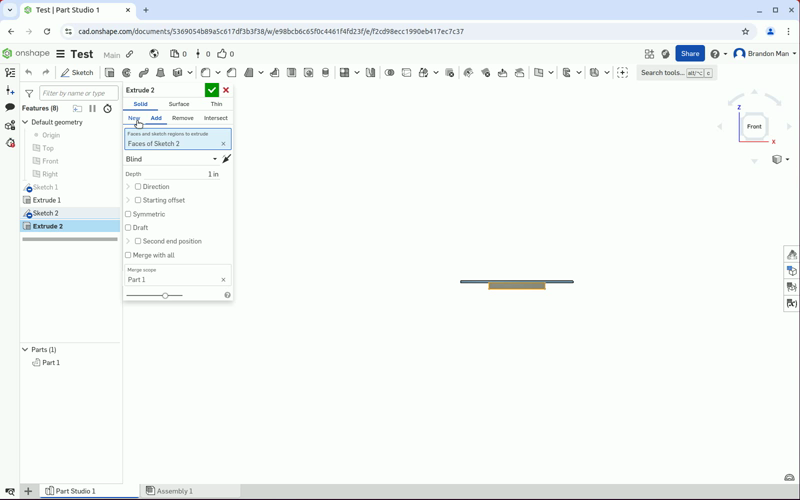
click(137, 120)
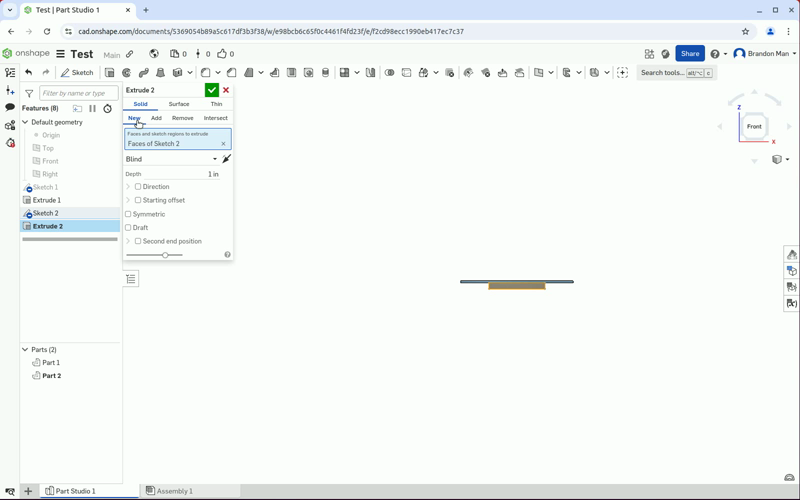
key(tab, 4)
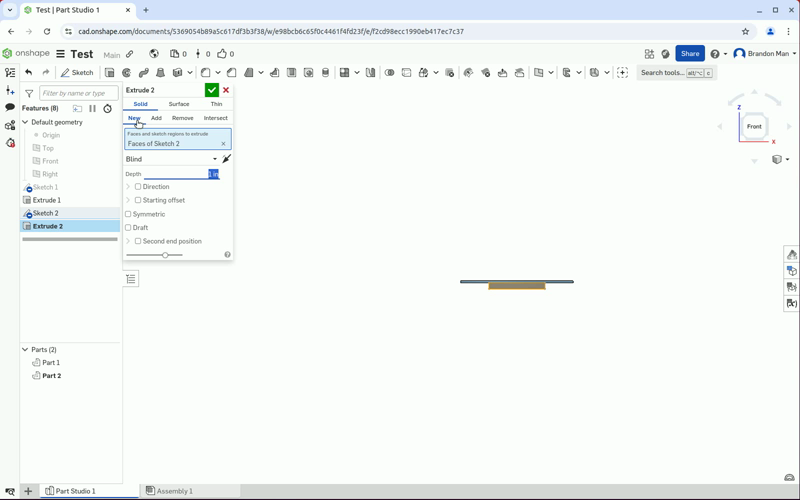
text(9.388)
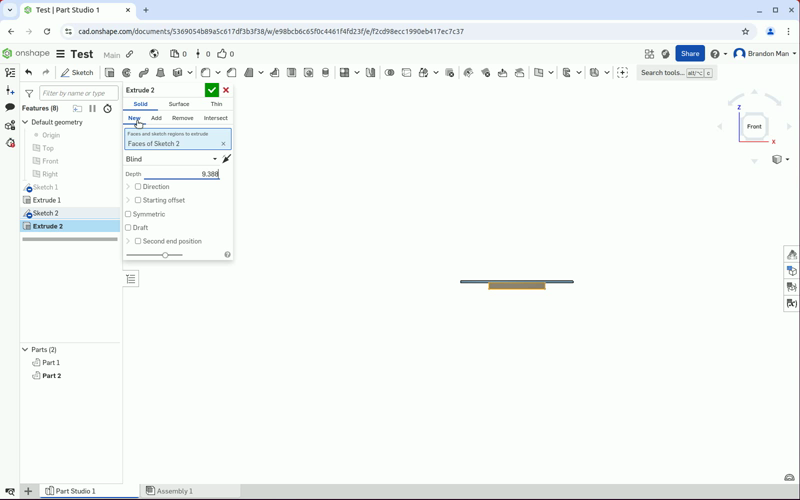
key(enter)
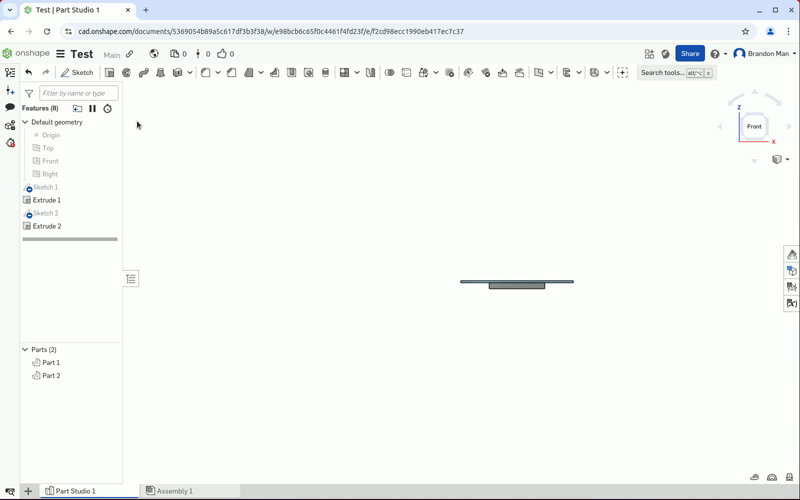
key(shift+h)
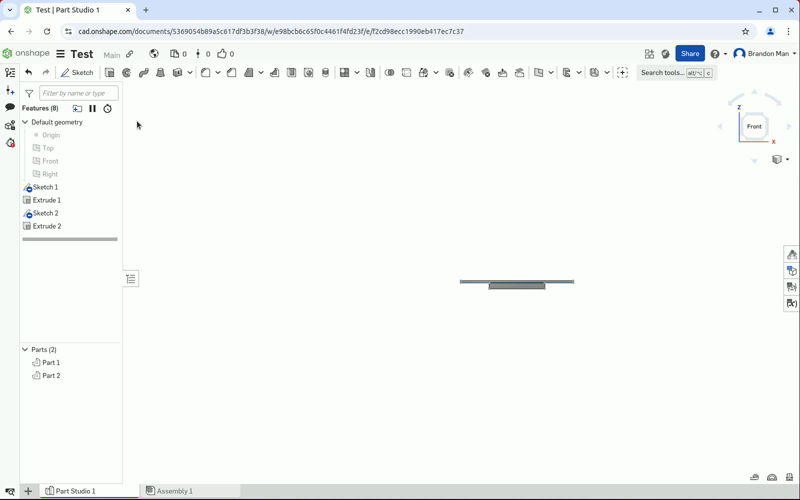
key(shift+h)
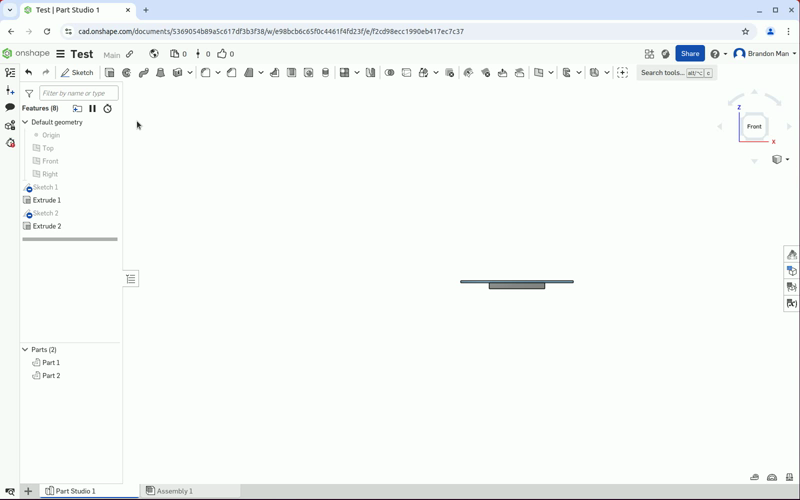
mouse_move(73, 189)
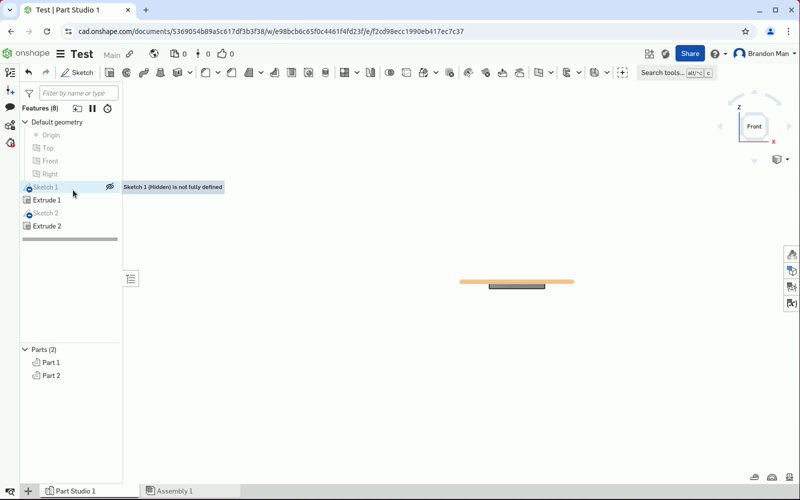
click(73, 189)
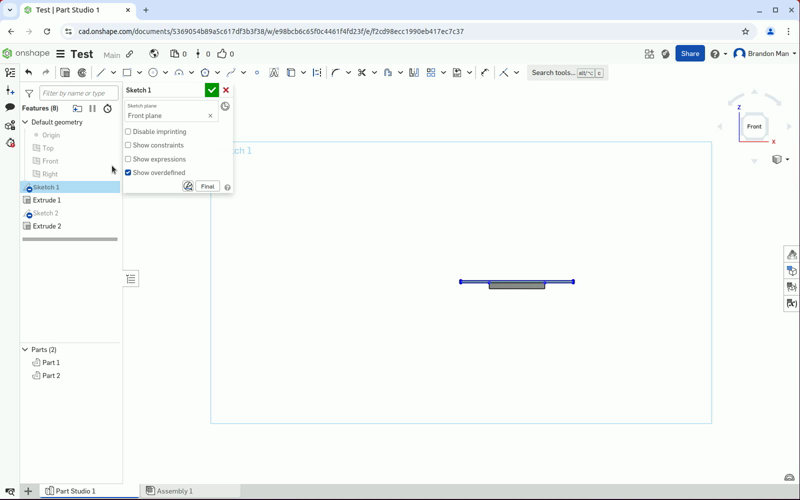
mouse_move(229, 92)
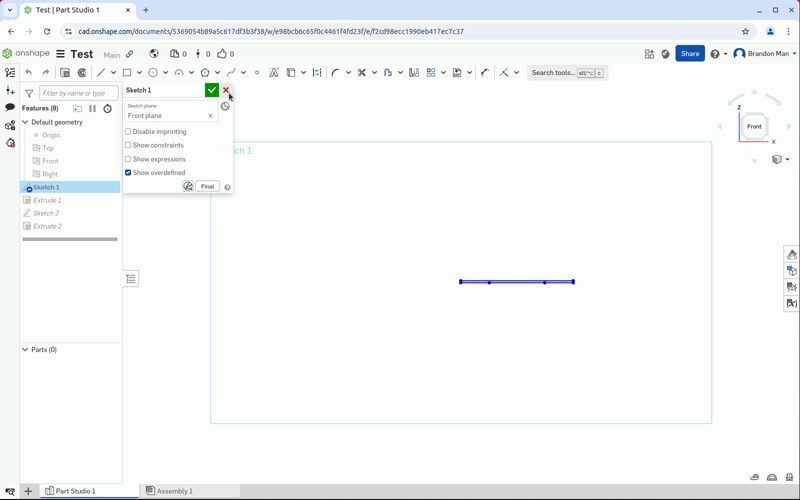
click(229, 92)
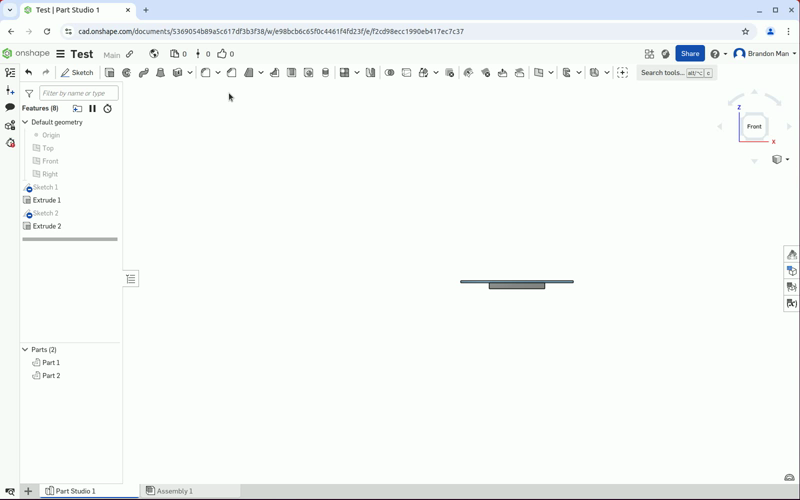
mouse_move(541, 75)
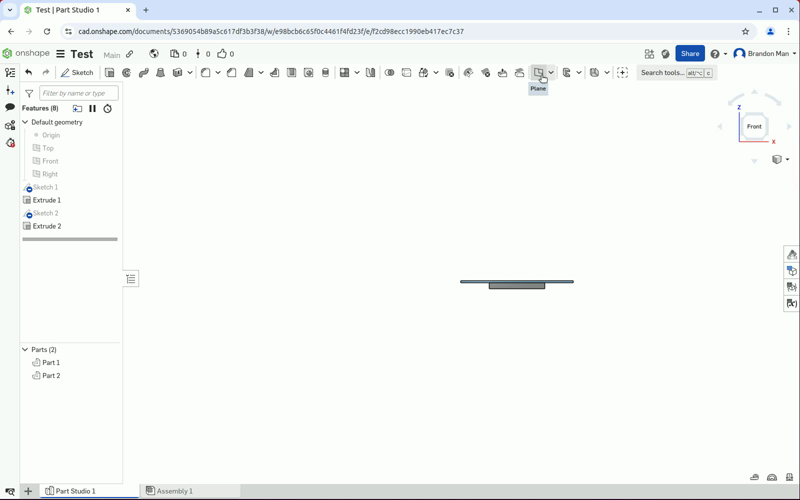
click(541, 75)
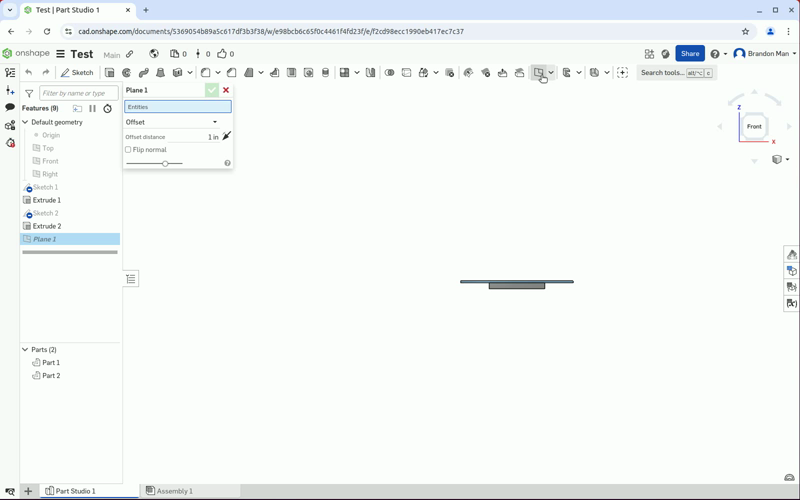
mouse_move(73, 163)
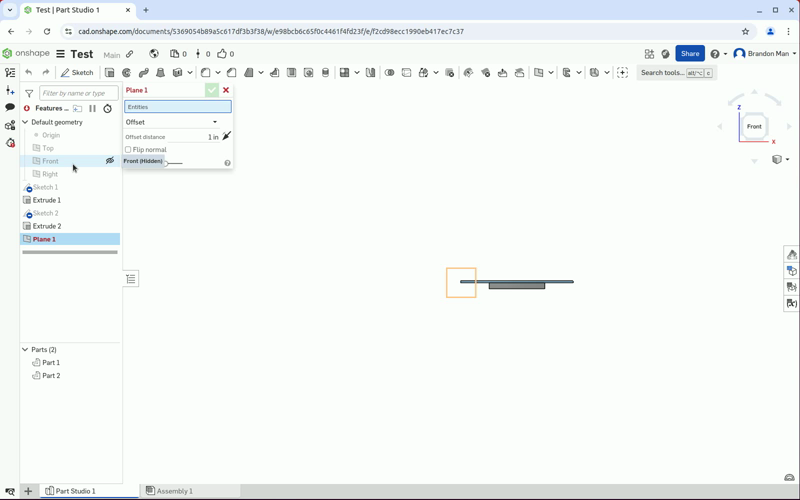
click(73, 163)
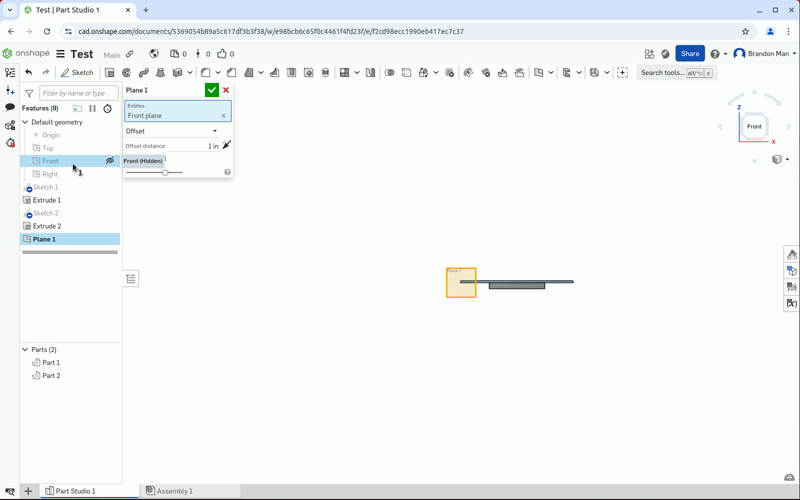
key(tab, 2)
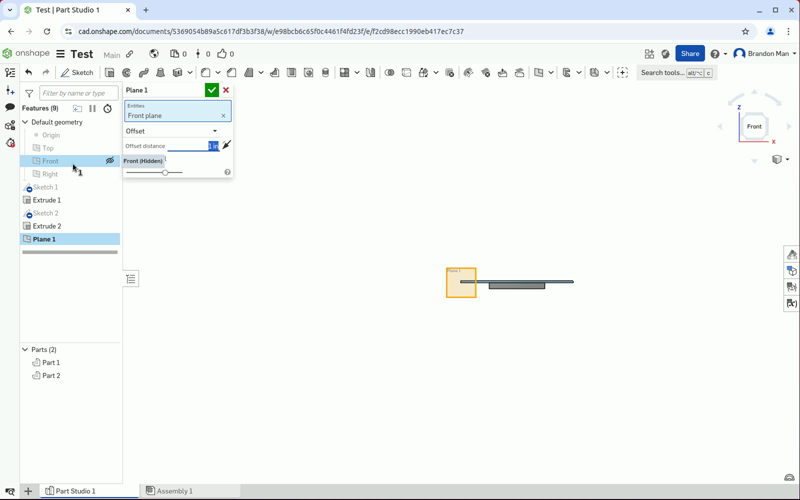
text(9.397)
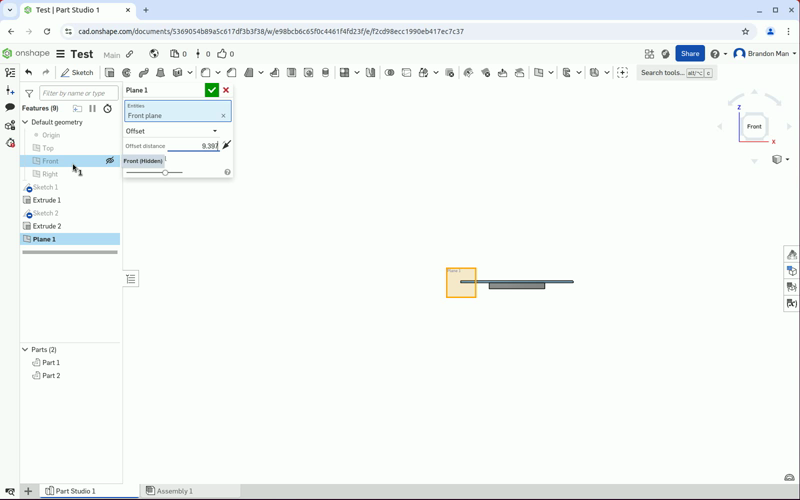
key(enter, 2)
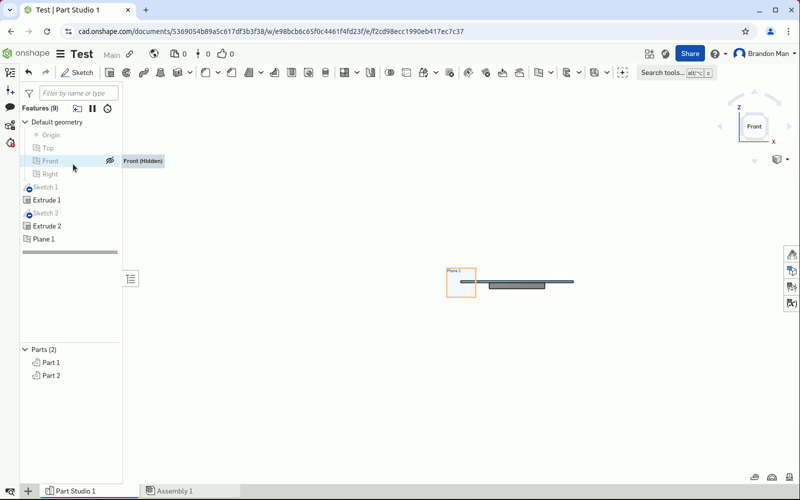
key(shift+s)
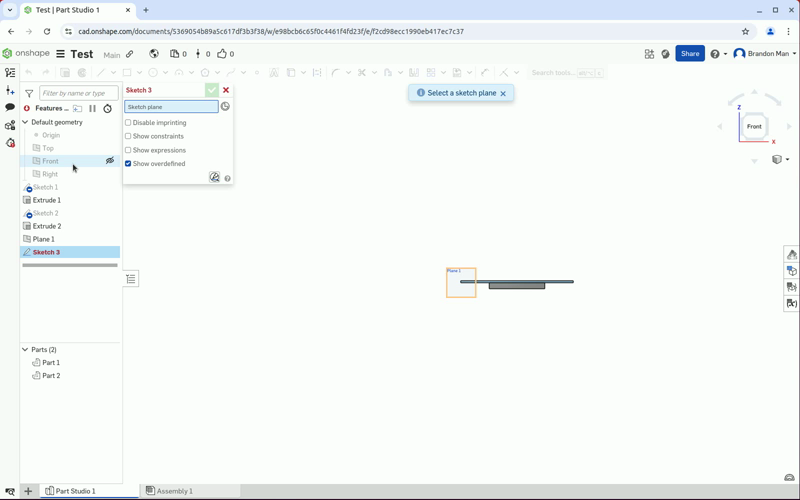
mouse_move(73, 241)
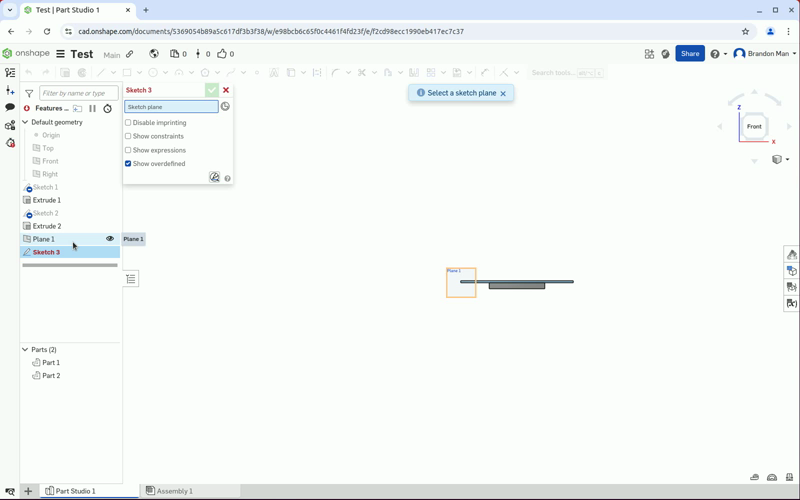
click(73, 241)
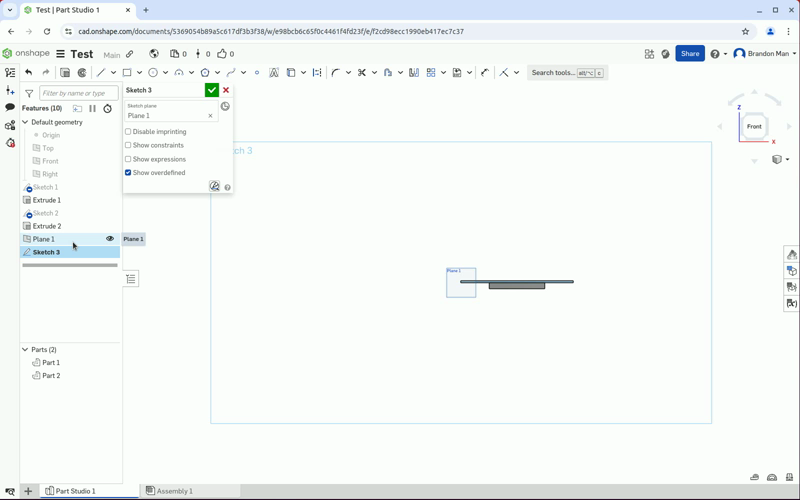
mouse_move(73, 352)
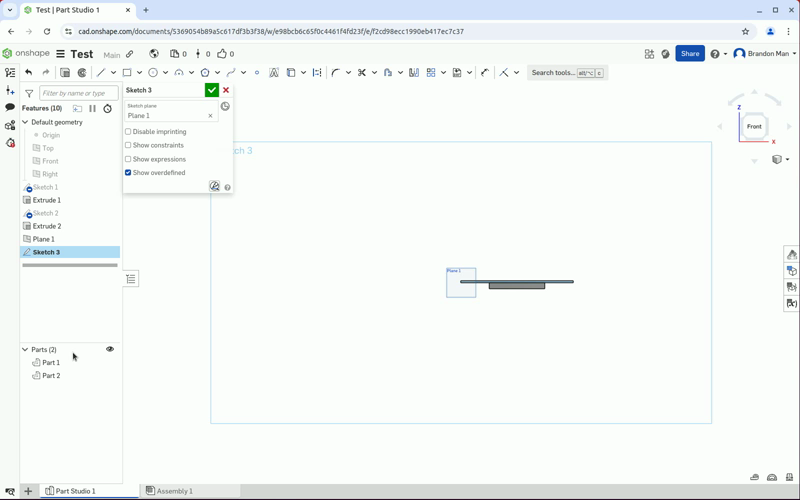
key(y)
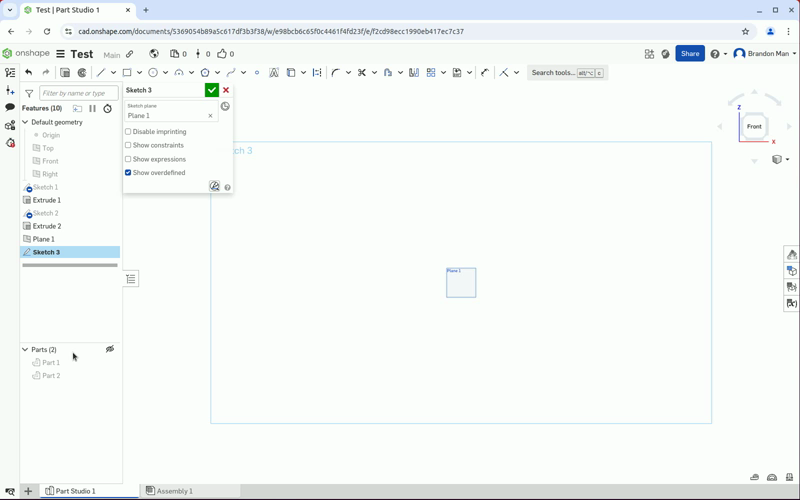
key(l)
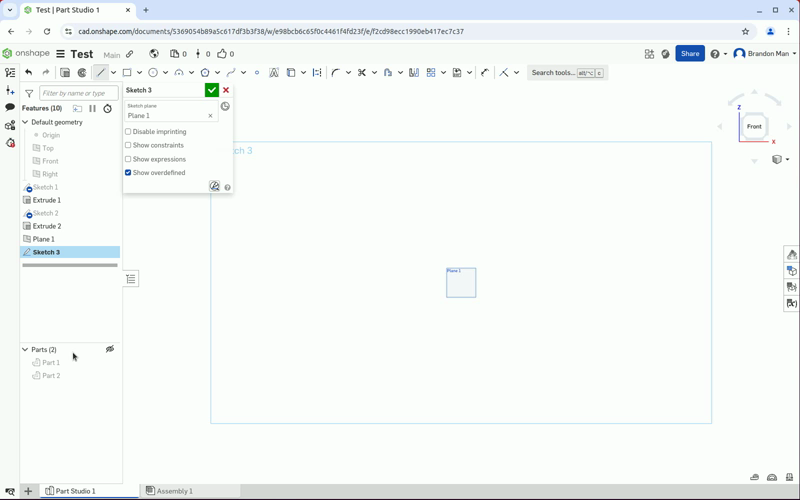
key_down(shift)
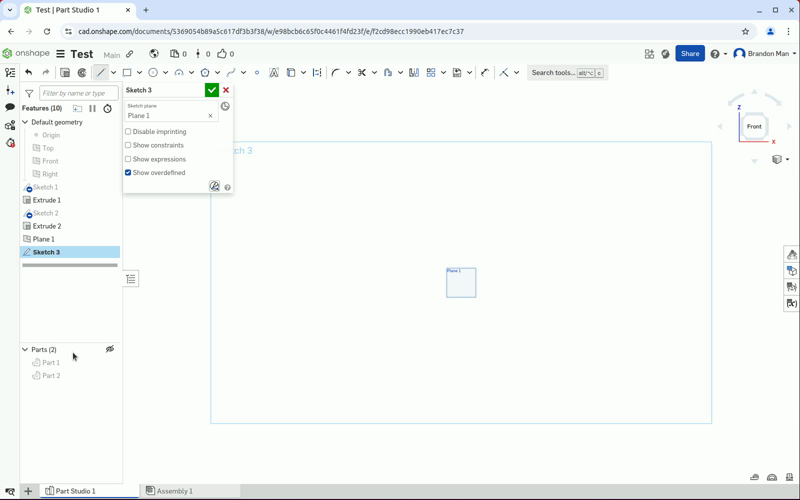
mouse_move(491, 287)
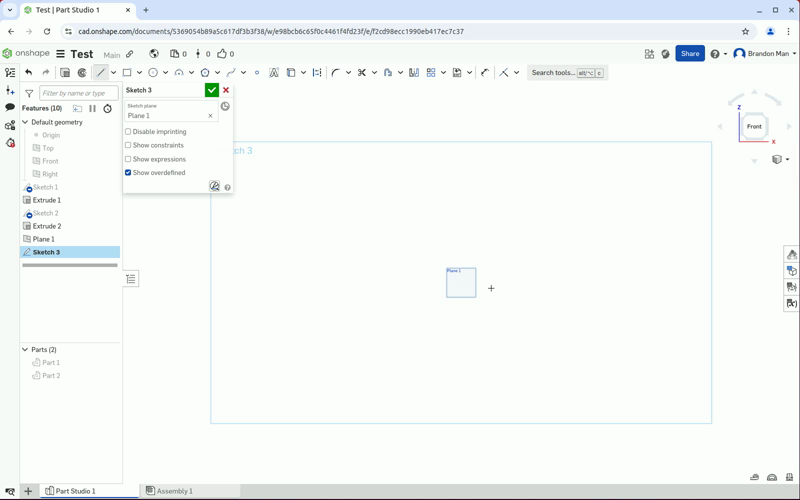
click(491, 287)
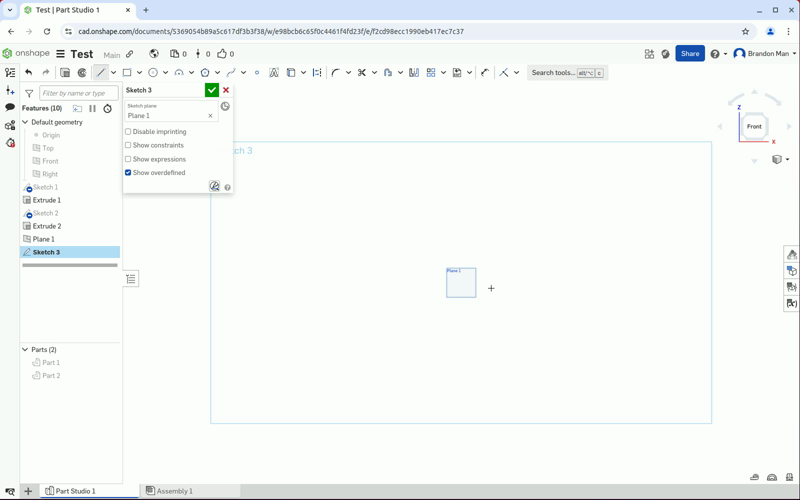
key_up(shift)
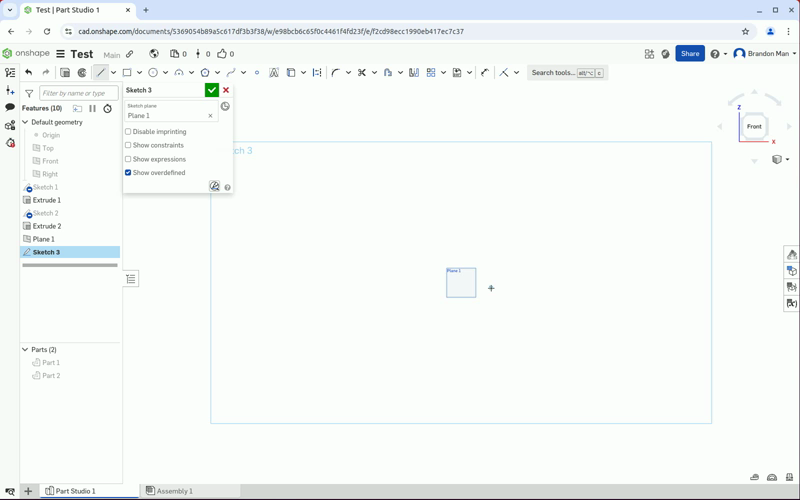
key_down(shift)
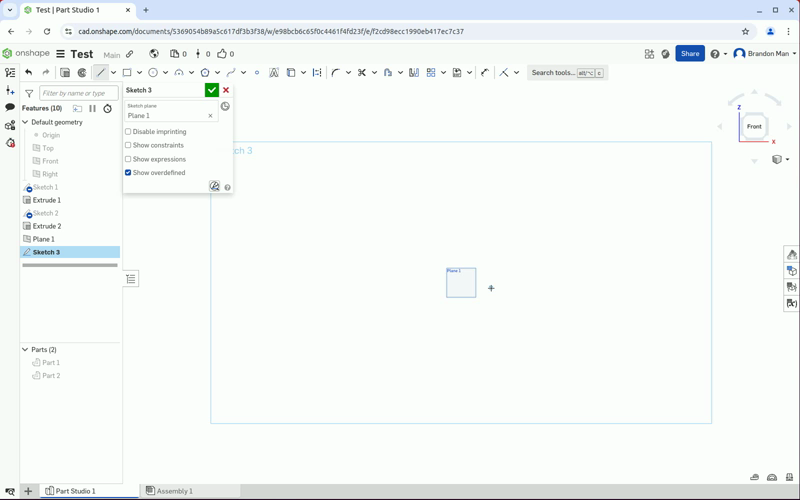
mouse_move(521, 287)
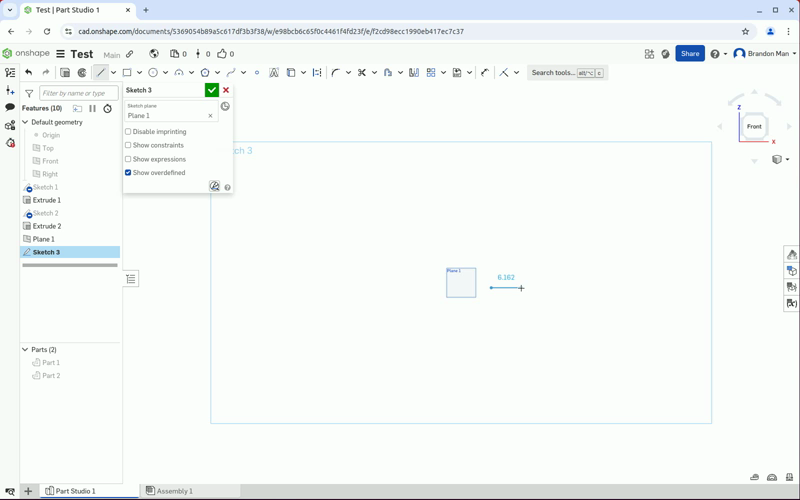
mouse_move(544, 287)
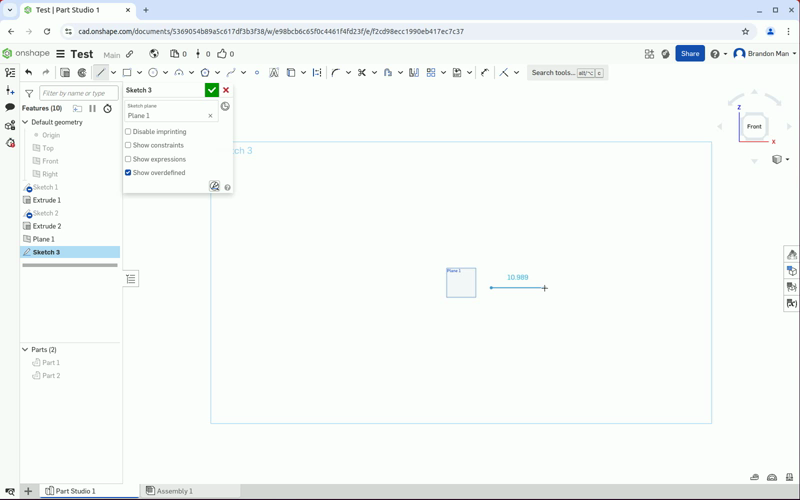
click(544, 287)
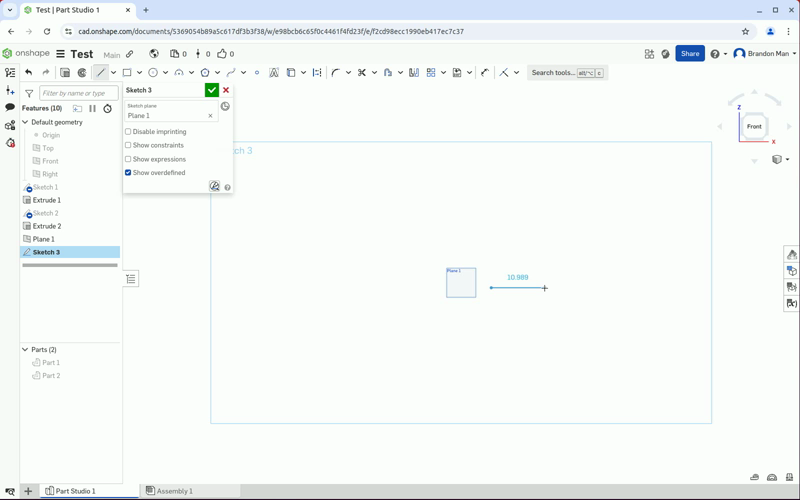
key_up(shift)
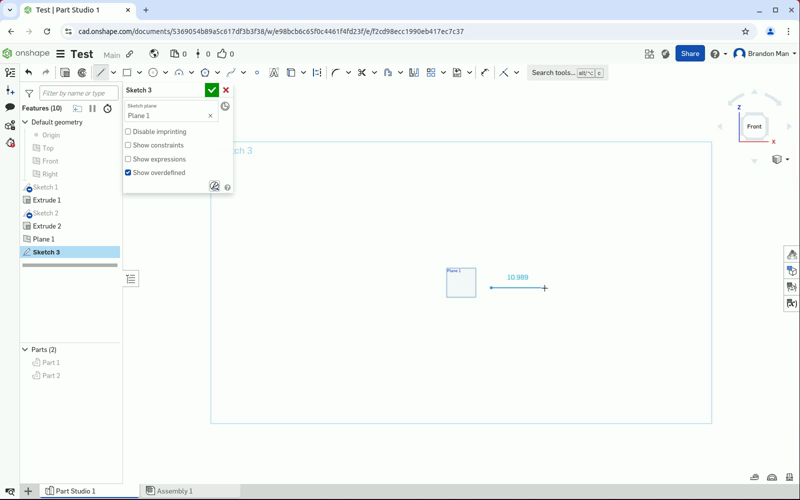
key_down(shift)
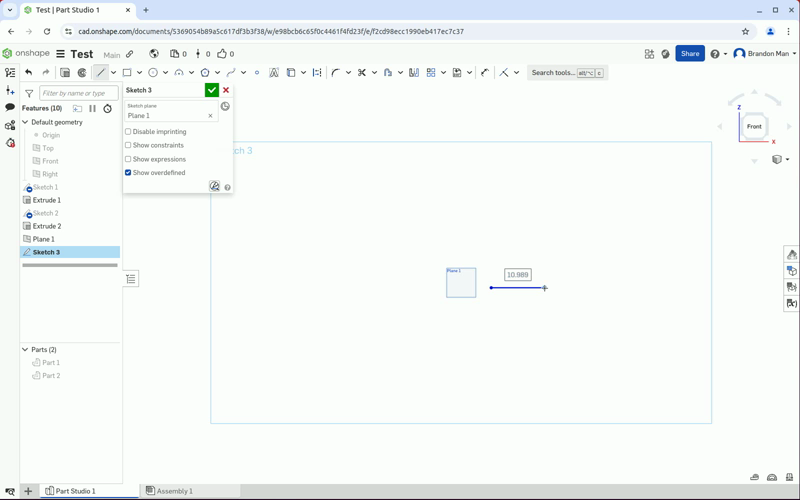
mouse_move(574, 287)
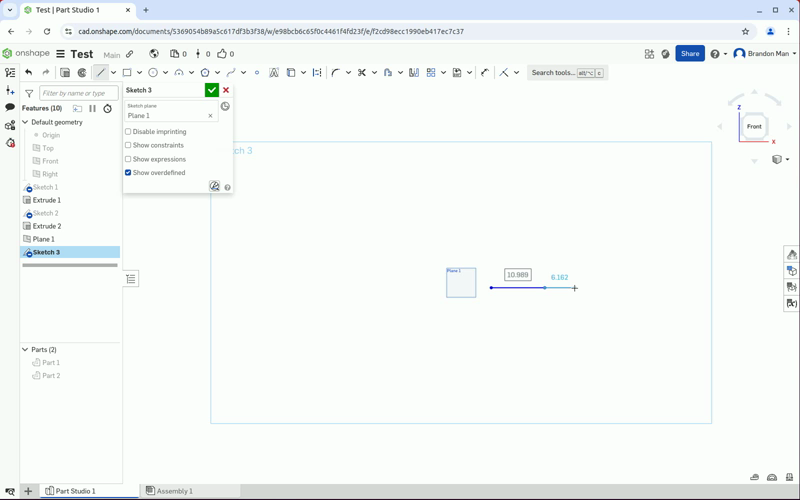
mouse_move(544, 283)
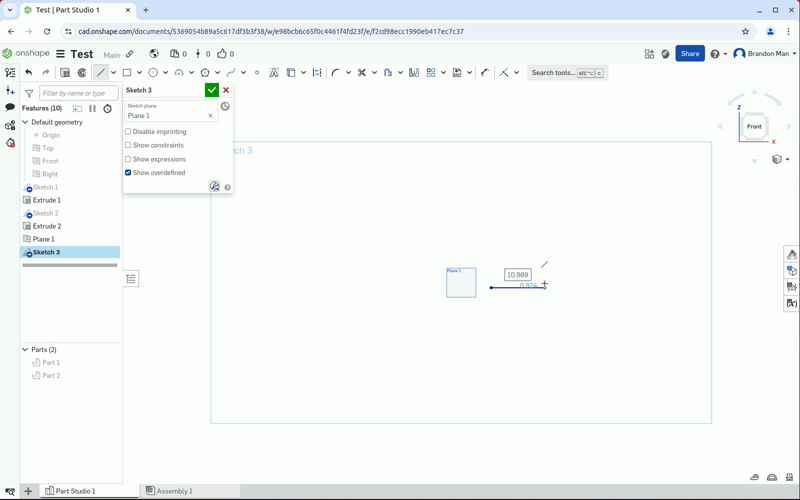
scroll(6)
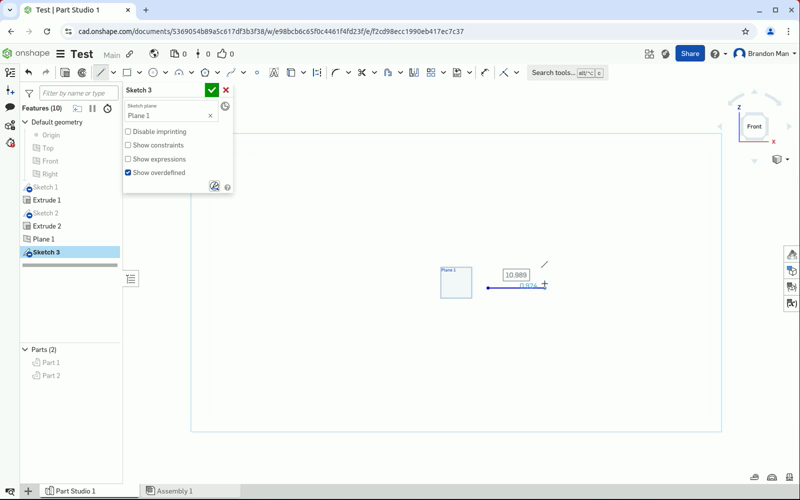
scroll(6)
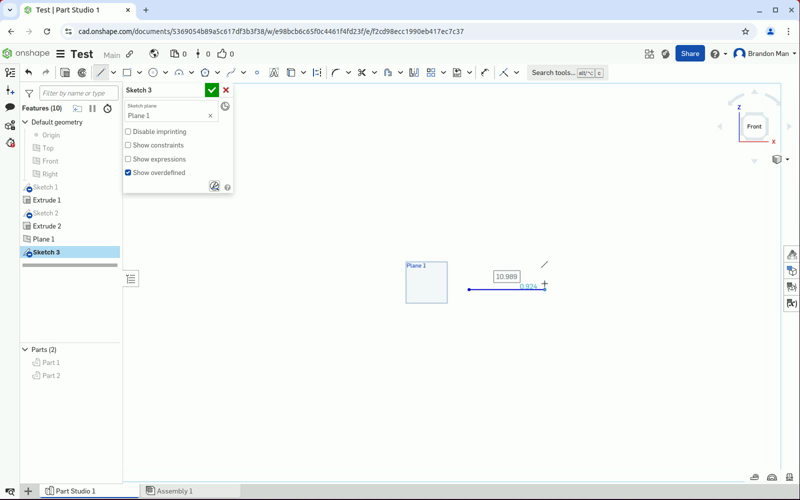
scroll(6)
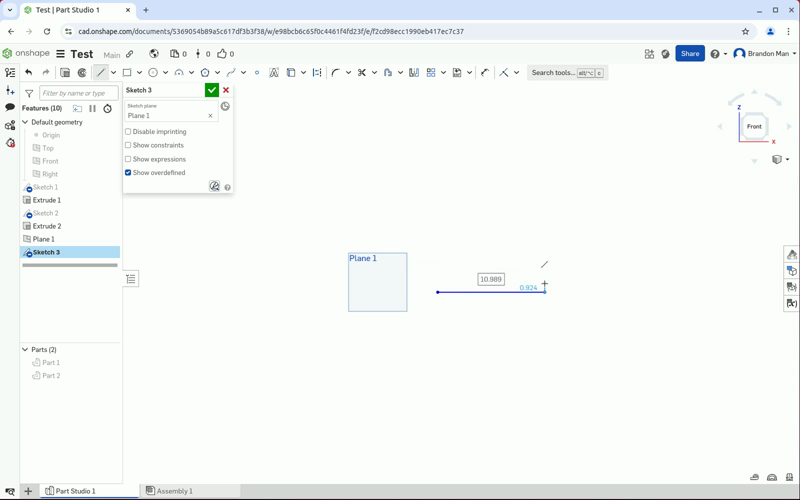
scroll(6)
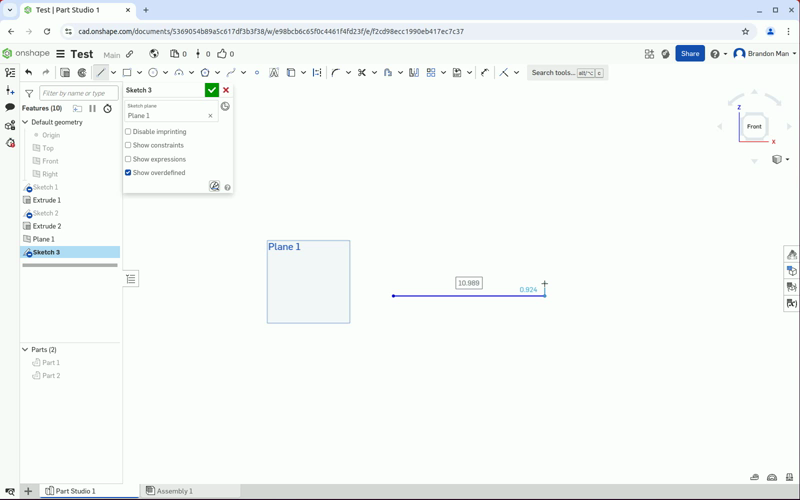
scroll(6)
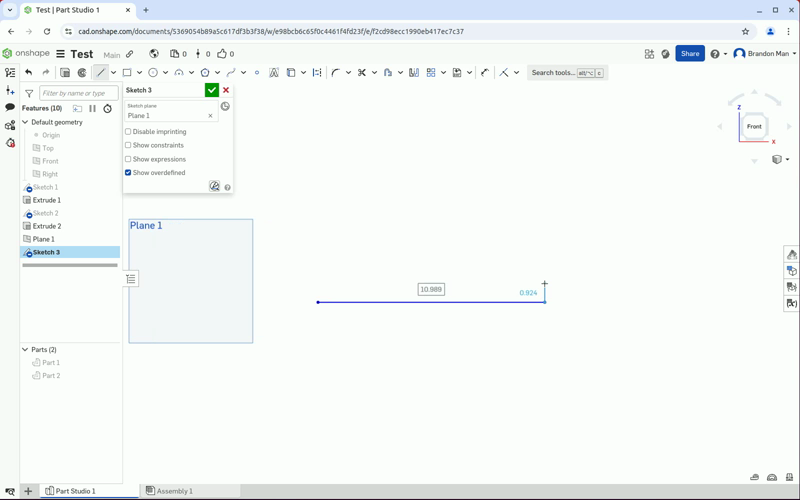
scroll(6)
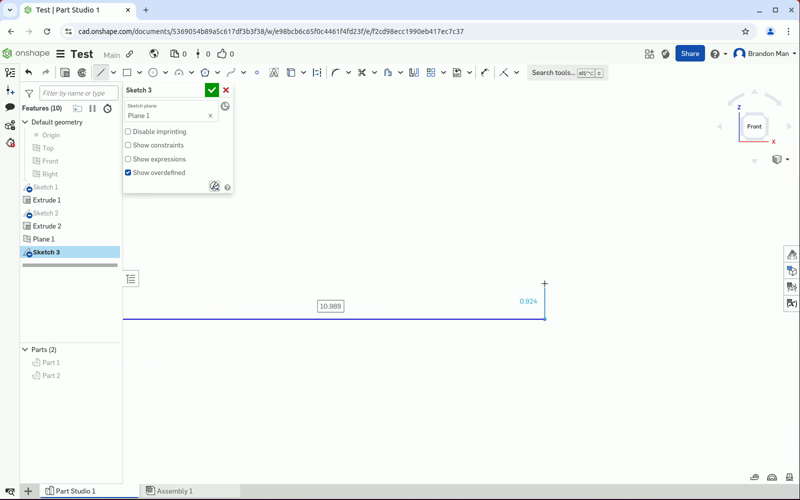
scroll(6)
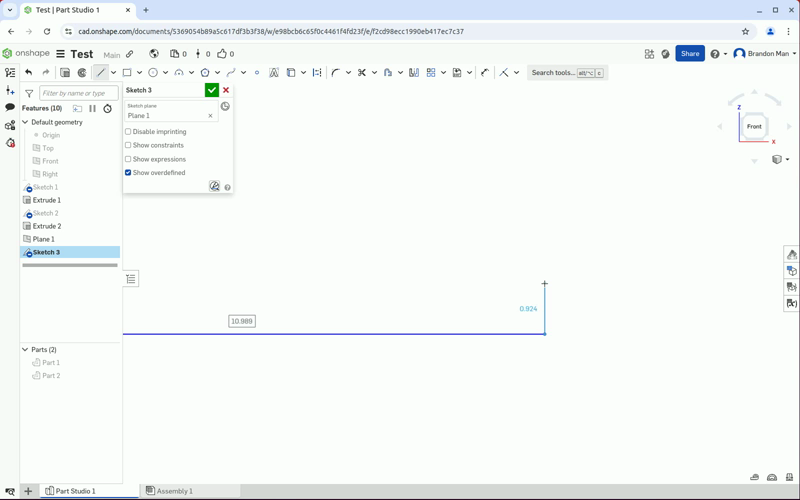
click(544, 283)
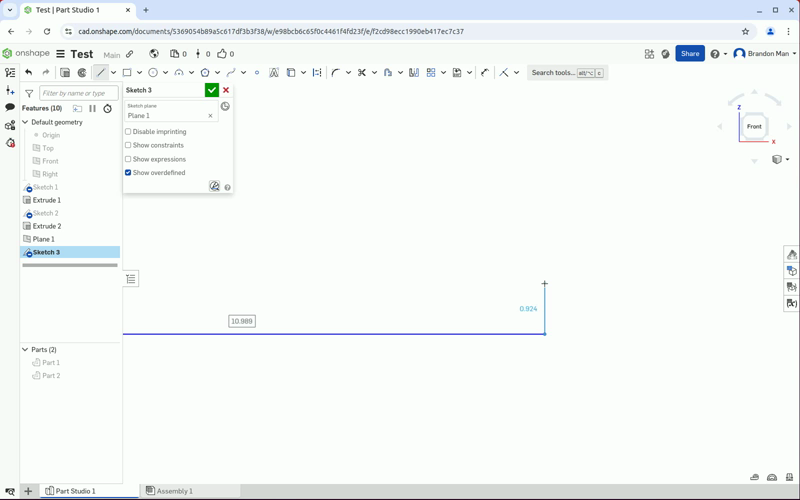
scroll(-6)
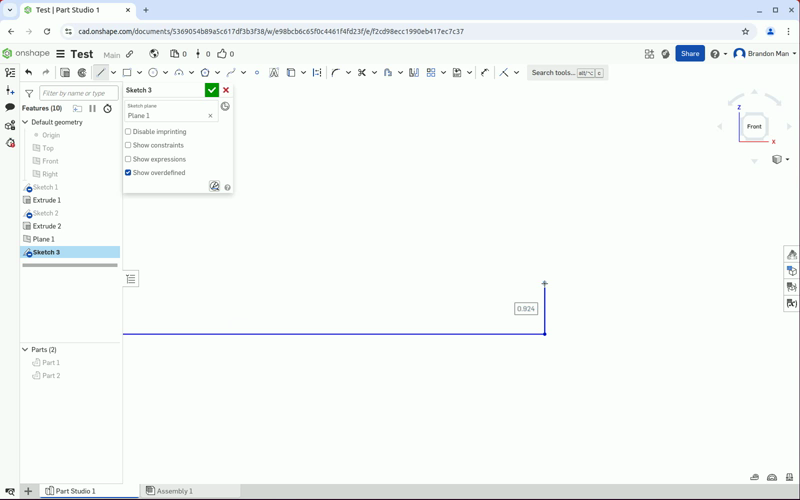
scroll(-6)
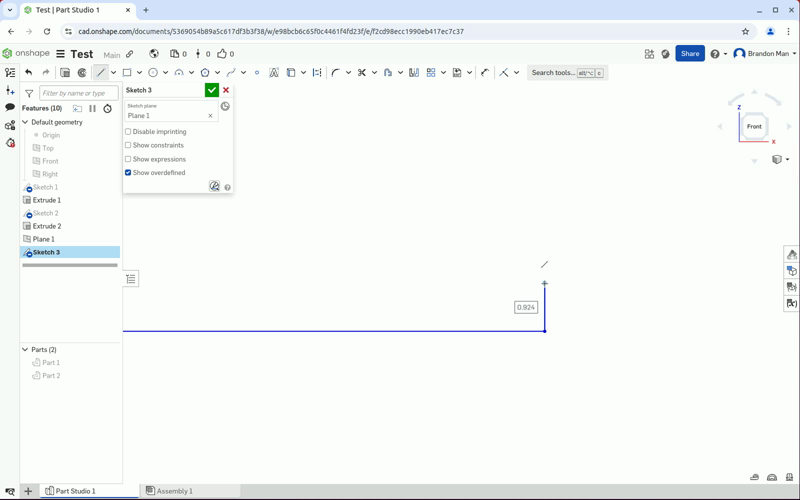
scroll(-6)
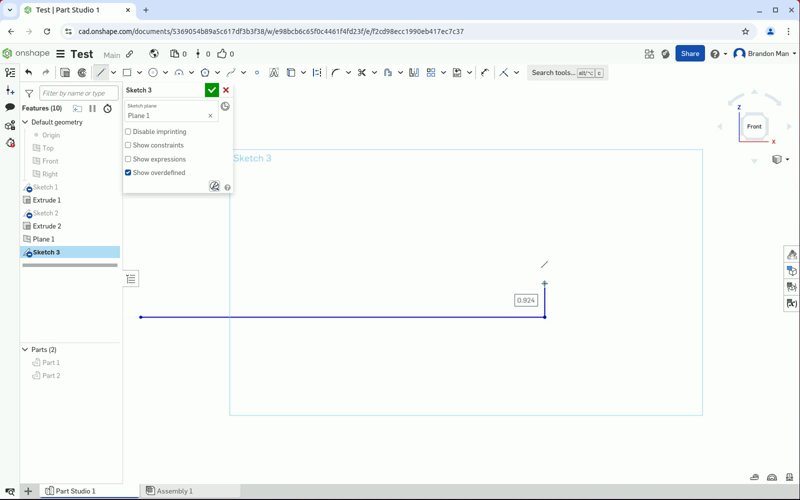
scroll(-6)
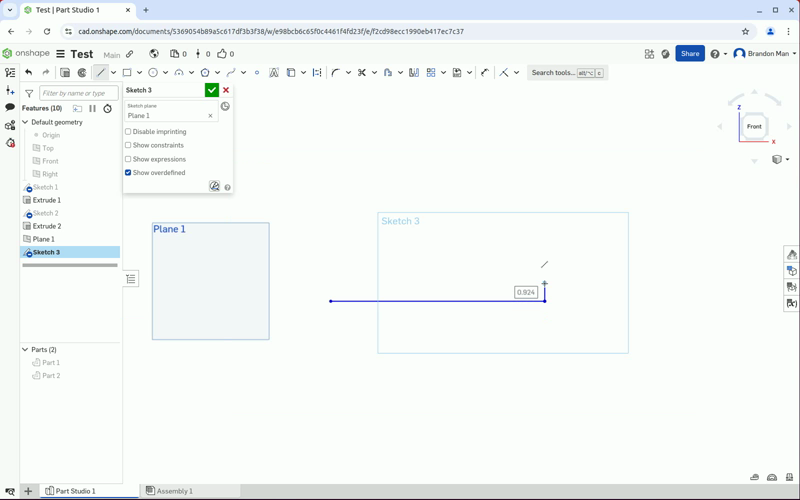
scroll(-6)
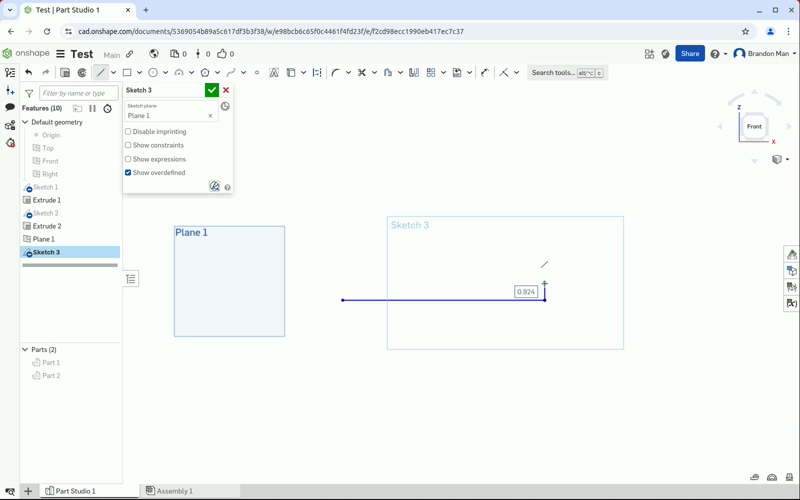
scroll(-6)
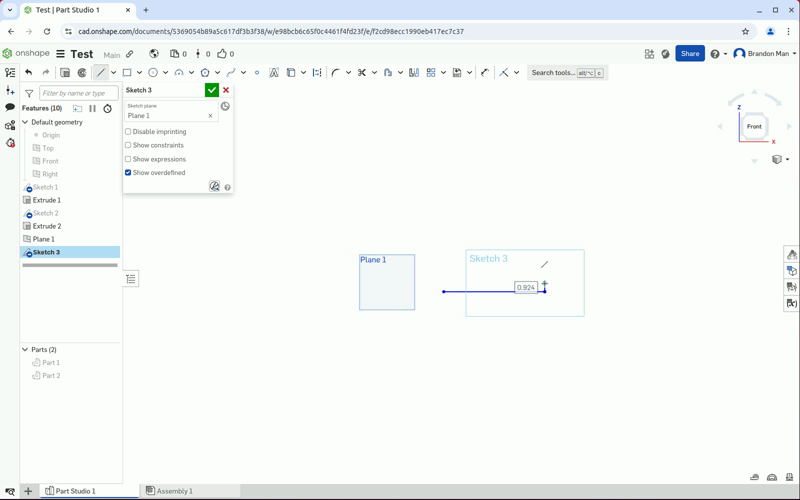
scroll(-6)
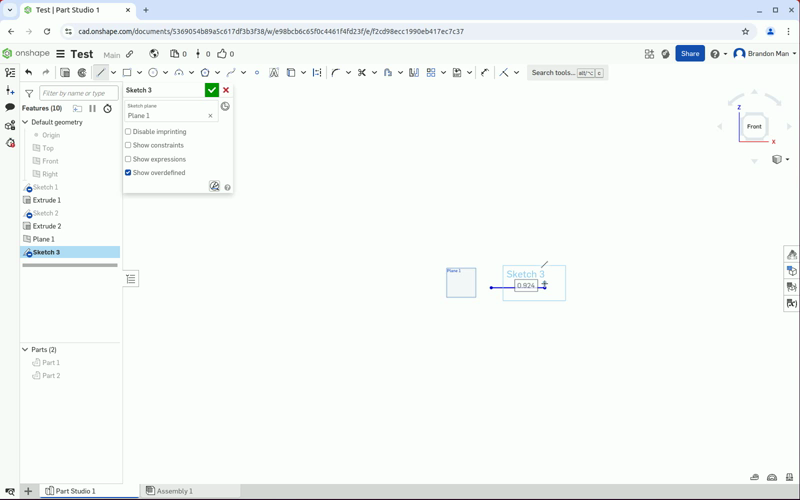
key_up(shift)
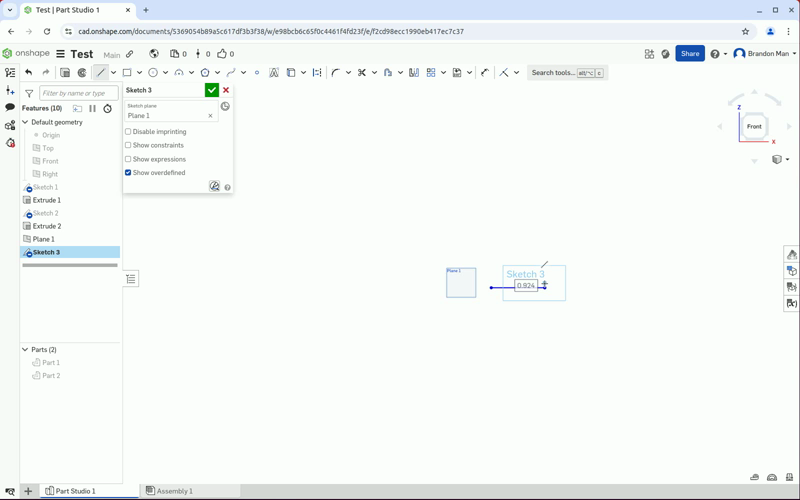
key_down(shift)
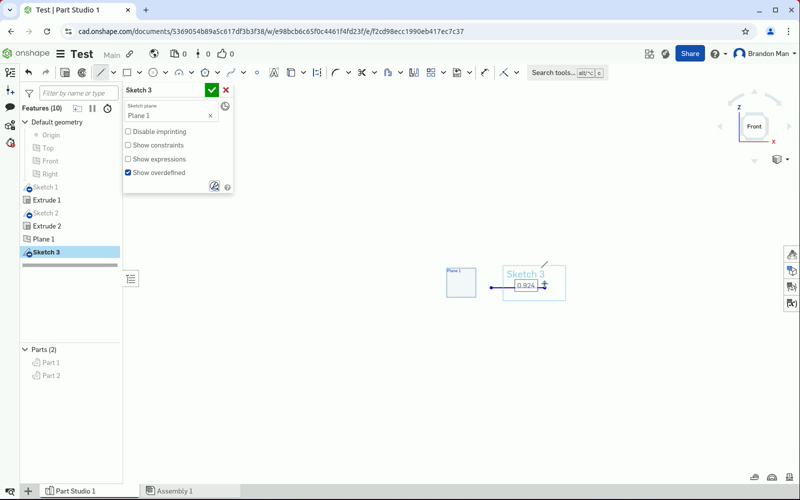
mouse_move(574, 283)
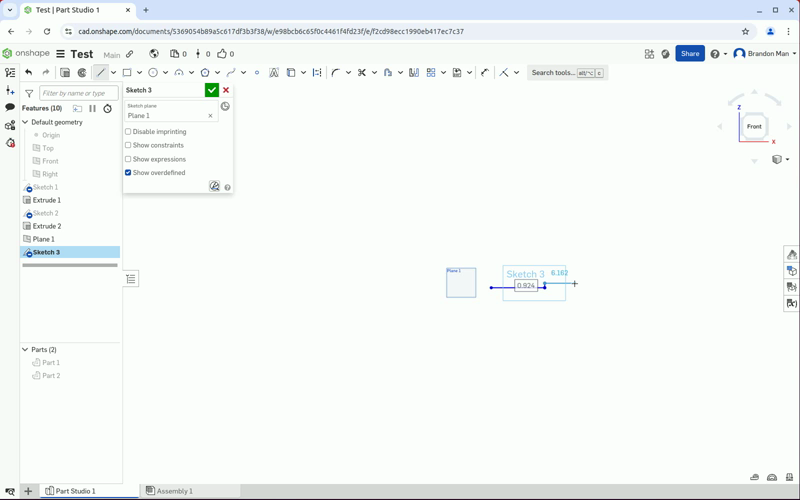
mouse_move(491, 283)
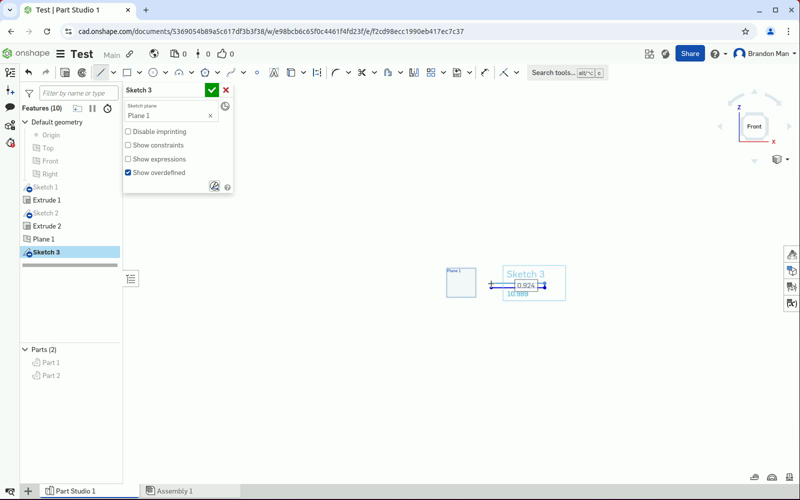
click(491, 283)
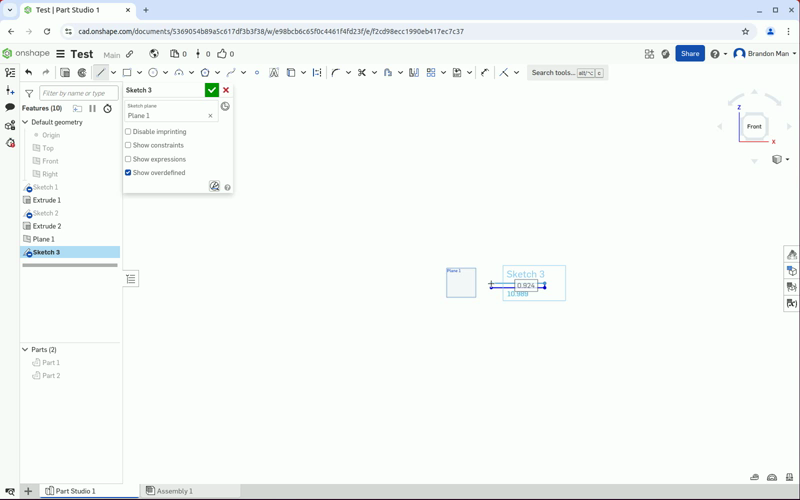
key_up(shift)
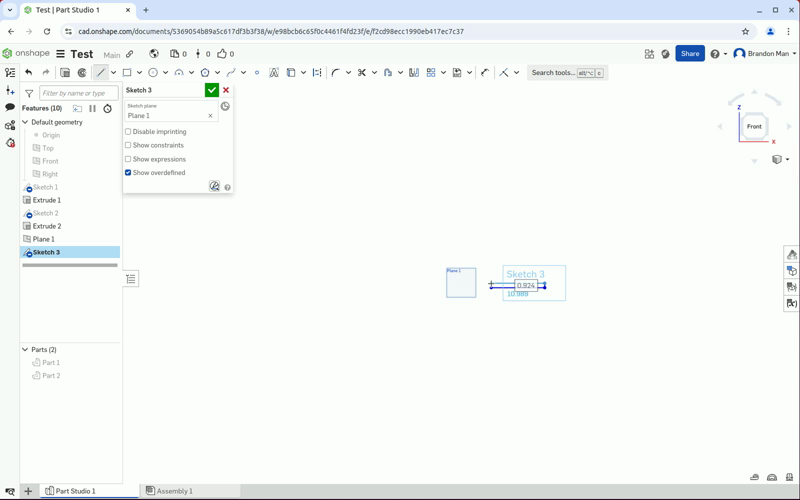
mouse_move(521, 283)
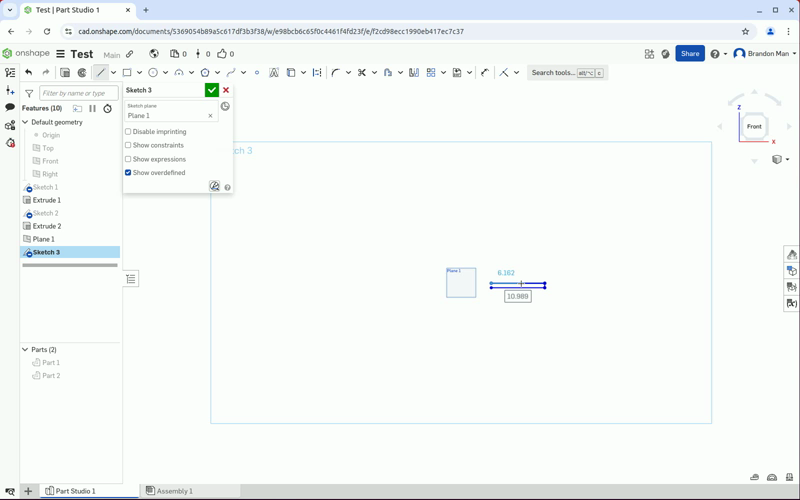
key_down(shift)
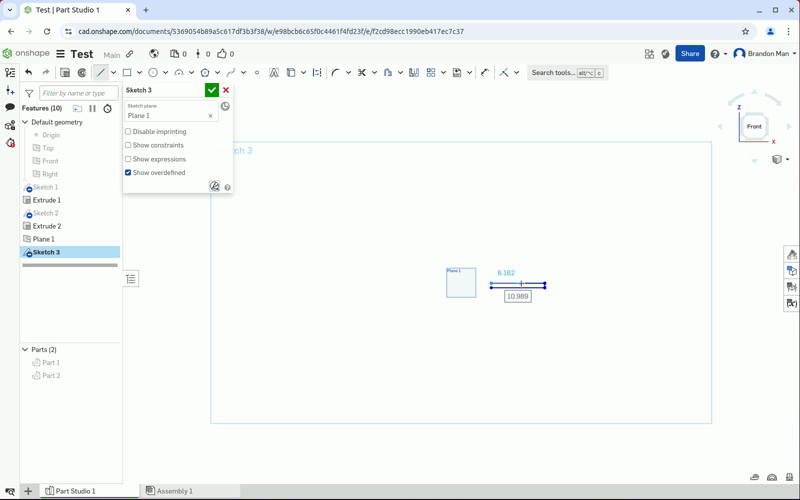
mouse_move(491, 287)
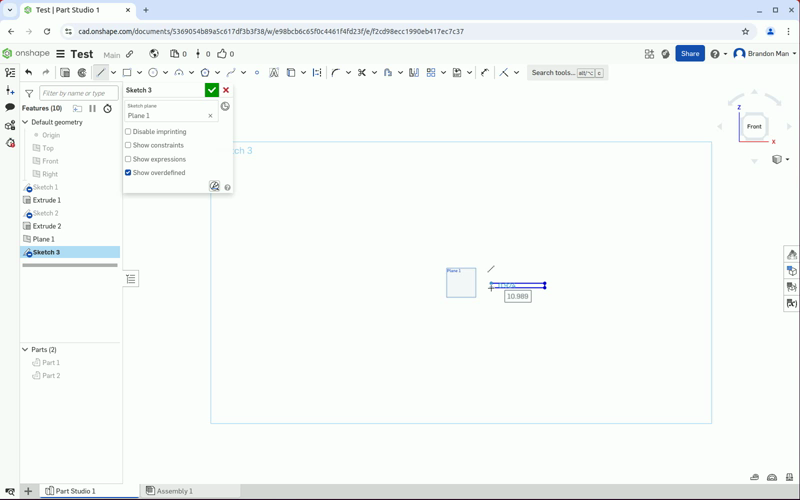
scroll(6)
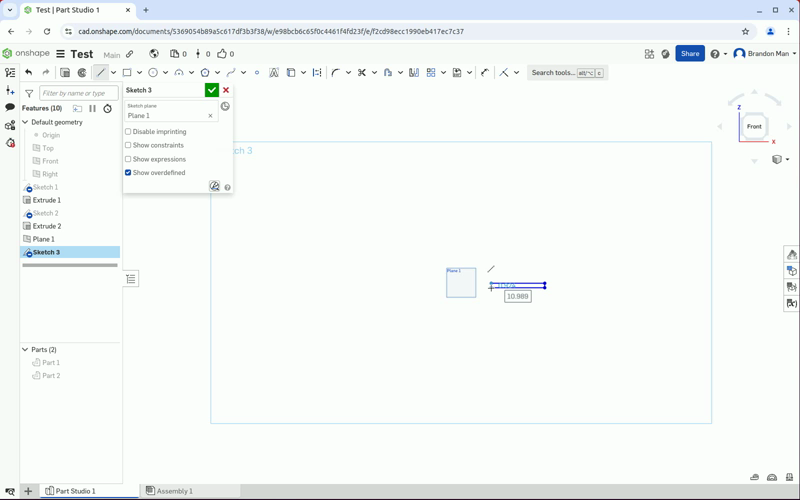
scroll(6)
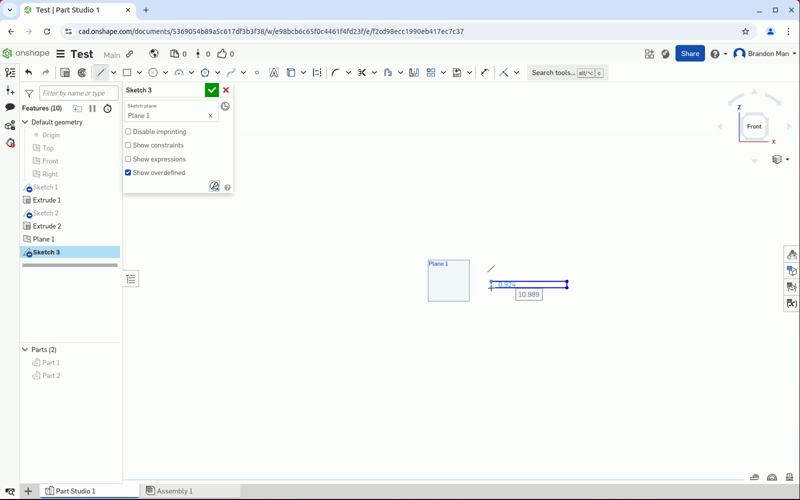
scroll(6)
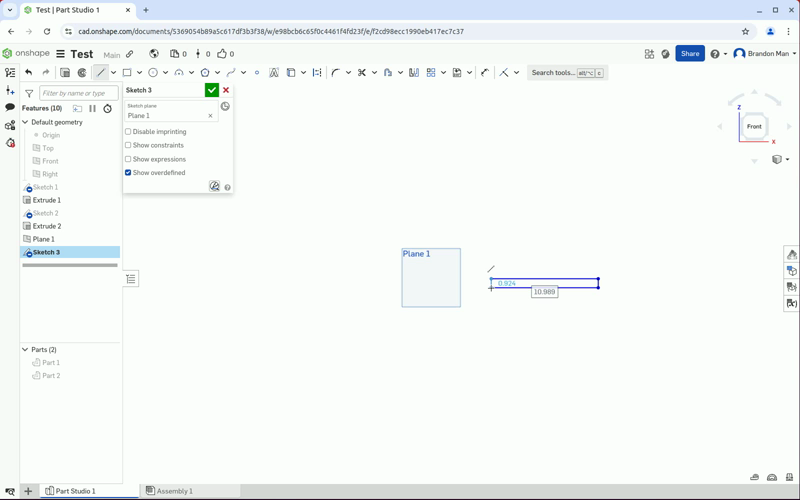
scroll(6)
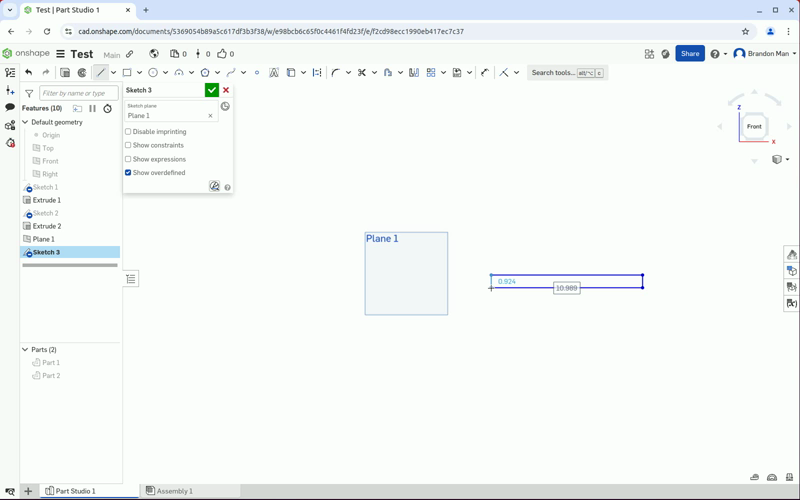
scroll(6)
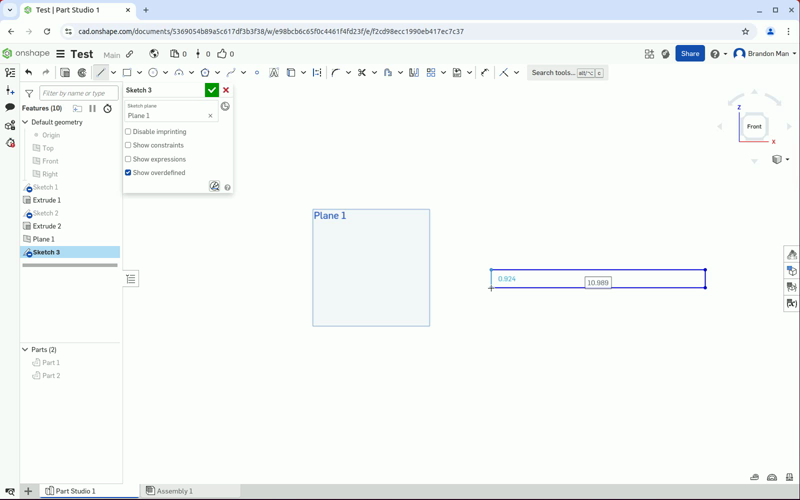
scroll(6)
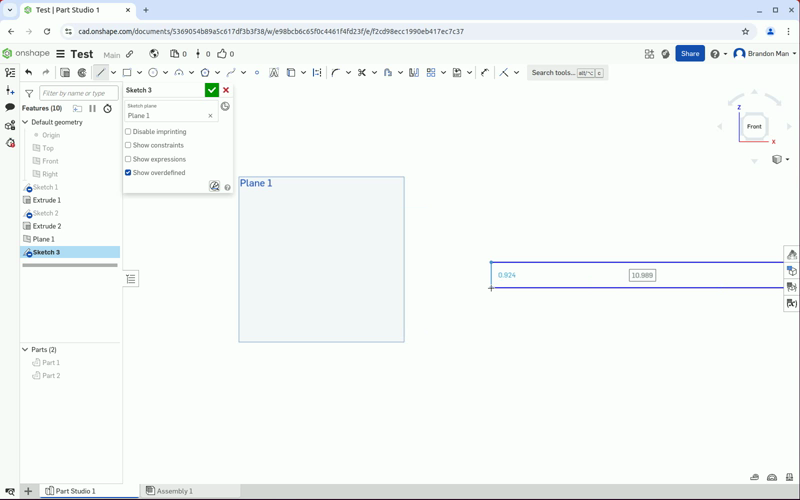
scroll(6)
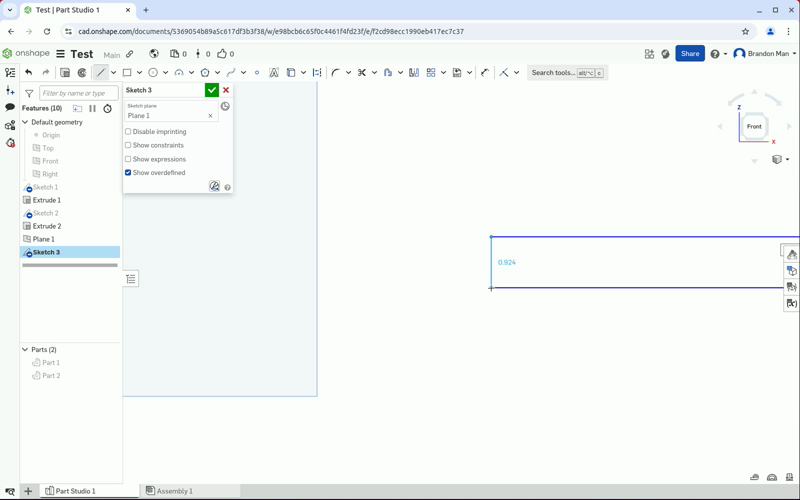
key_up(shift)
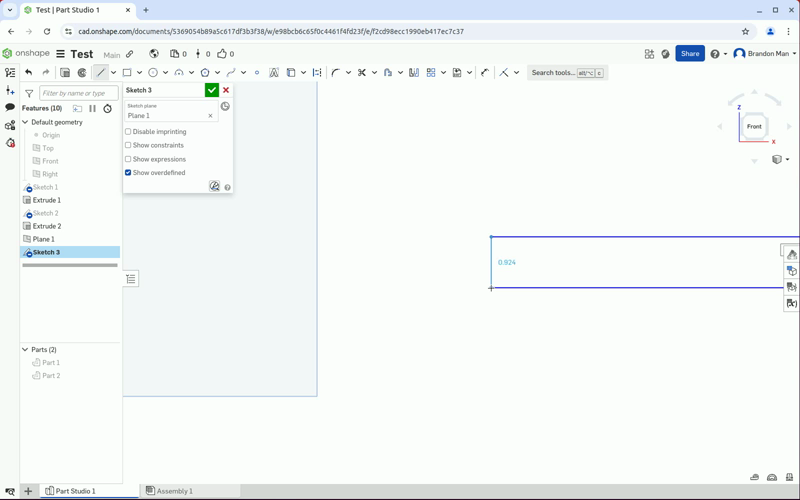
click(491, 287)
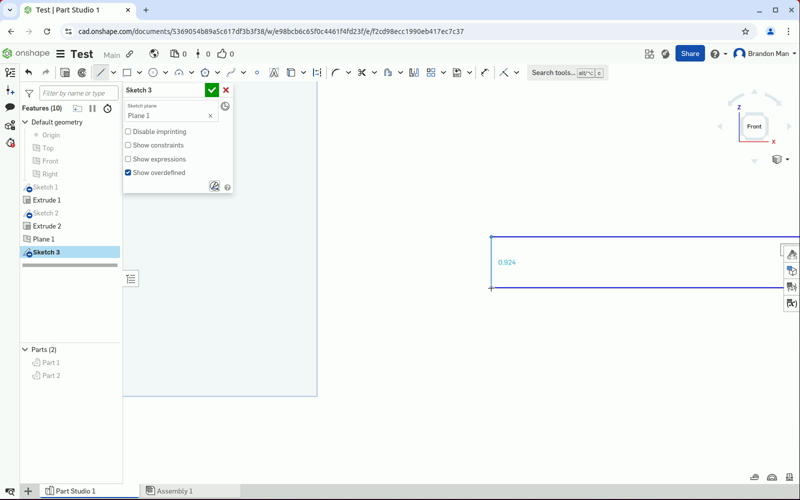
scroll(-6)
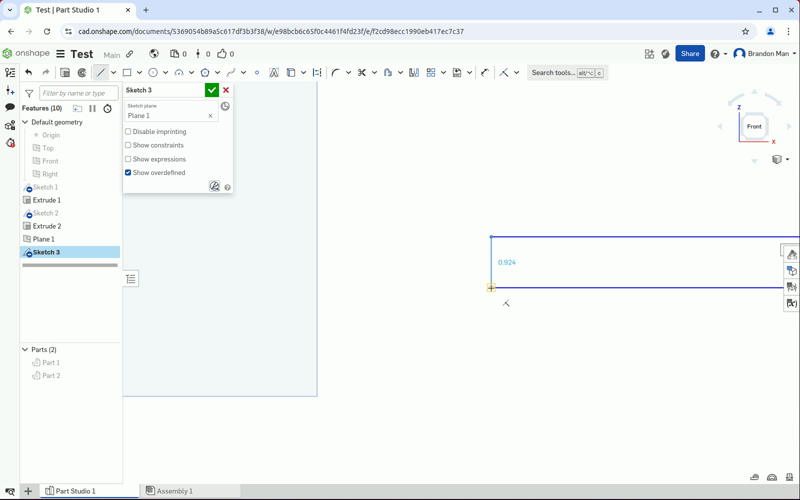
scroll(-6)
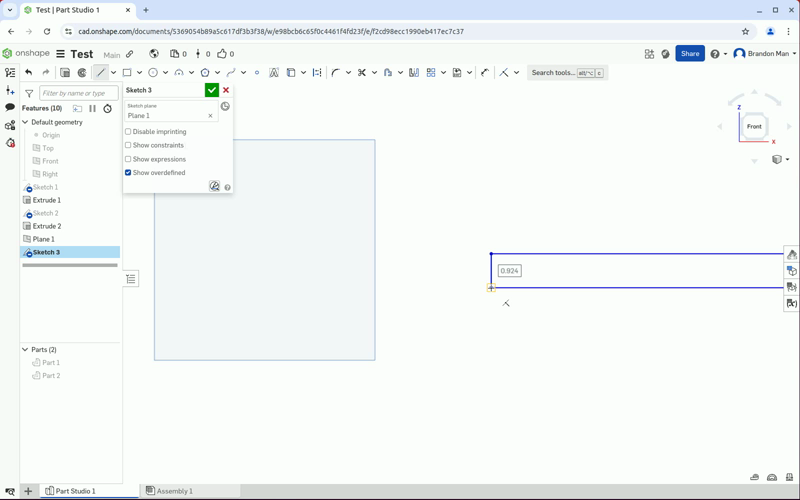
scroll(-6)
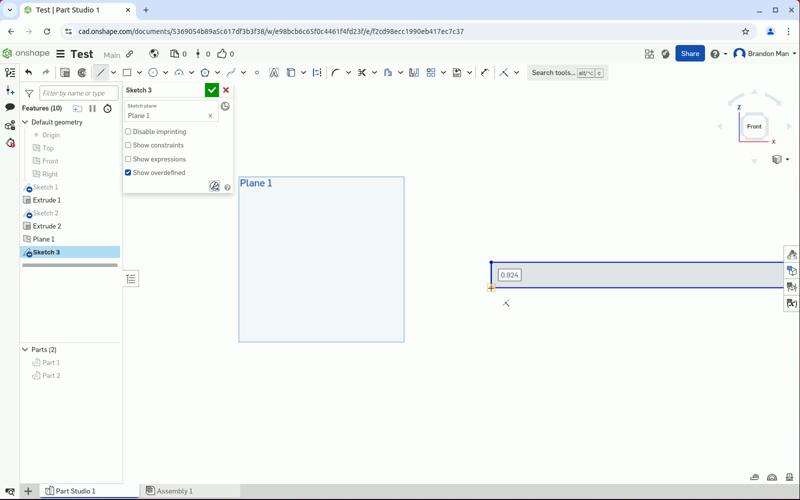
scroll(-6)
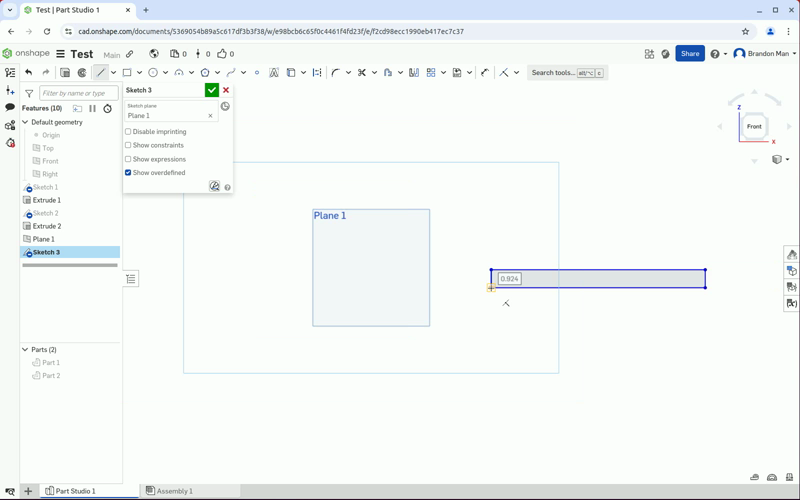
scroll(-6)
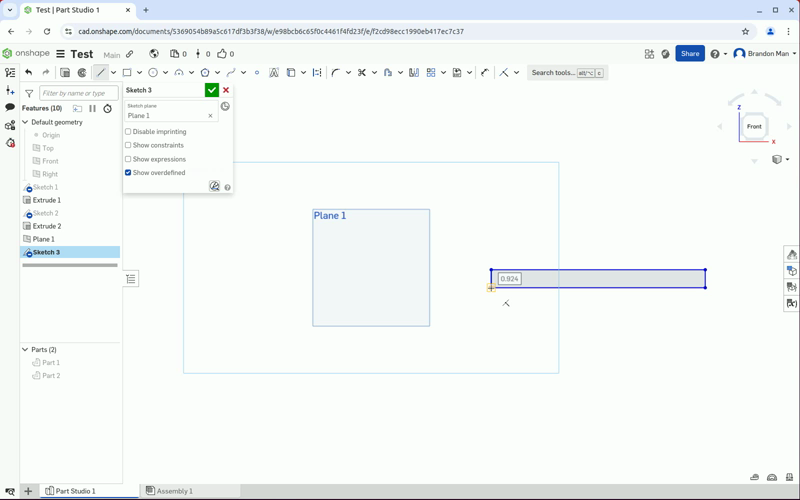
scroll(-6)
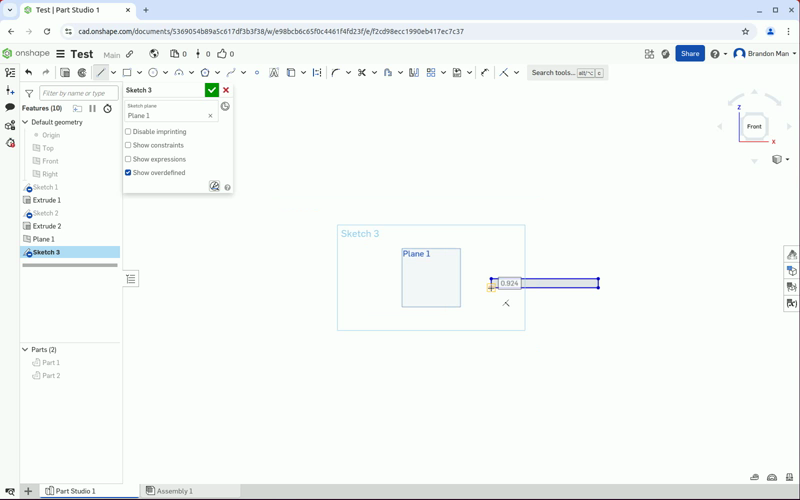
scroll(-6)
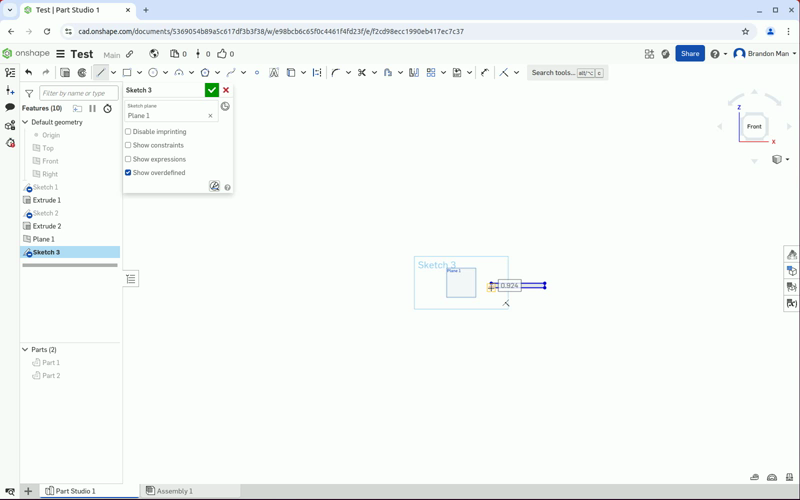
key(esc)
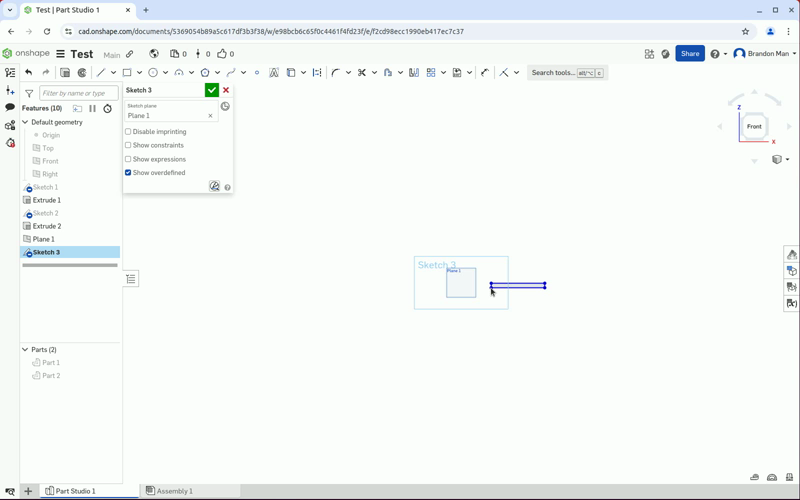
mouse_move(526, 284)
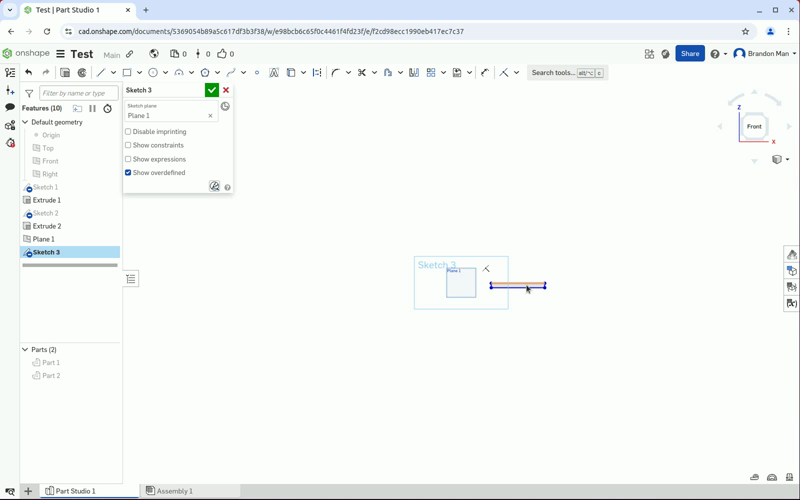
scroll(6)
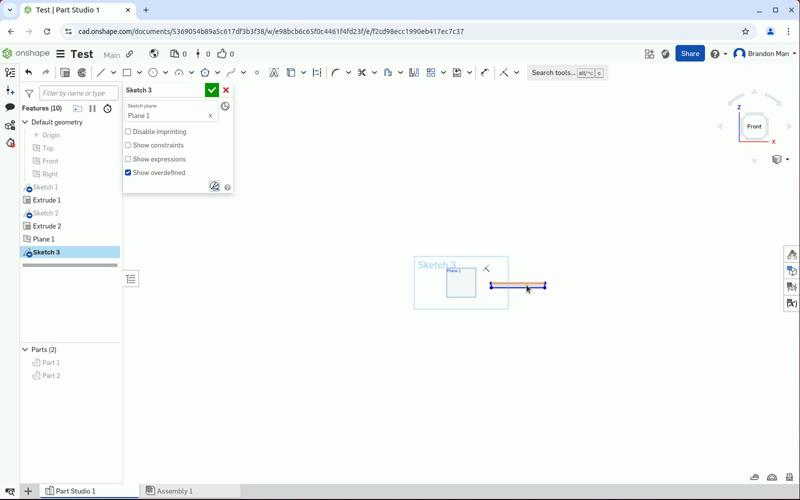
scroll(6)
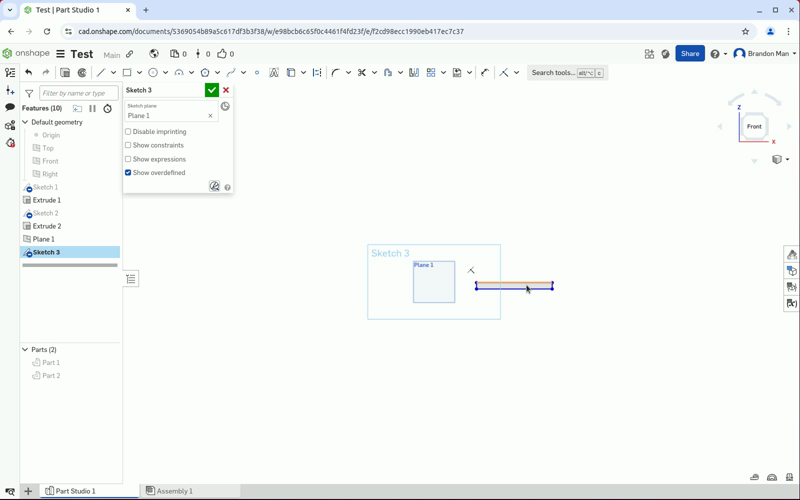
scroll(6)
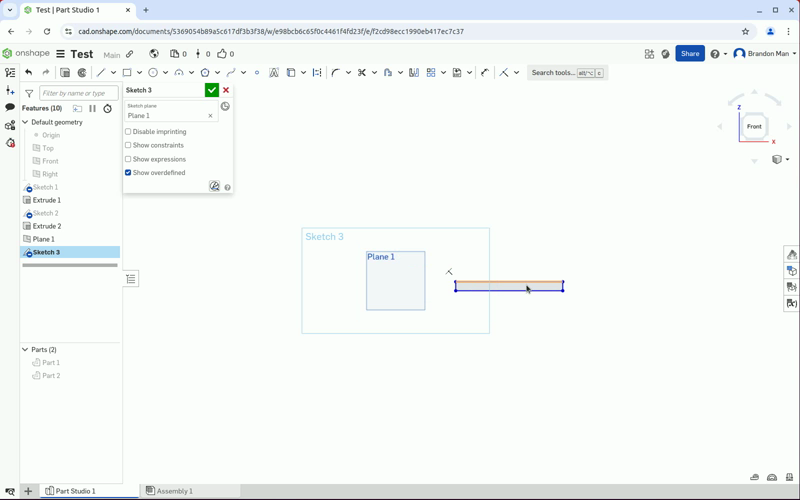
scroll(6)
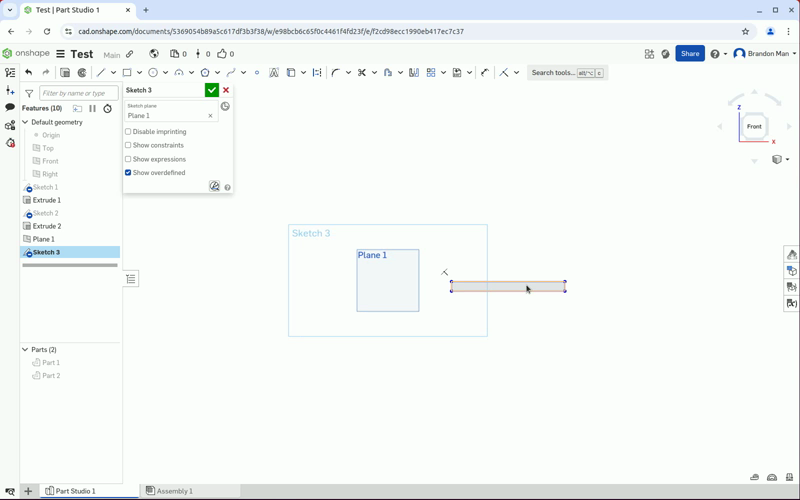
scroll(6)
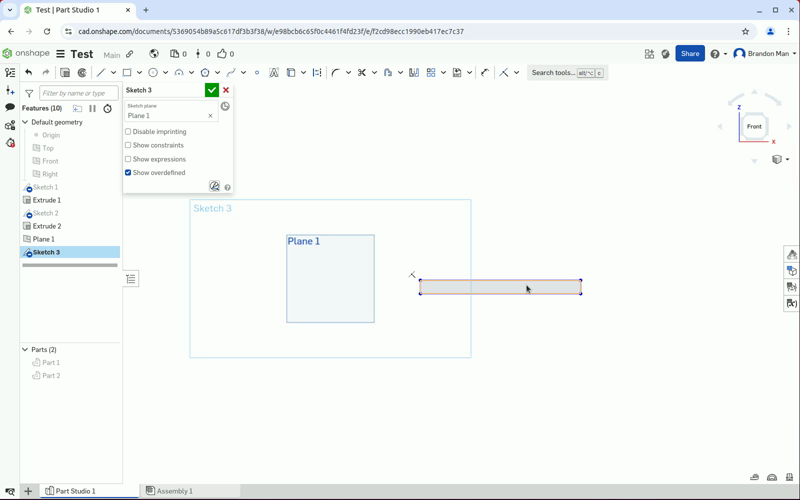
scroll(6)
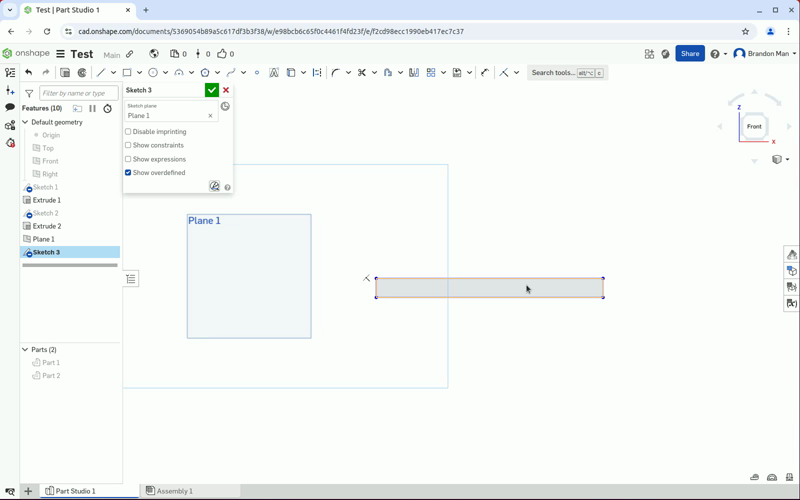
scroll(6)
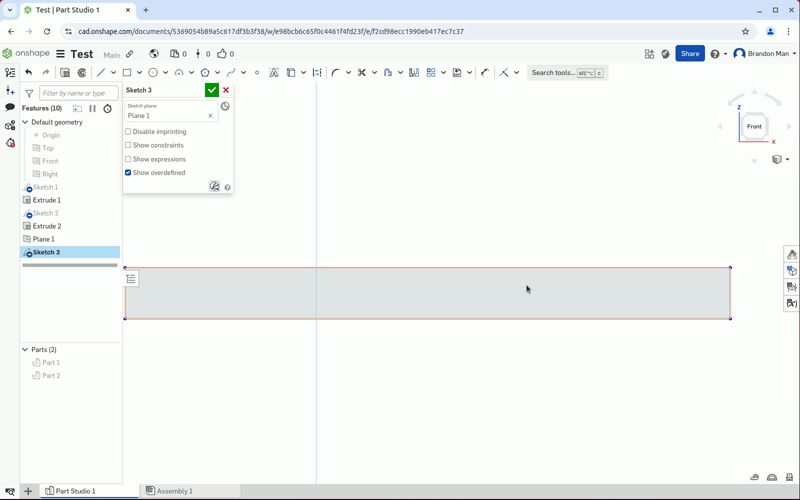
click(526, 284)
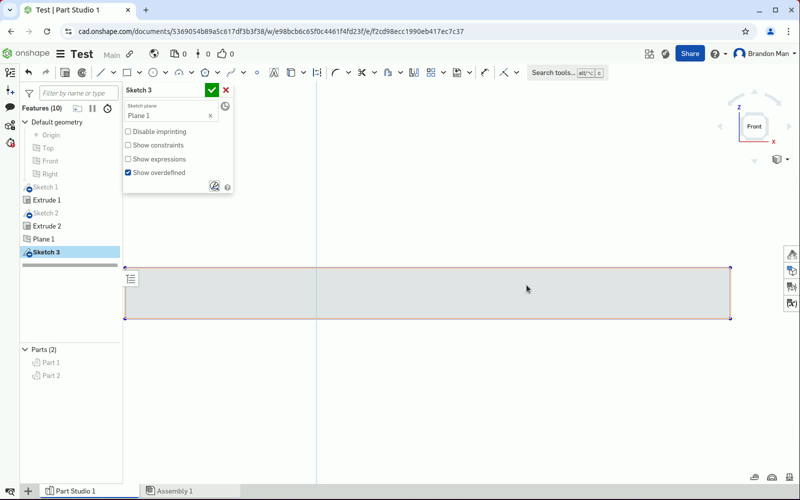
scroll(-6)
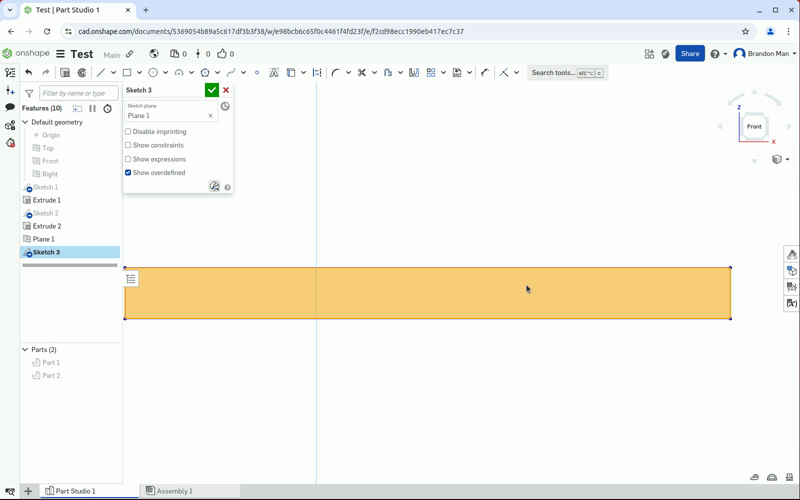
scroll(-6)
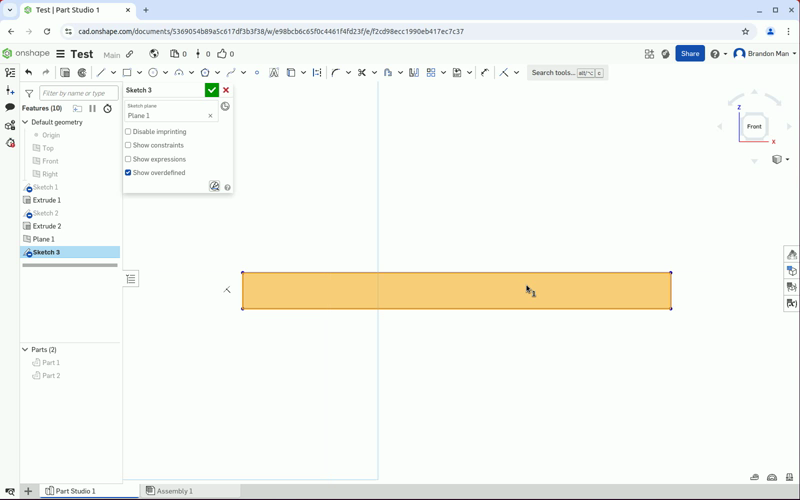
scroll(-6)
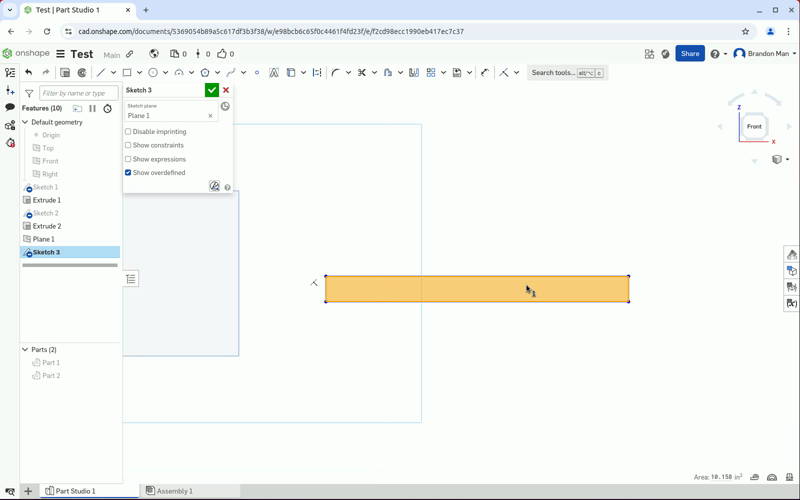
scroll(-6)
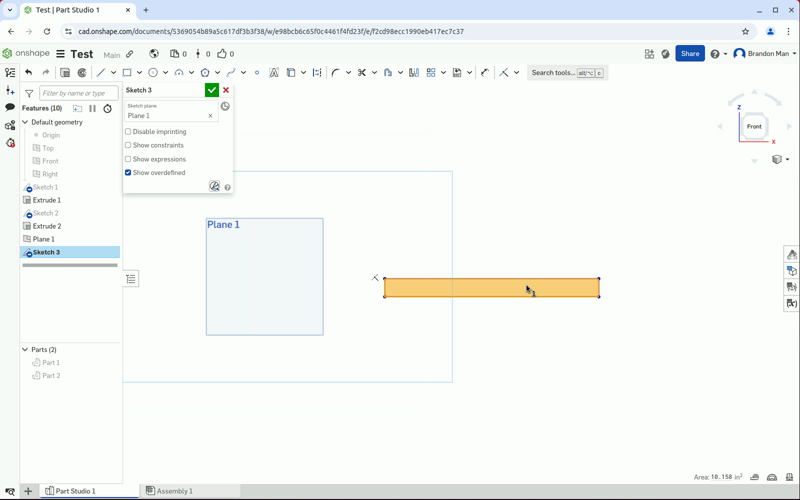
scroll(-6)
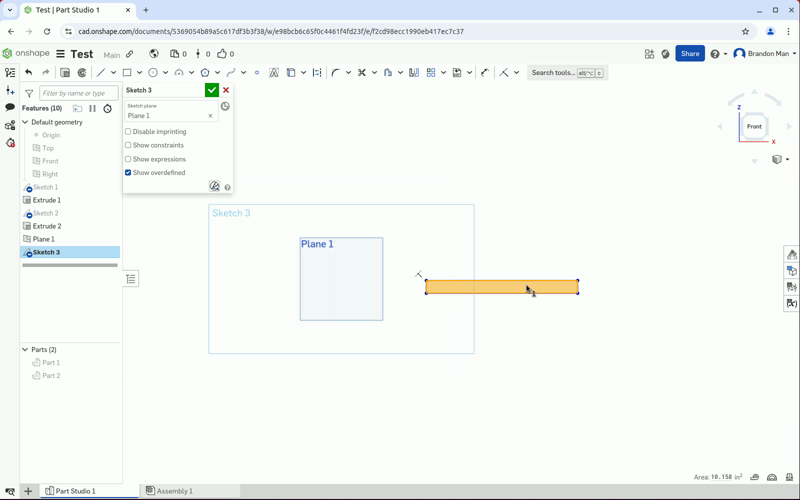
scroll(-6)
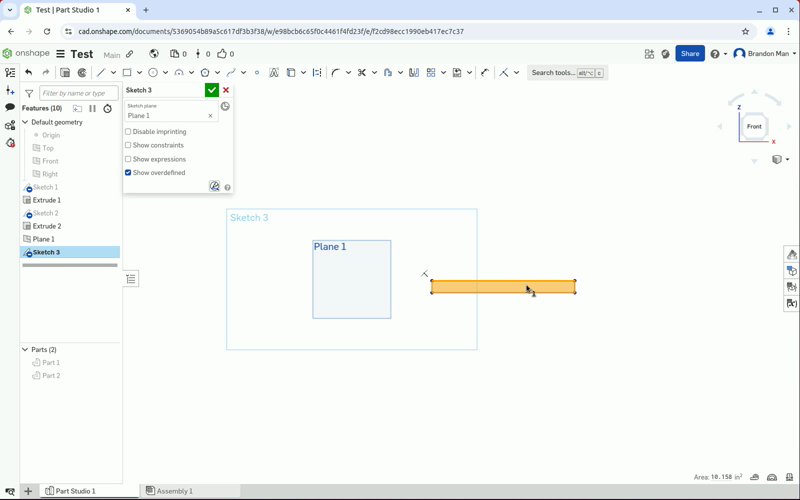
scroll(-6)
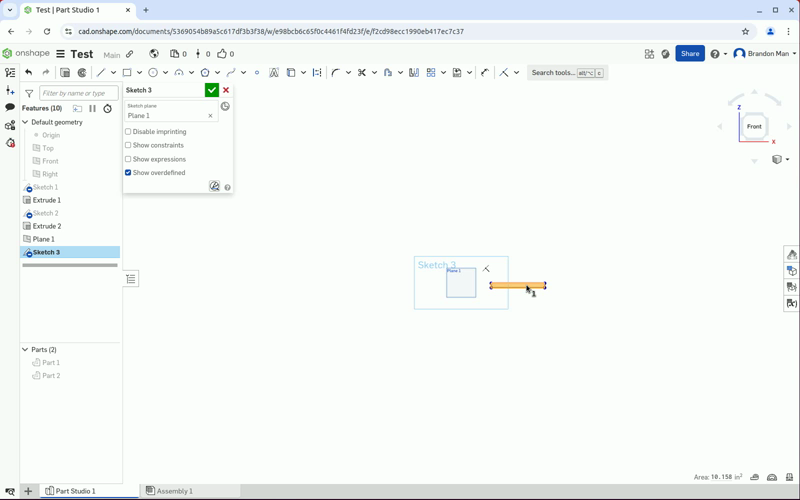
mouse_move(73, 352)
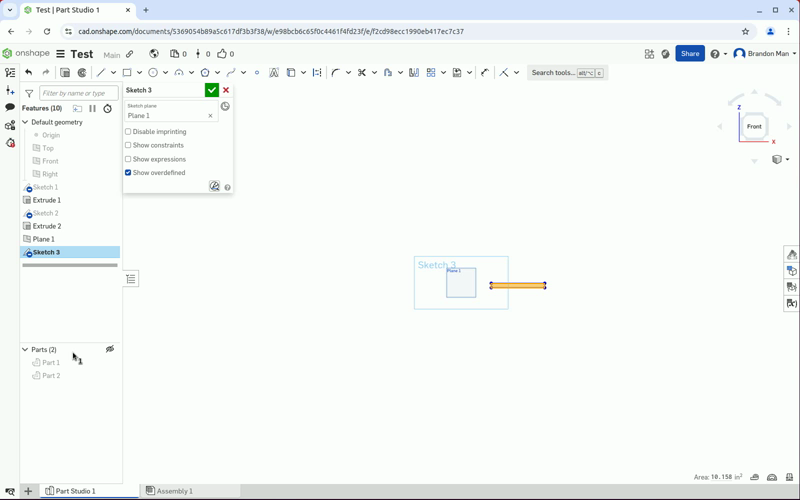
key(shift+y)
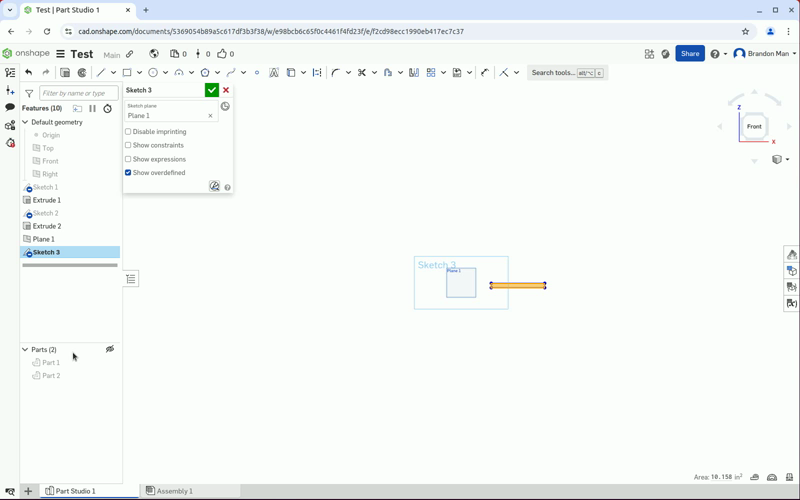
key(shift+e)
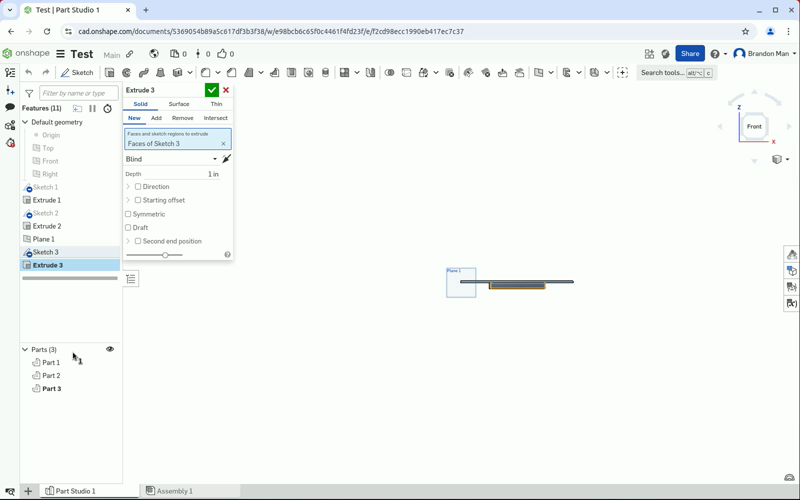
mouse_move(143, 106)
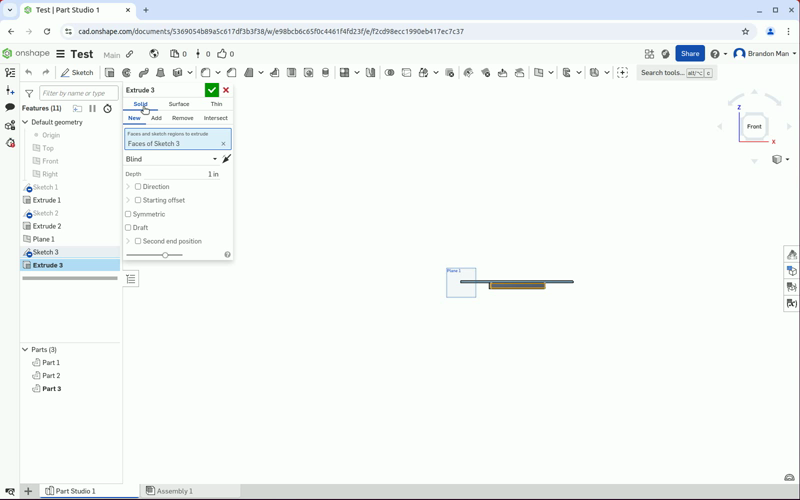
click(143, 106)
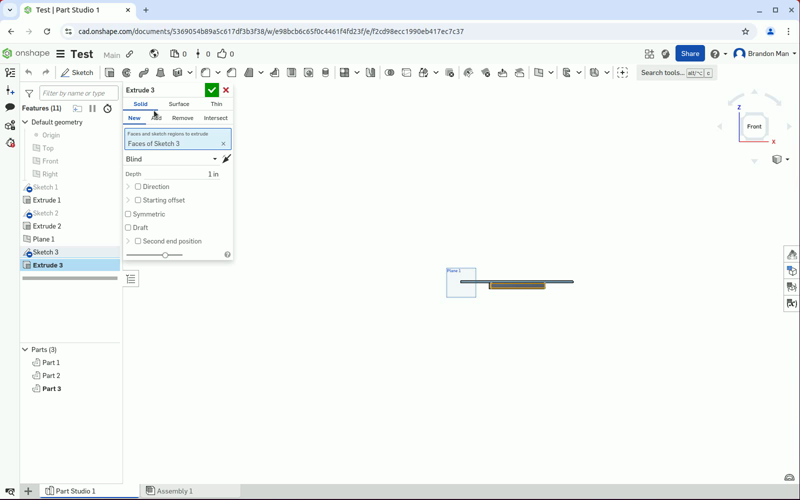
mouse_move(186, 120)
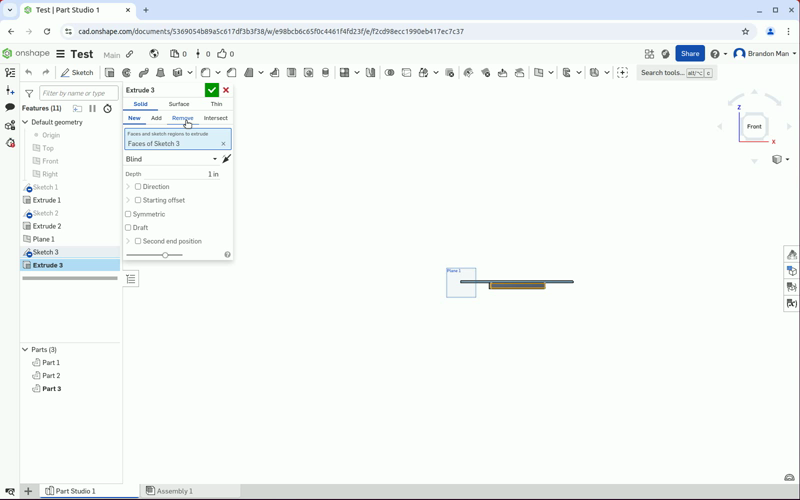
click(186, 120)
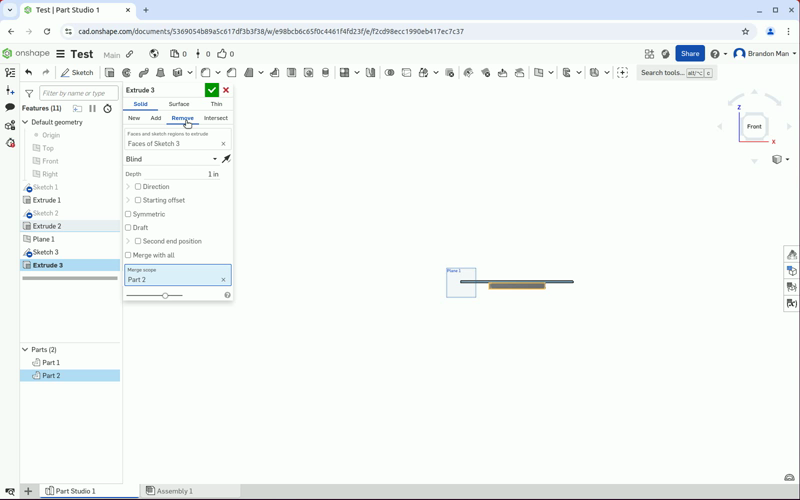
key(tab, 4)
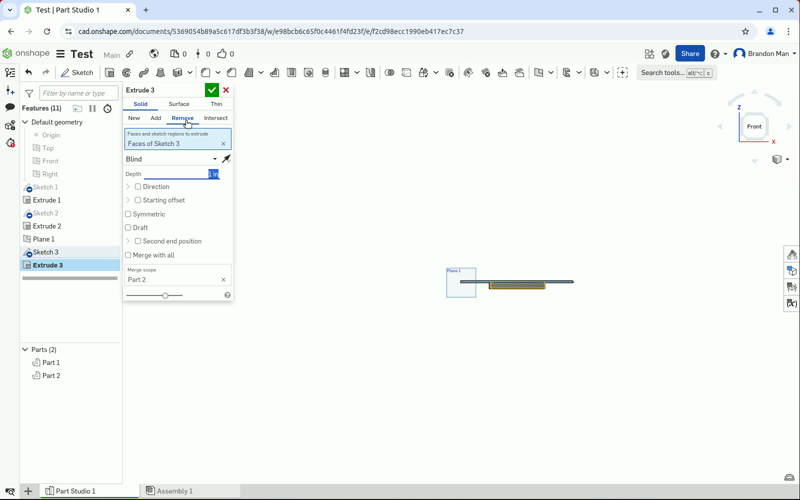
text(9.147)
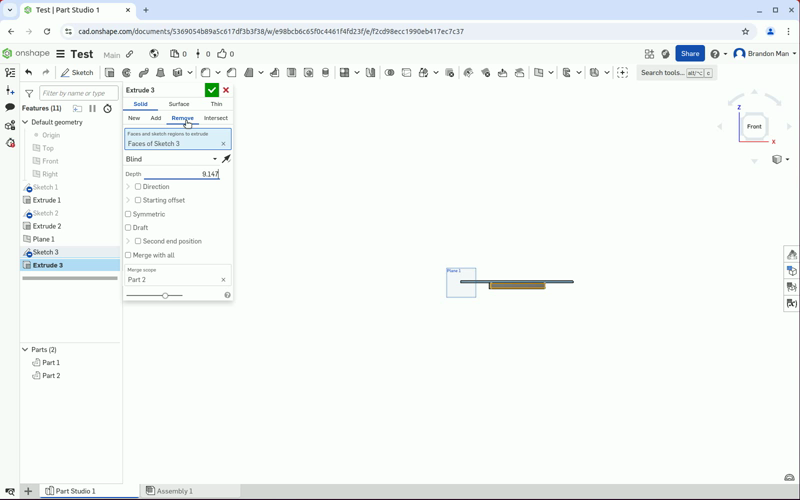
key(tab, 6)
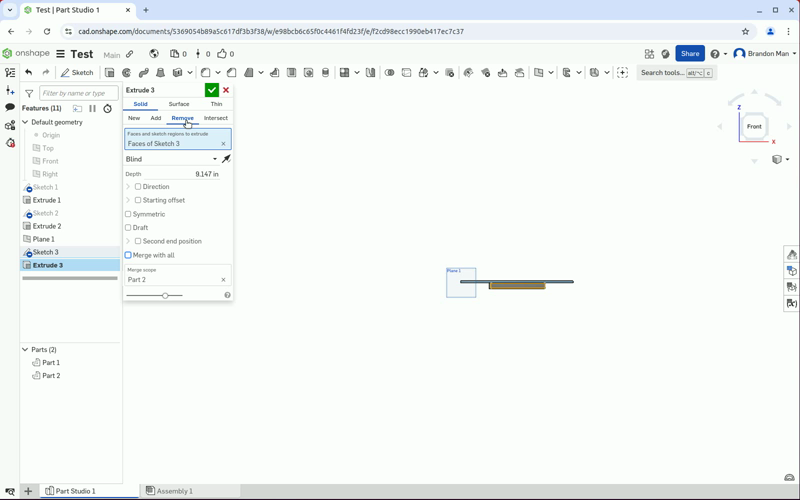
key(space)
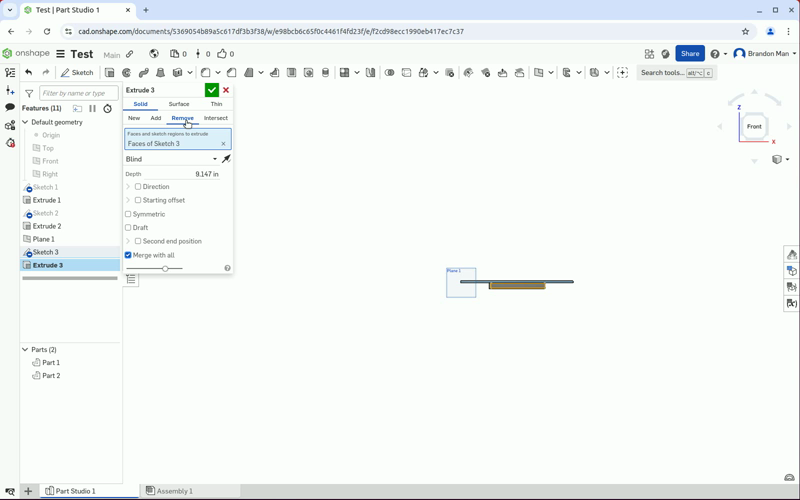
key(enter)
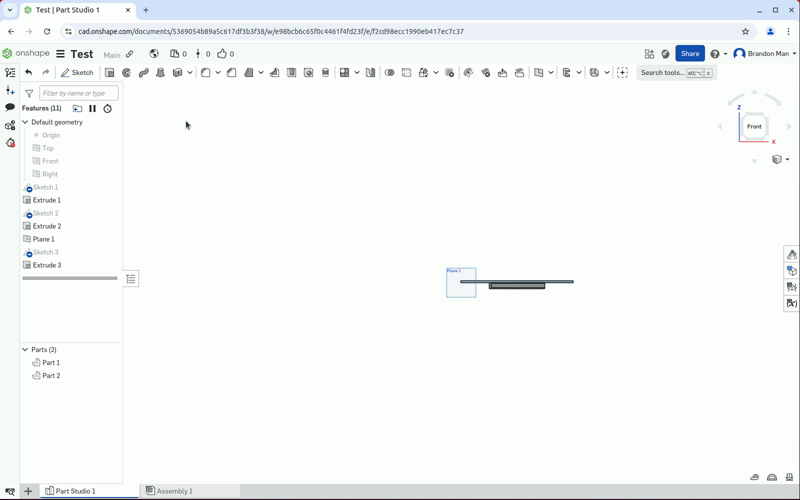
key(shift+h)
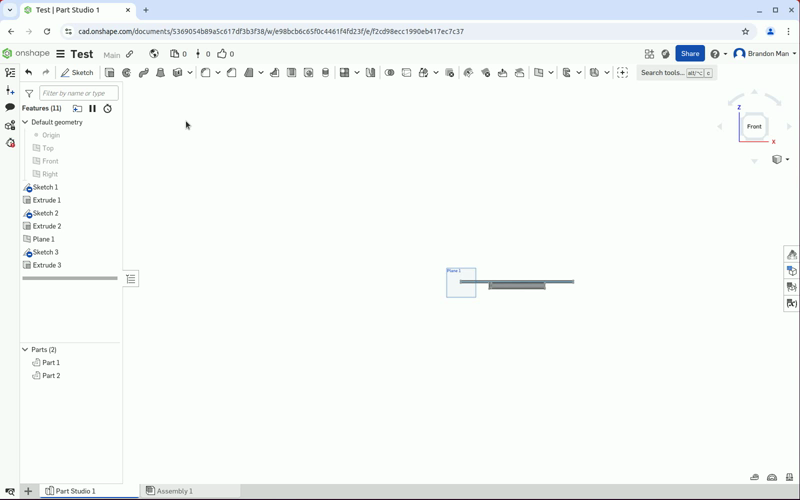
key(shift+h)
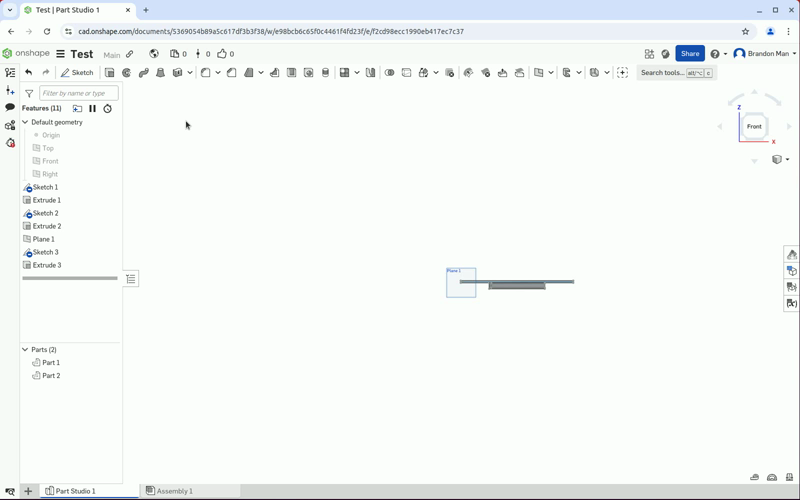
key(shift+7)
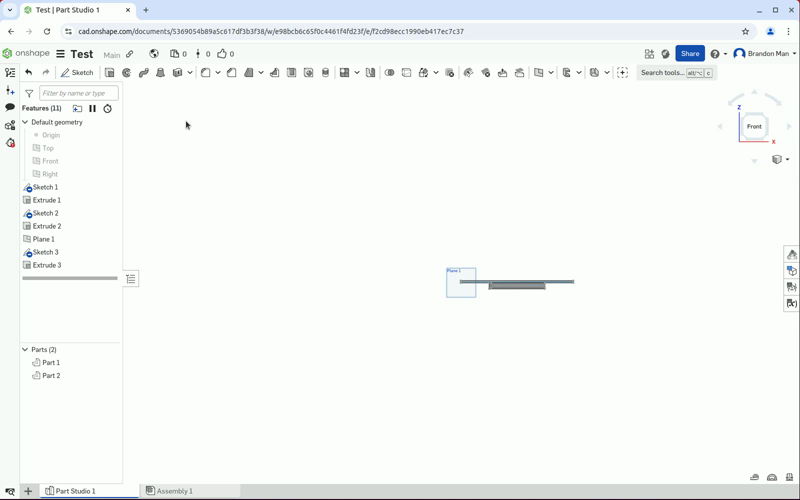
key(left, 2)
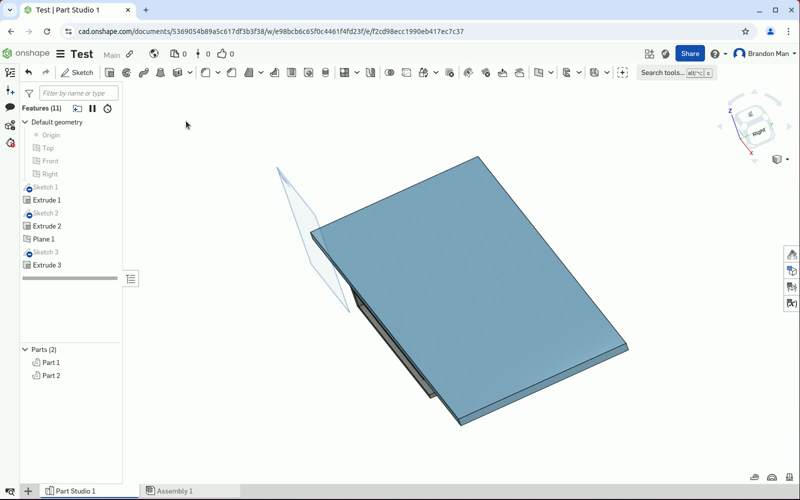
key(down, 2)
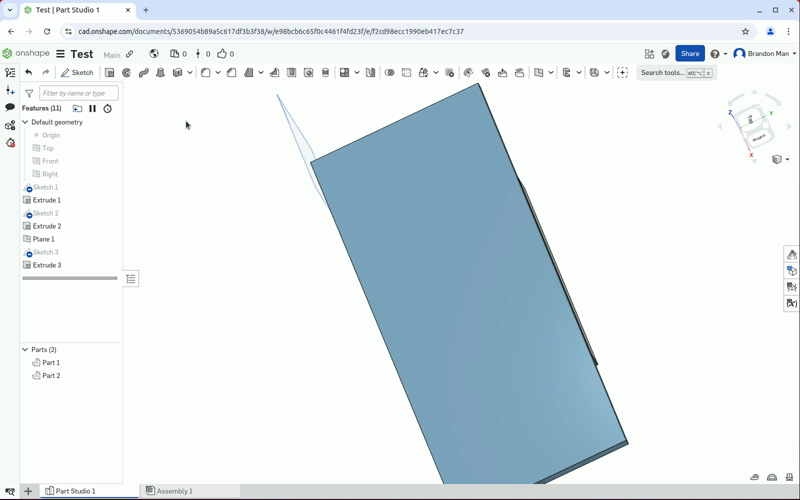
key(up, 2)
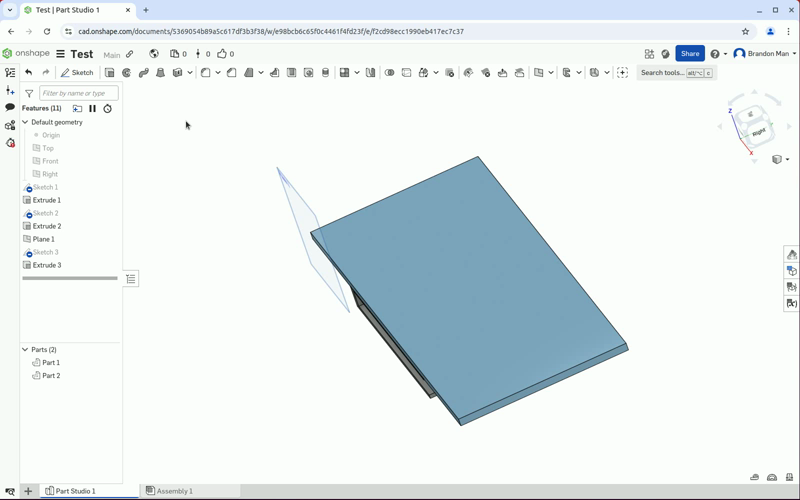
key(right, 2)
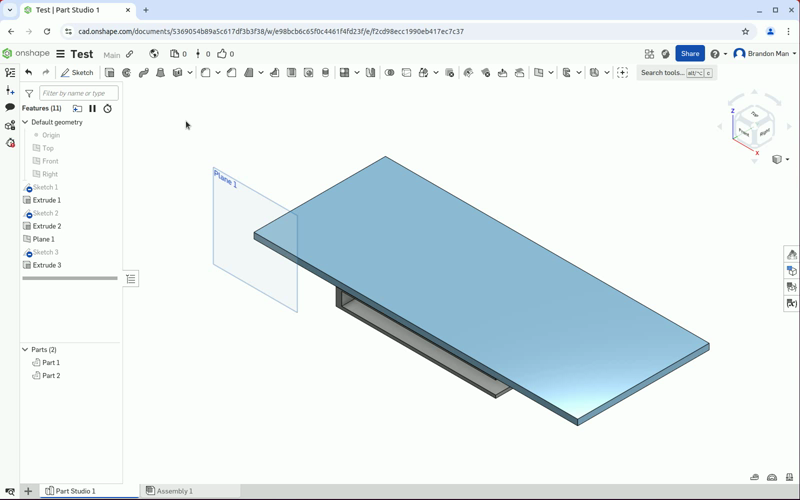
mouse_move(73, 189)
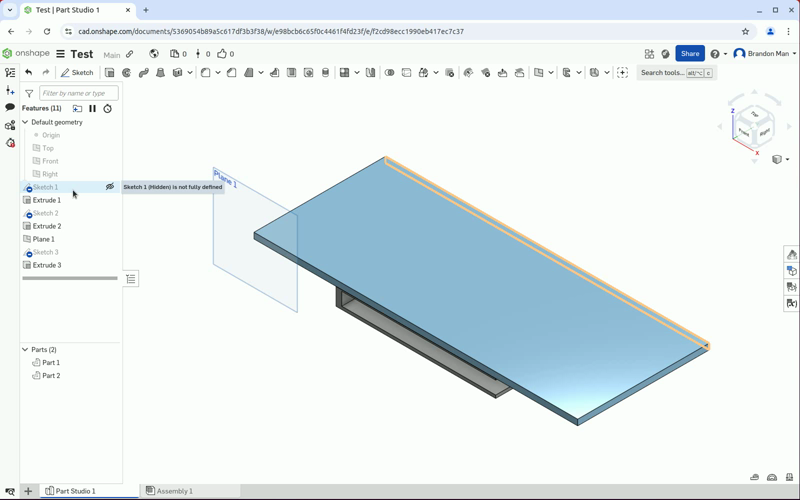
click(73, 189)